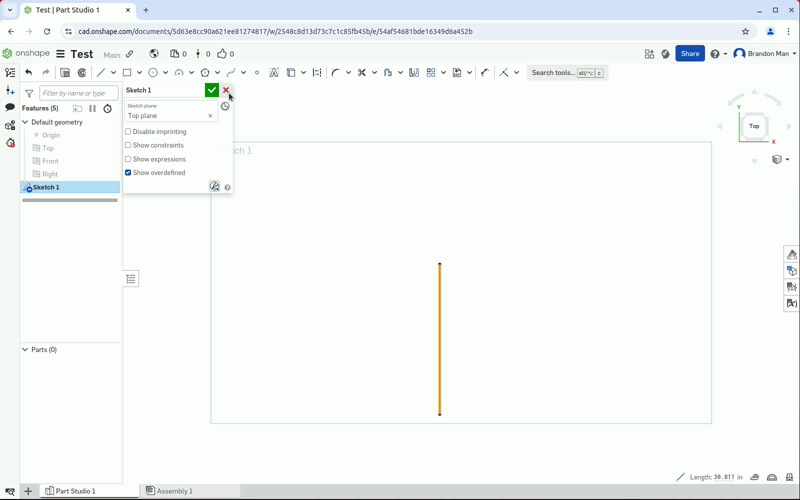
key(shift+h)
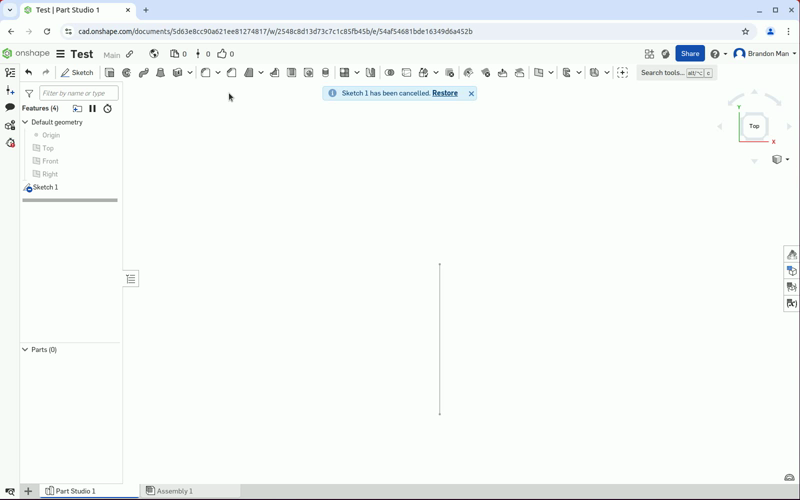
mouse_move(73, 352)
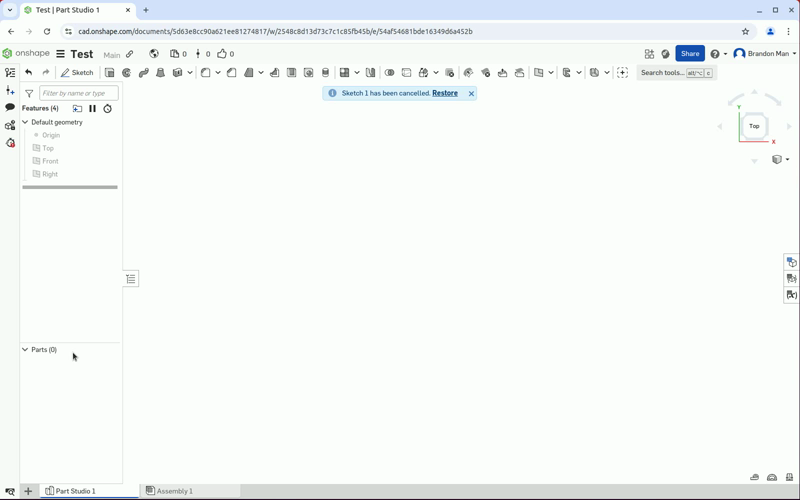
key(y)
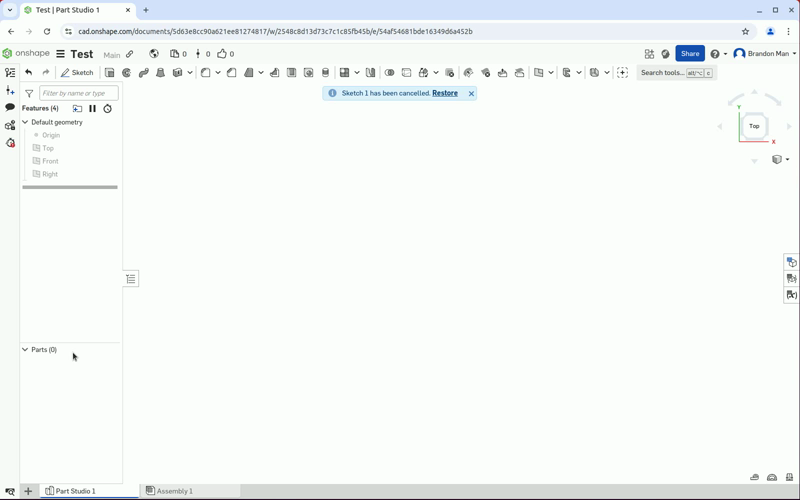
key(shift+p)
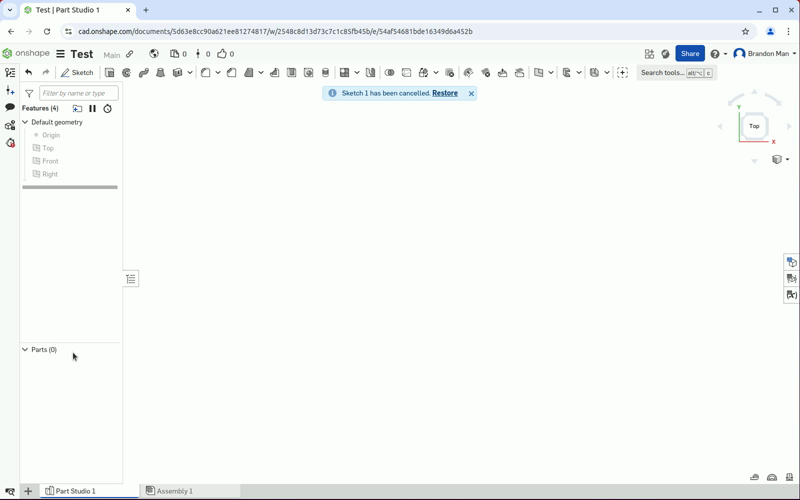
key(space)
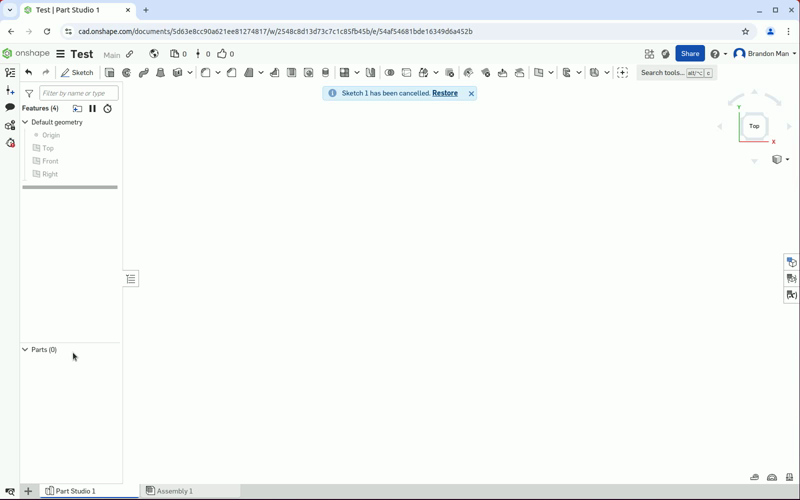
key_down(shift)
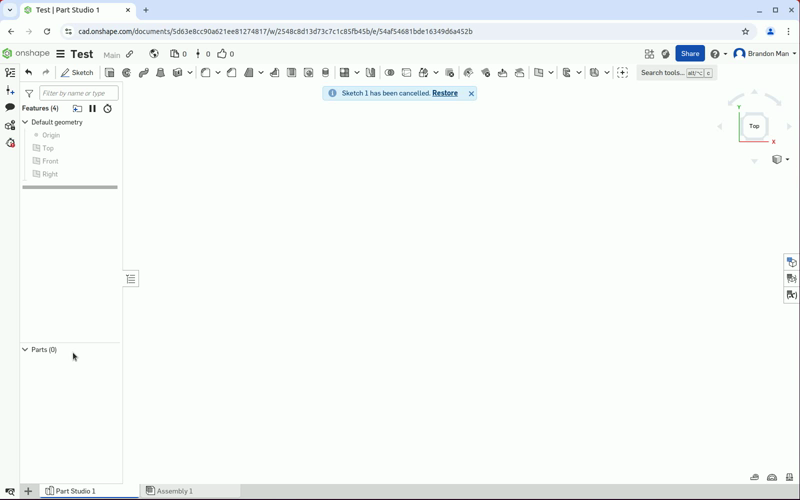
key(up)
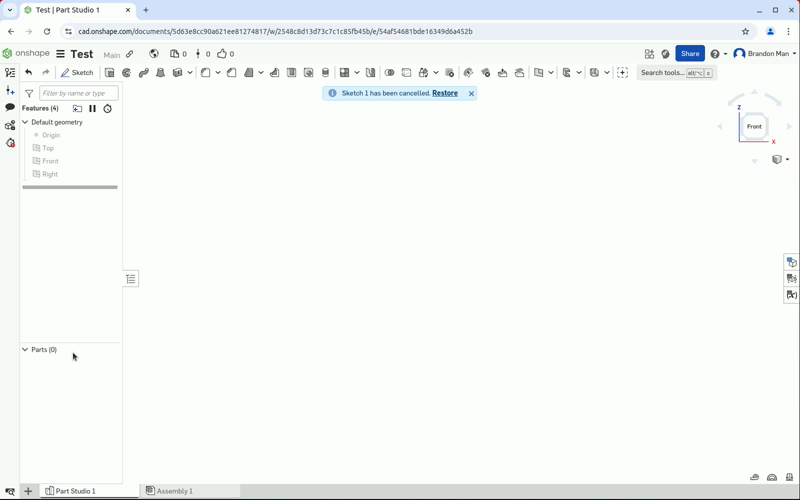
key_up(shift)
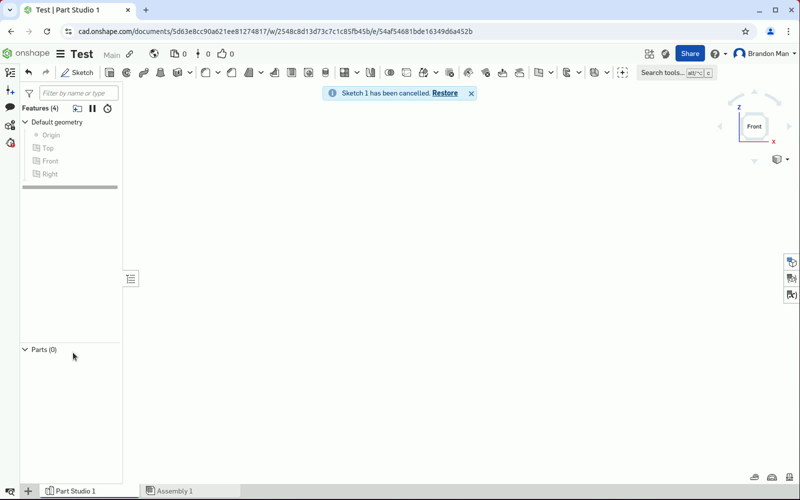
mouse_move(73, 352)
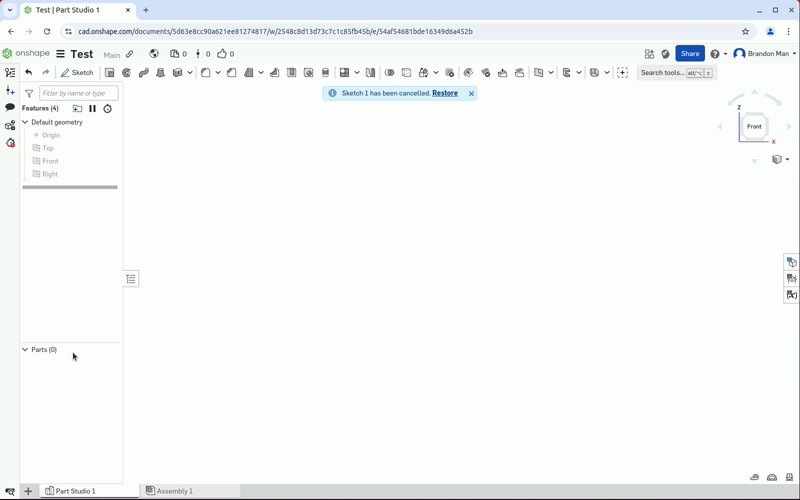
key(shift+y)
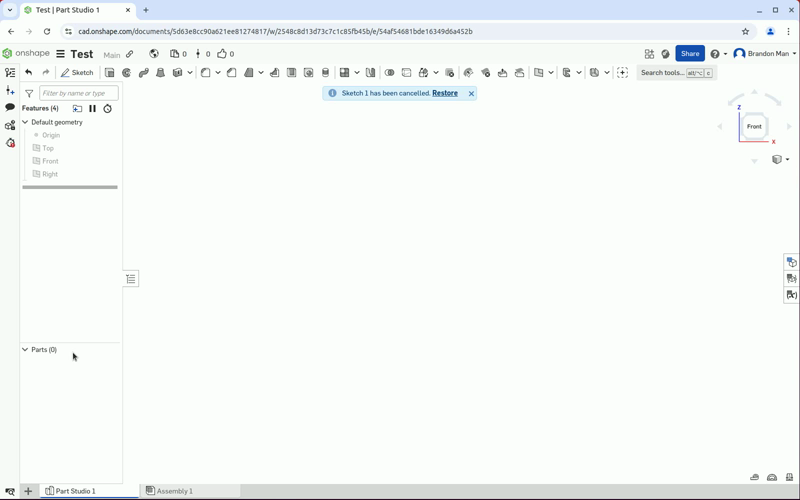
key(shift+s)
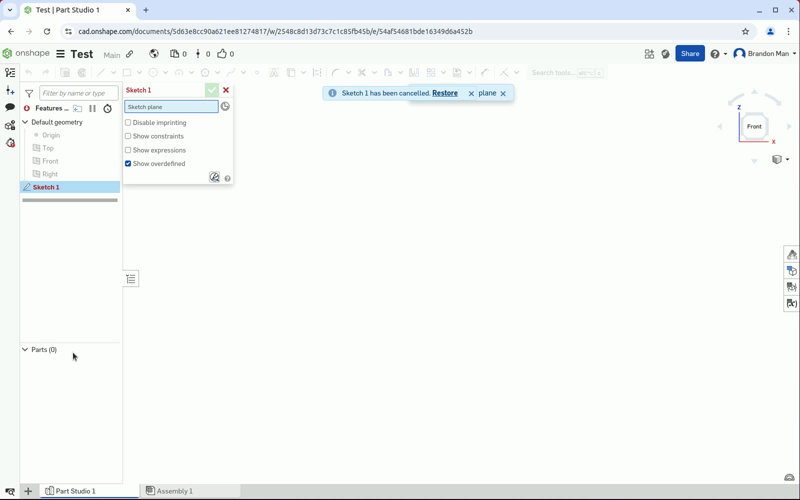
mouse_move(73, 163)
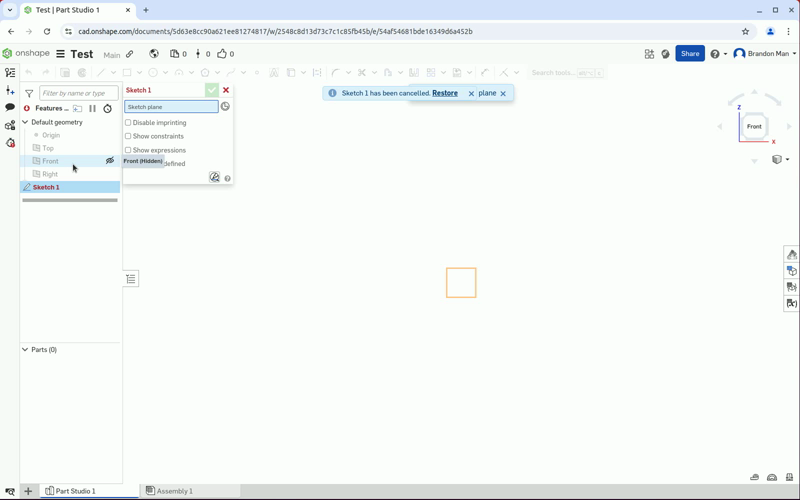
click(73, 163)
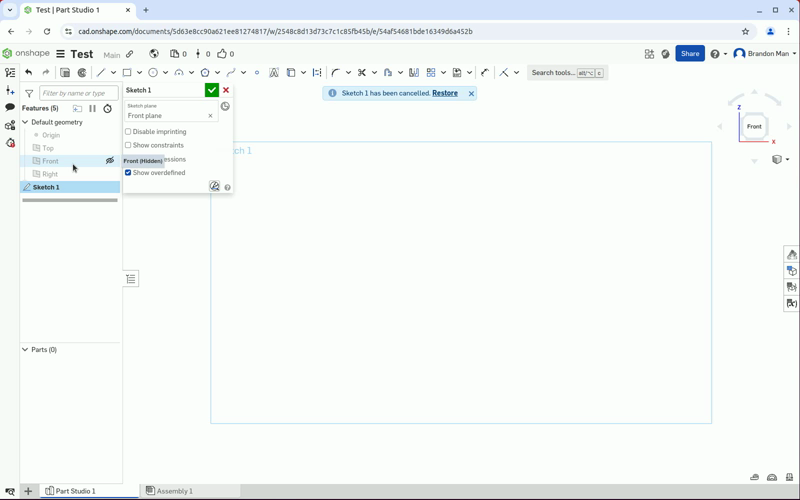
mouse_move(73, 352)
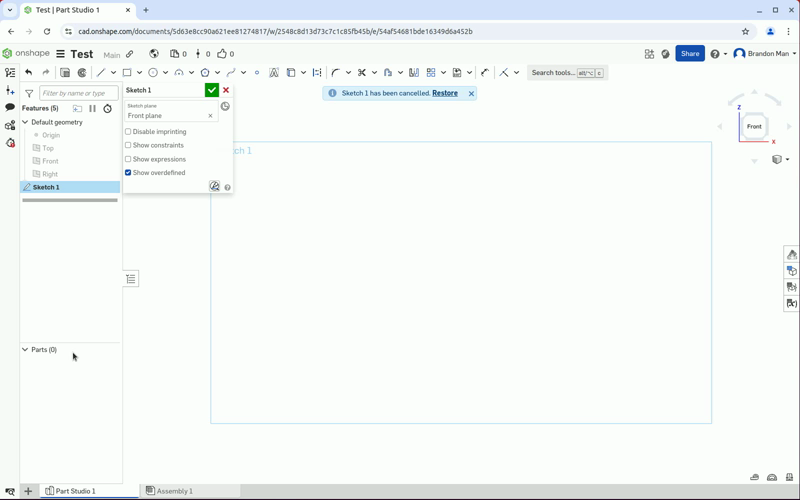
key(y)
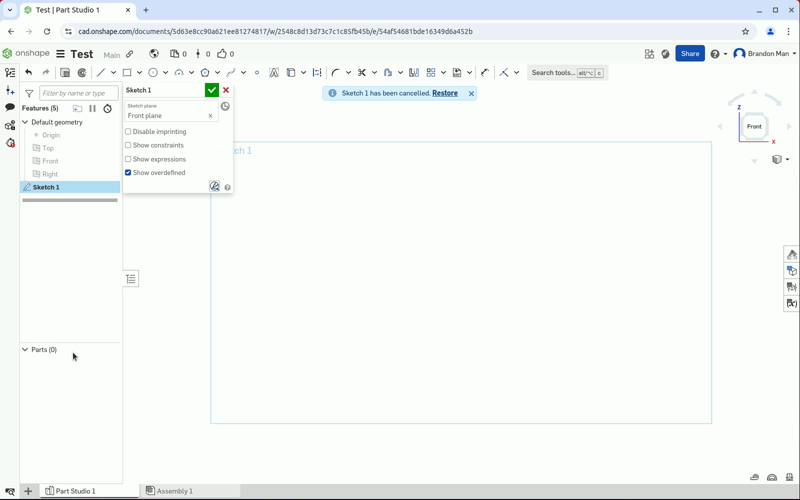
key(c)
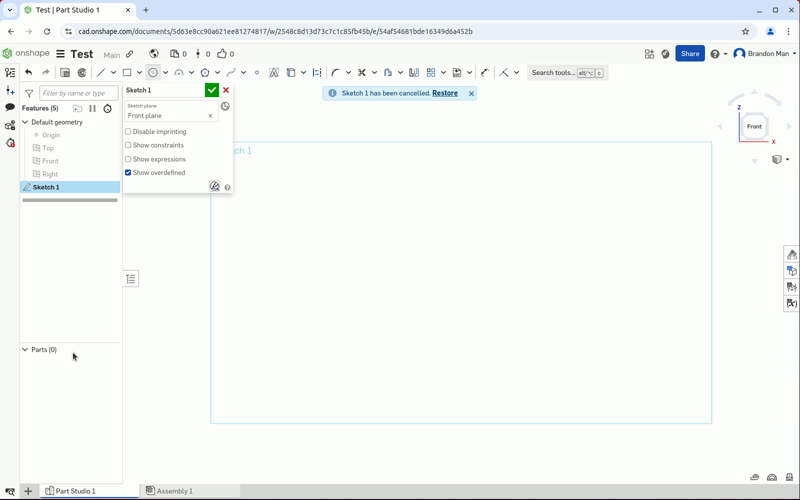
key_down(shift)
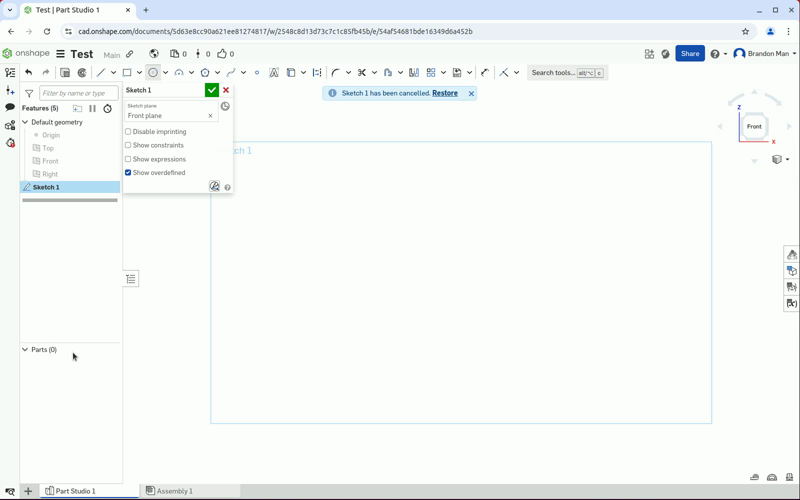
mouse_move(461, 282)
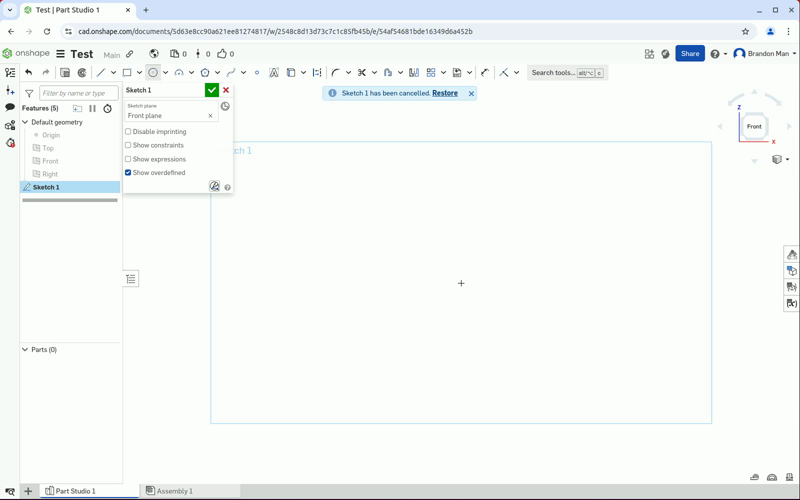
click(461, 282)
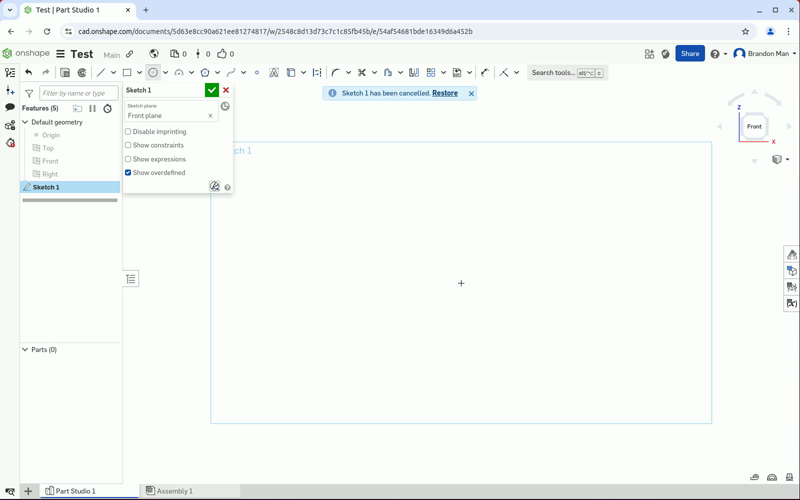
key_up(shift)
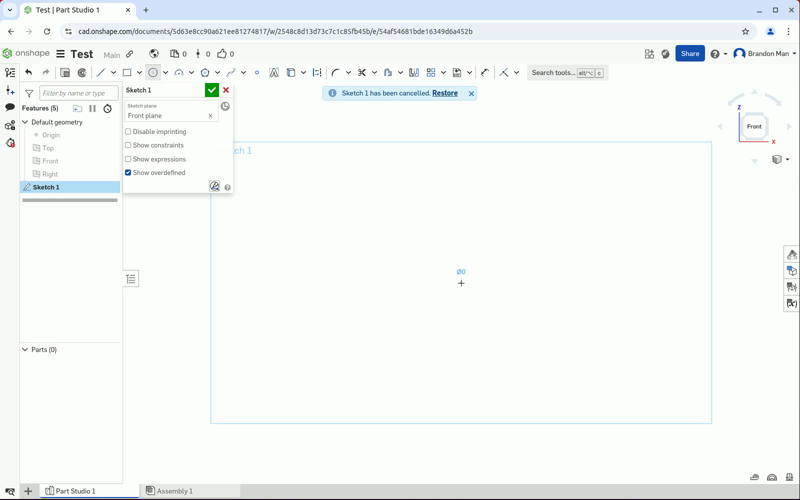
mouse_move(540, 282)
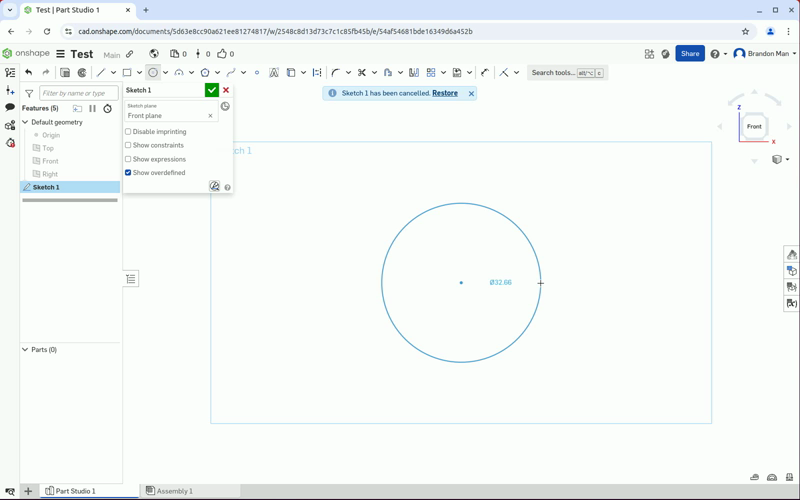
click(540, 282)
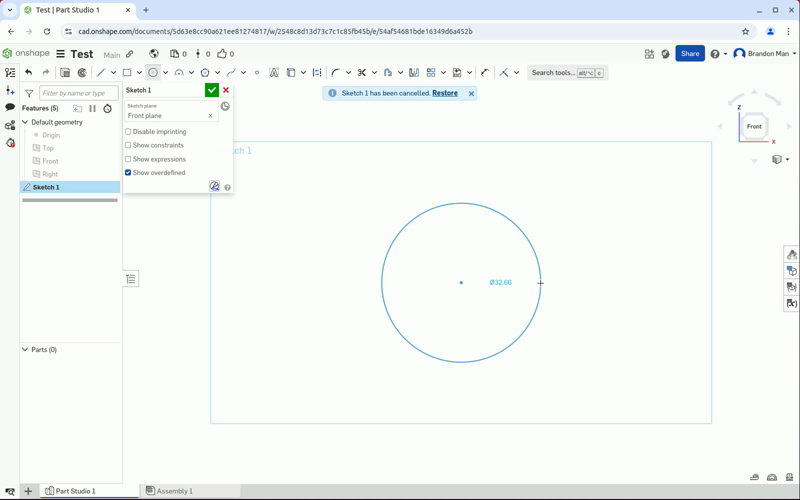
key(esc)
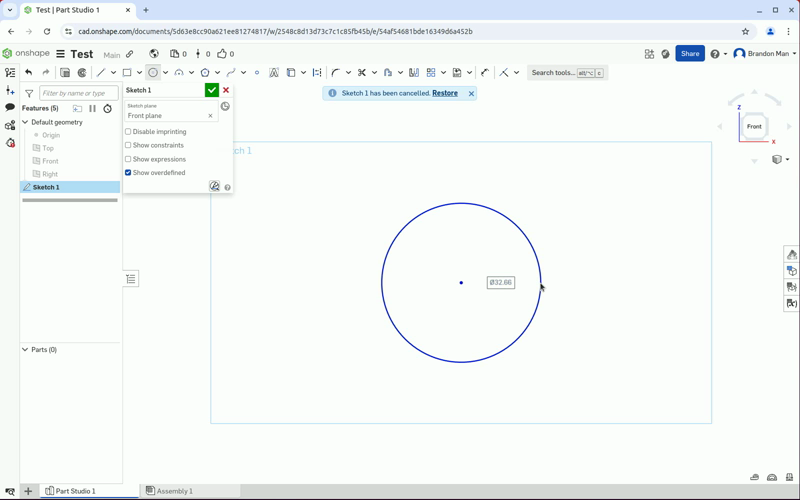
key(c)
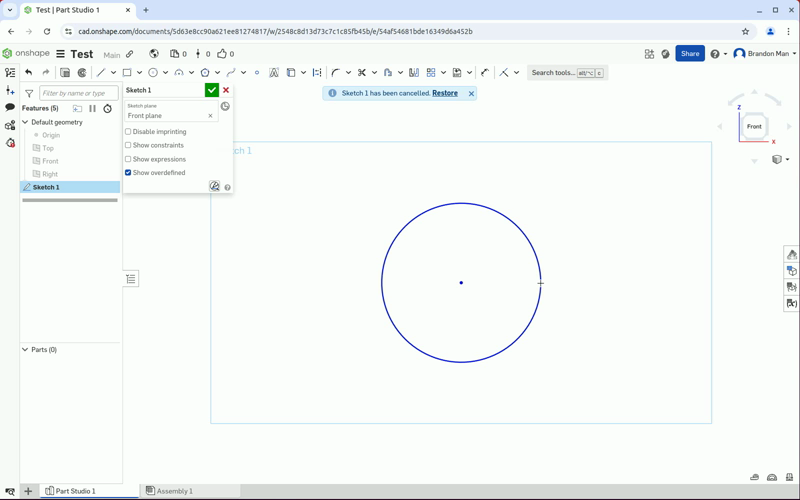
key_down(shift)
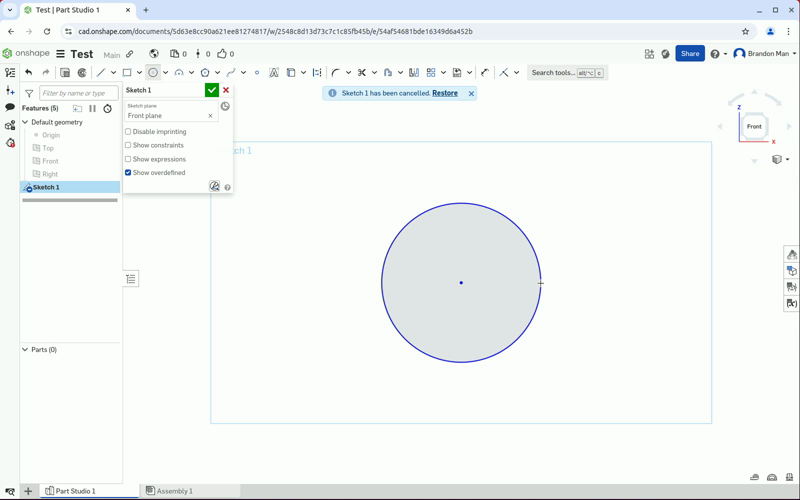
mouse_move(400, 264)
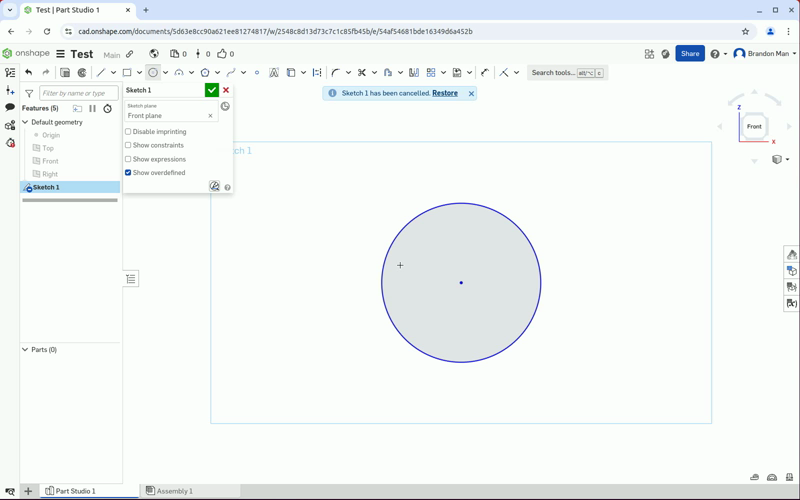
click(400, 264)
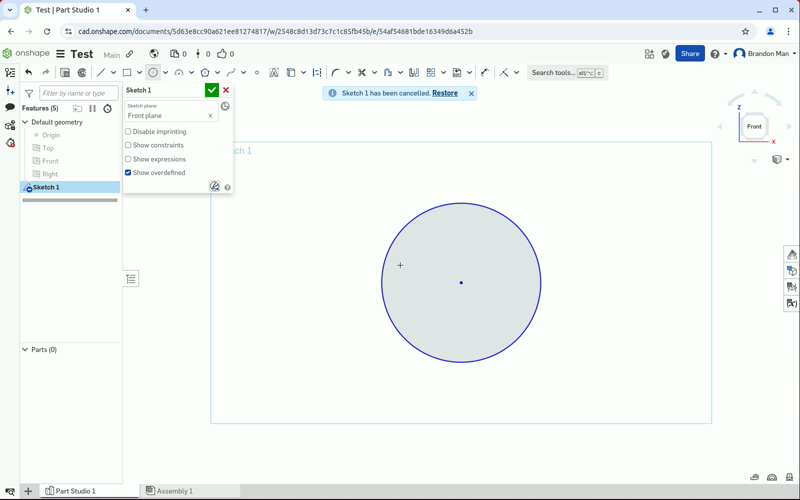
key_up(shift)
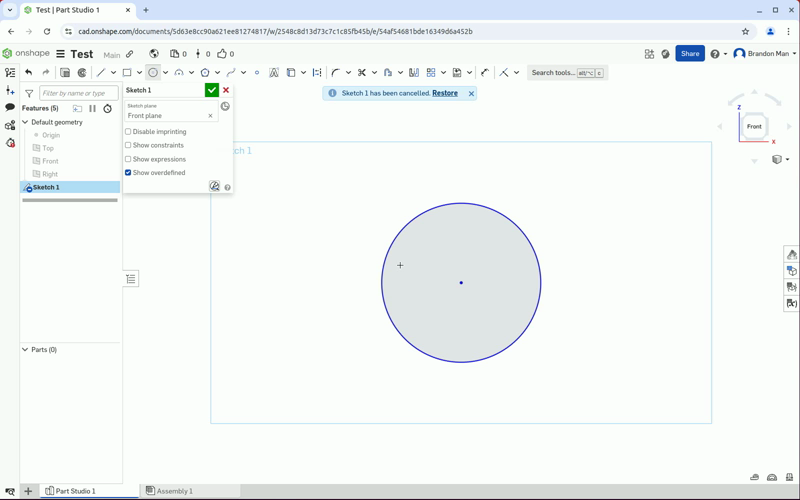
mouse_move(413, 264)
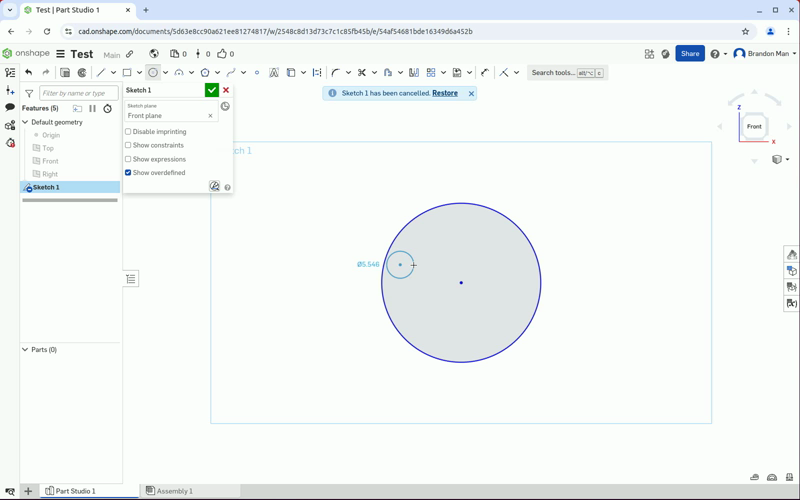
click(413, 264)
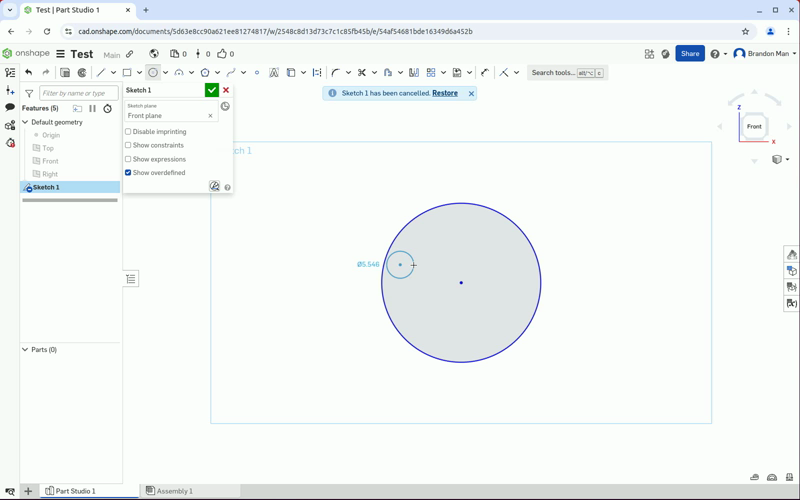
key(esc)
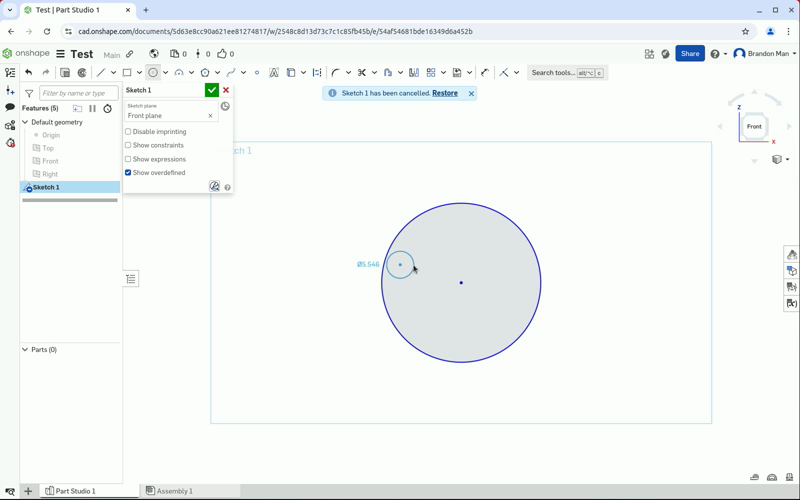
key(c)
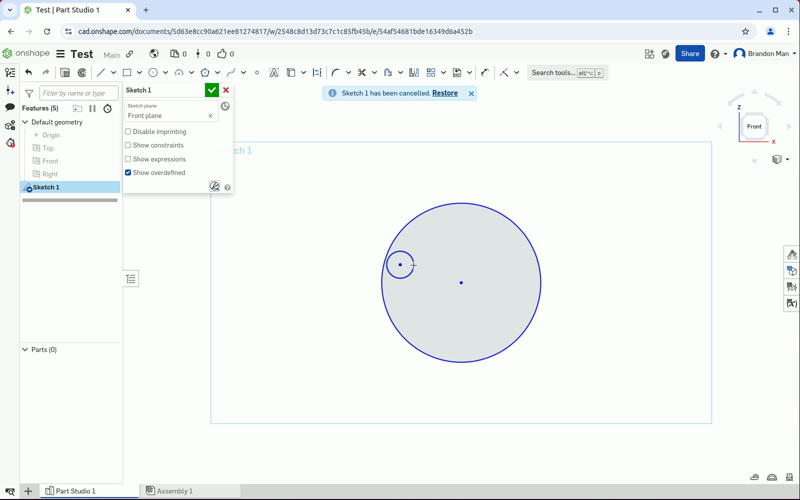
key_down(shift)
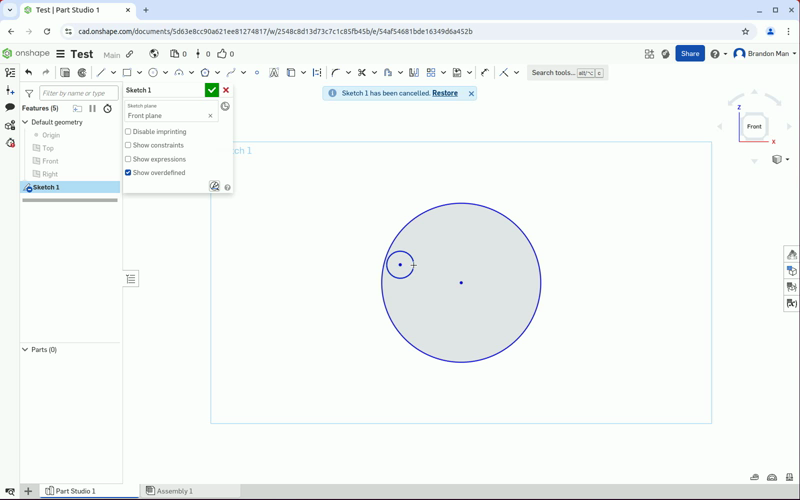
mouse_move(461, 282)
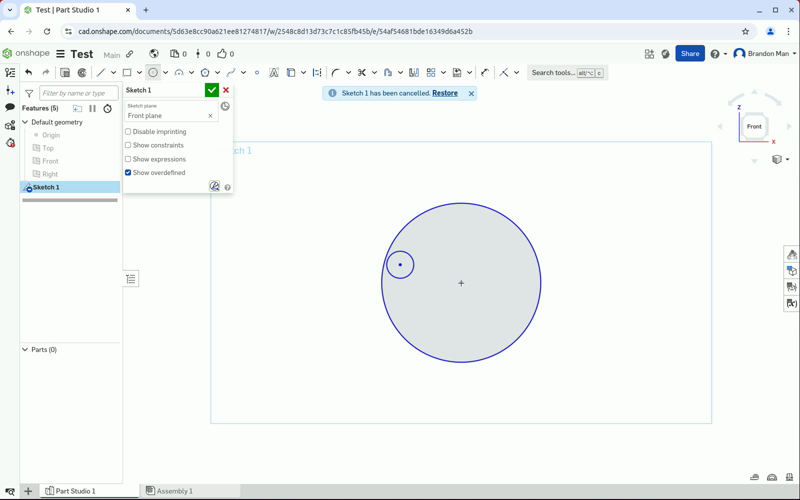
click(461, 282)
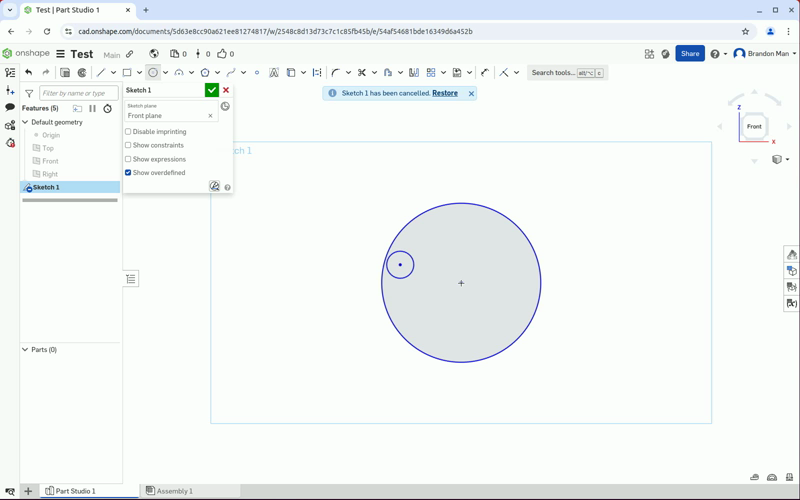
key_up(shift)
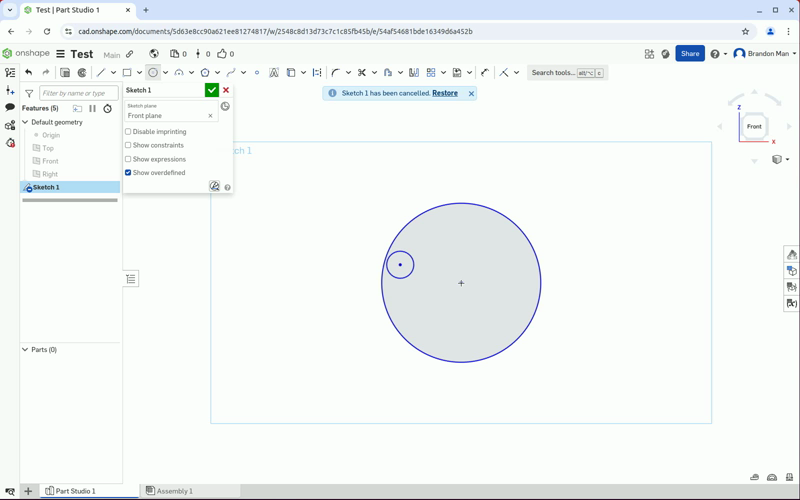
mouse_move(505, 282)
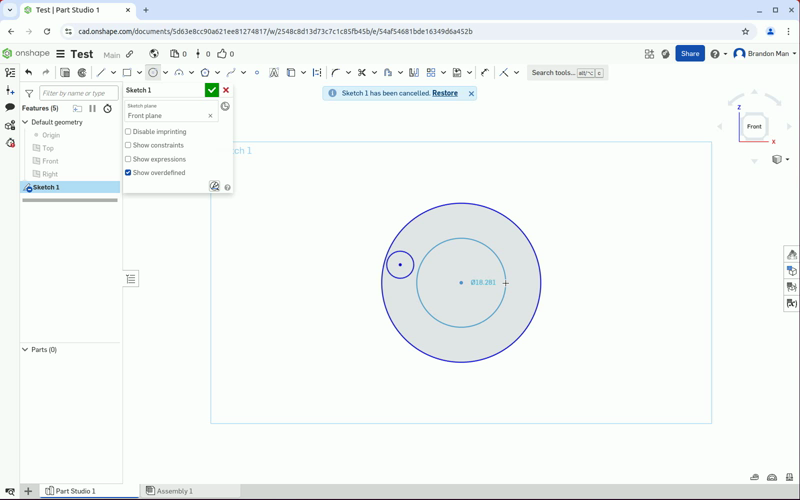
click(505, 282)
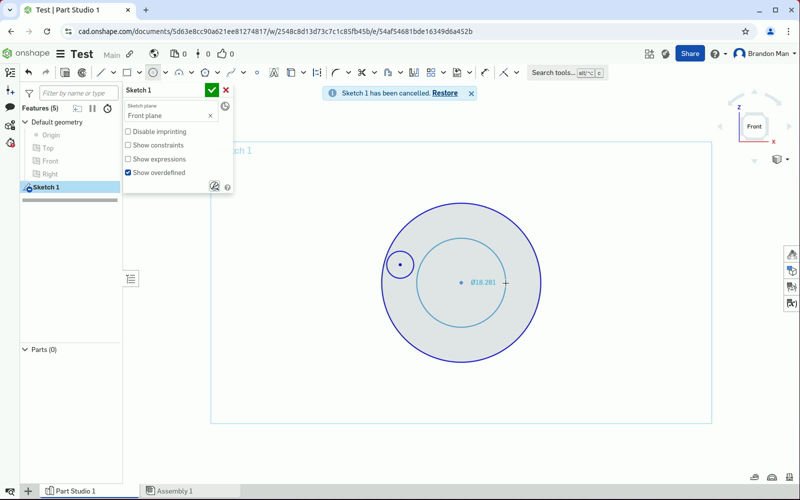
key(esc)
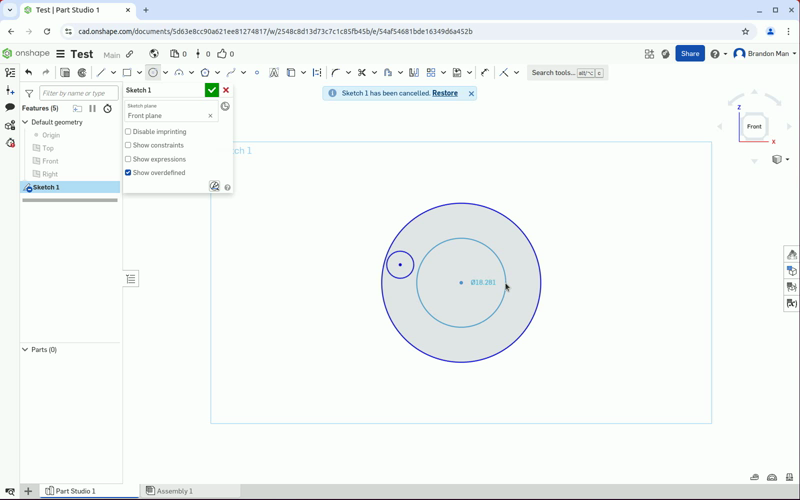
key(c)
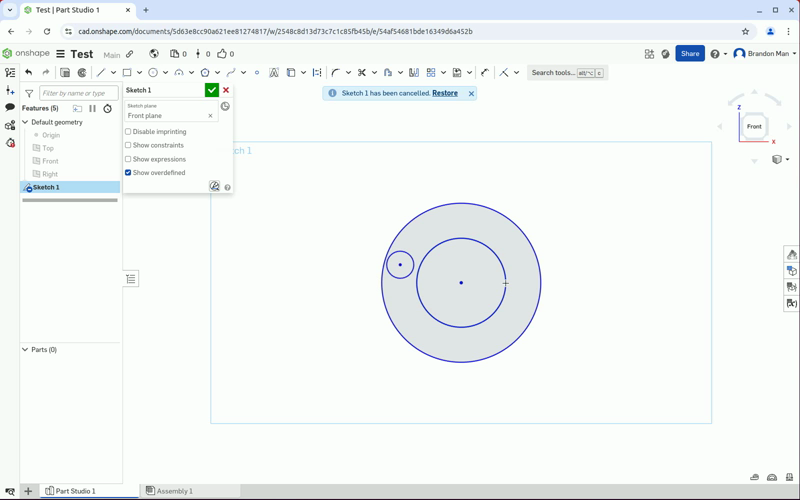
key_down(shift)
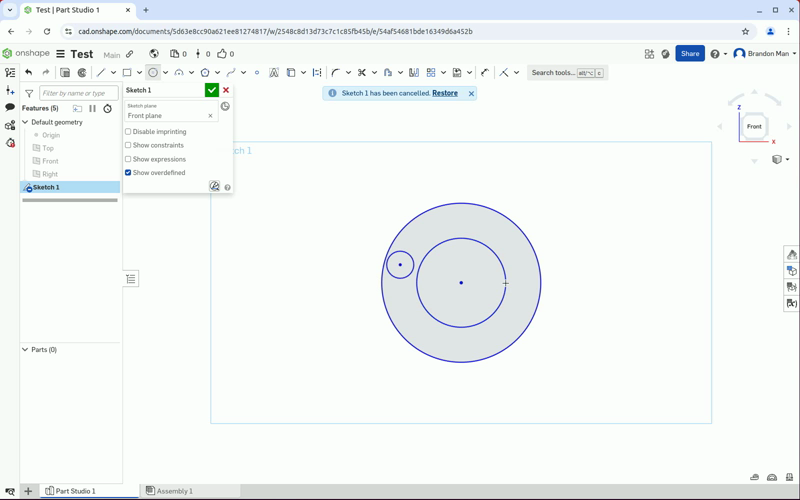
mouse_move(441, 342)
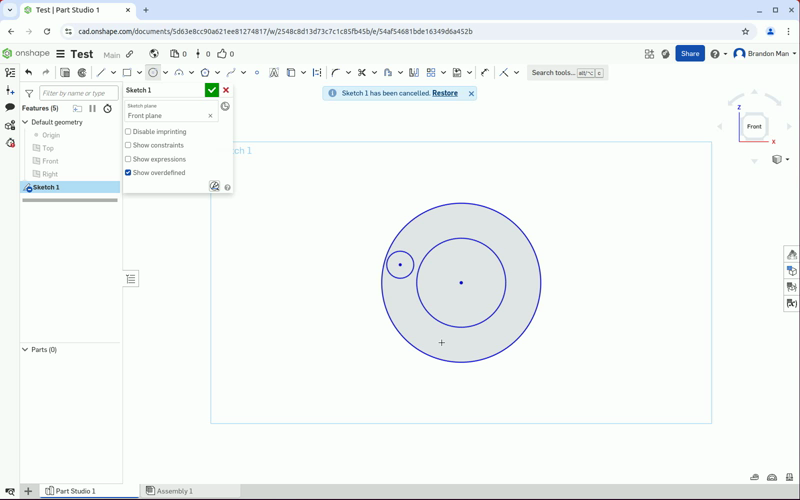
click(441, 342)
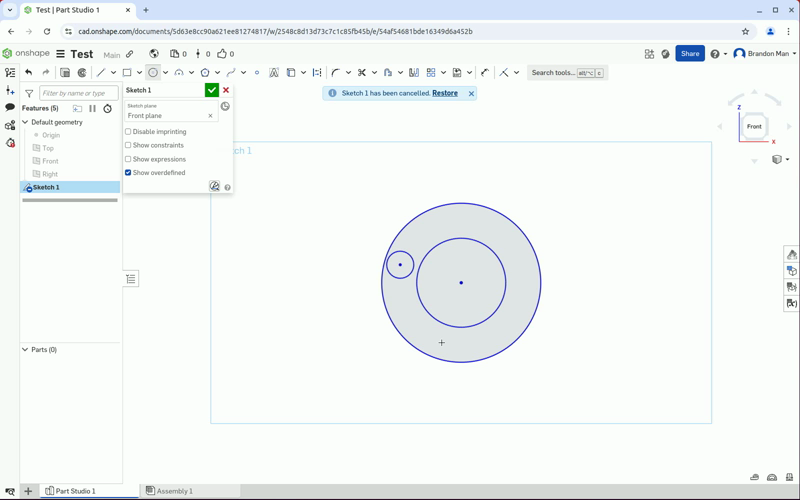
key_up(shift)
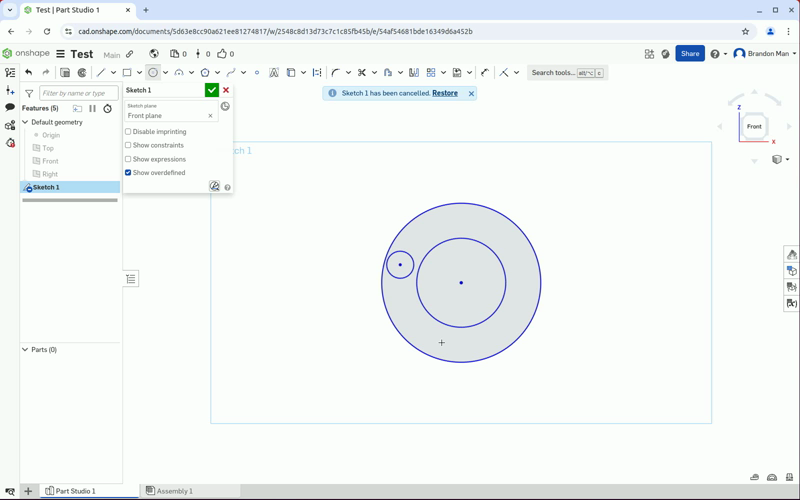
mouse_move(454, 342)
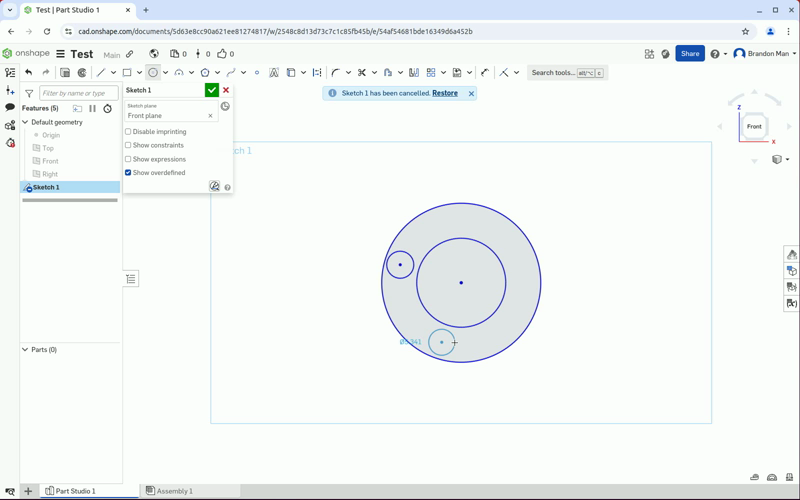
click(454, 342)
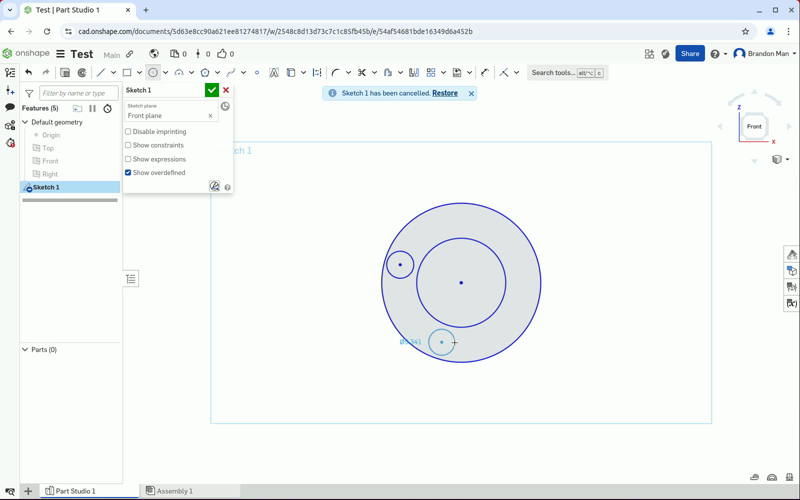
key(esc)
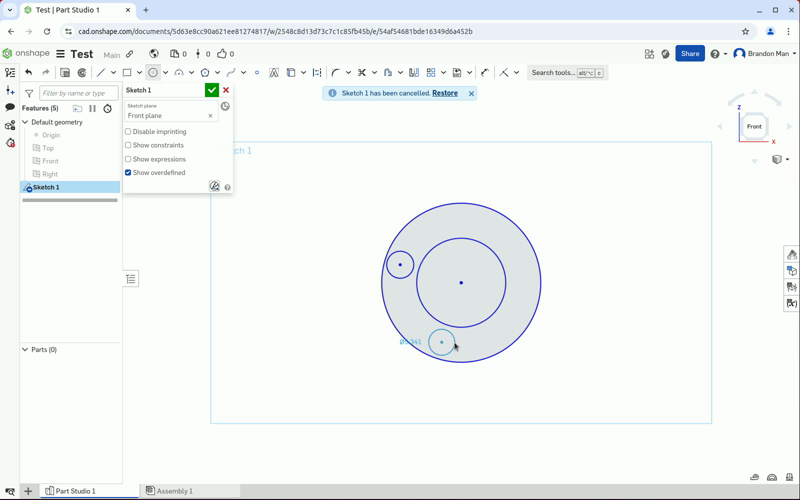
key(c)
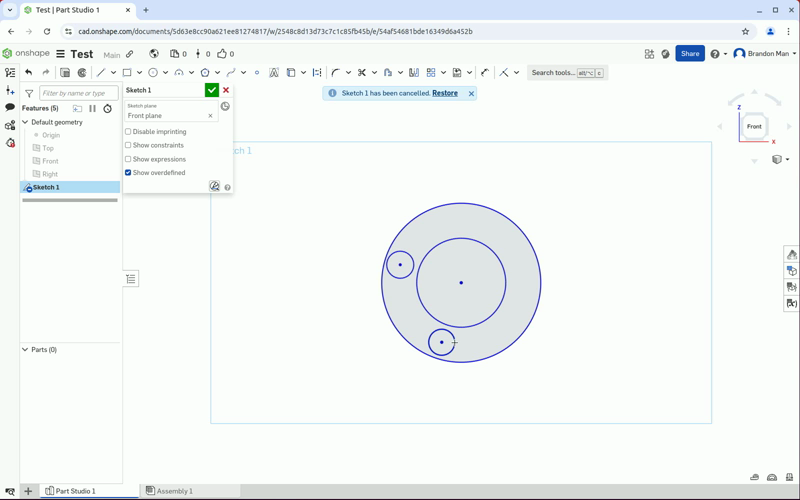
key_down(shift)
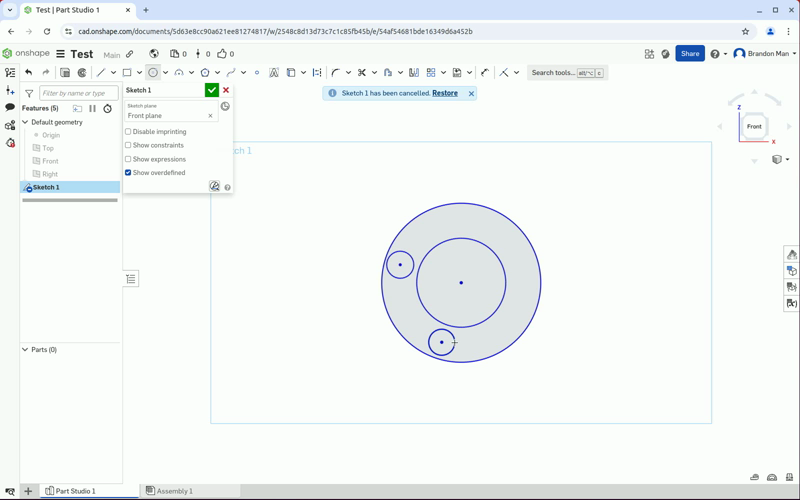
mouse_move(479, 223)
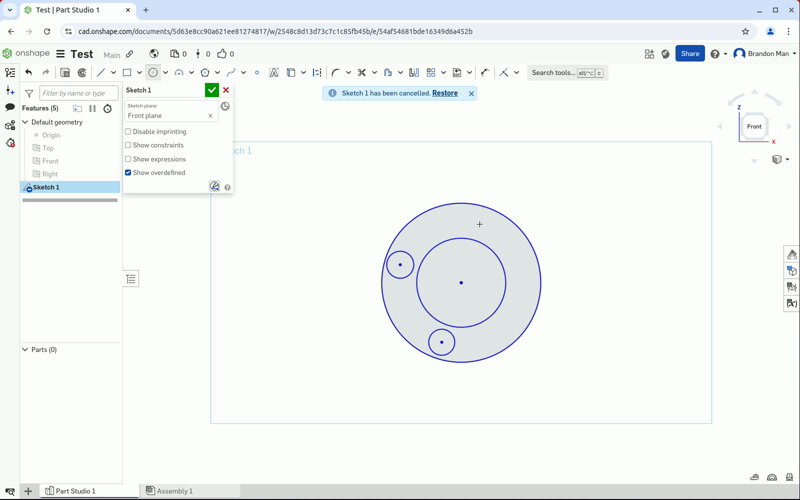
click(479, 223)
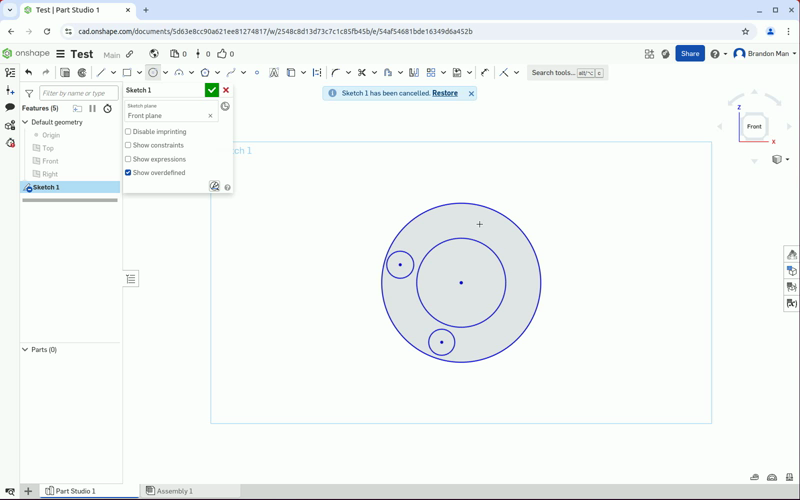
key_up(shift)
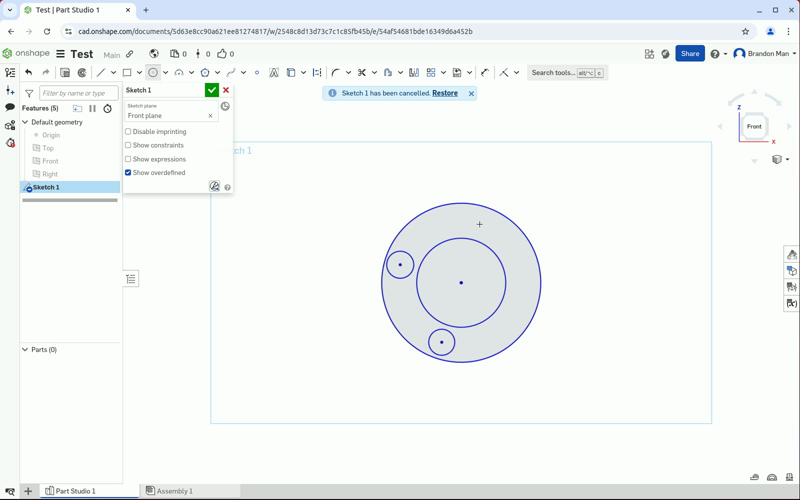
mouse_move(492, 223)
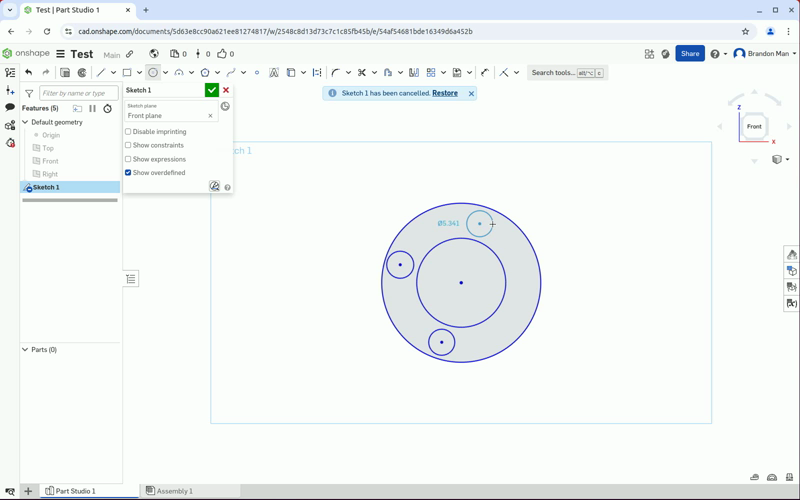
click(492, 223)
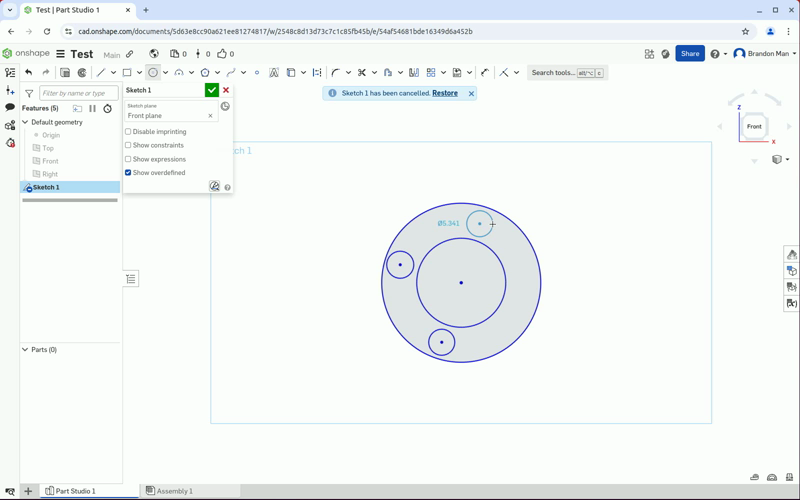
key(esc)
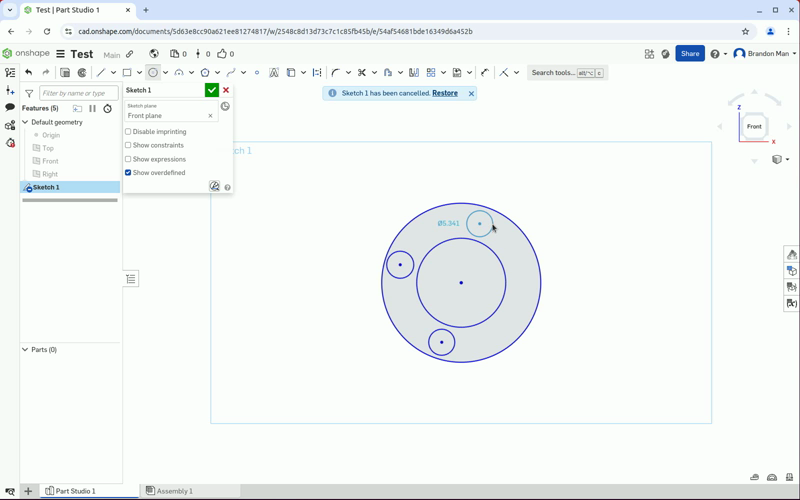
key(c)
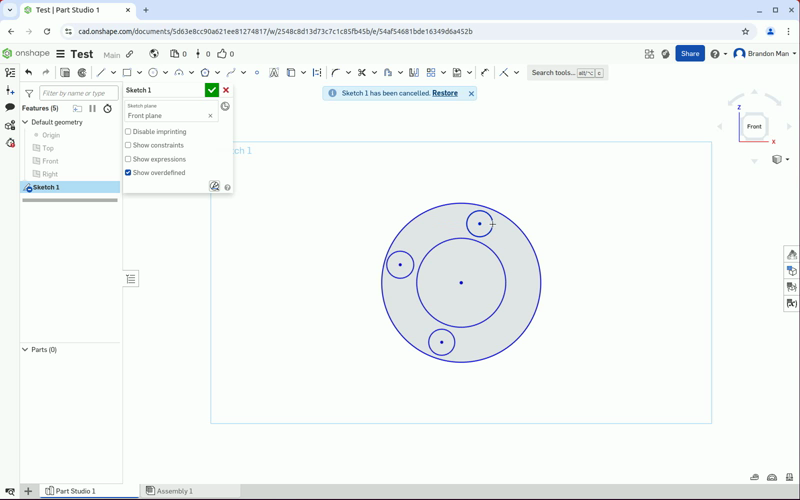
key_down(shift)
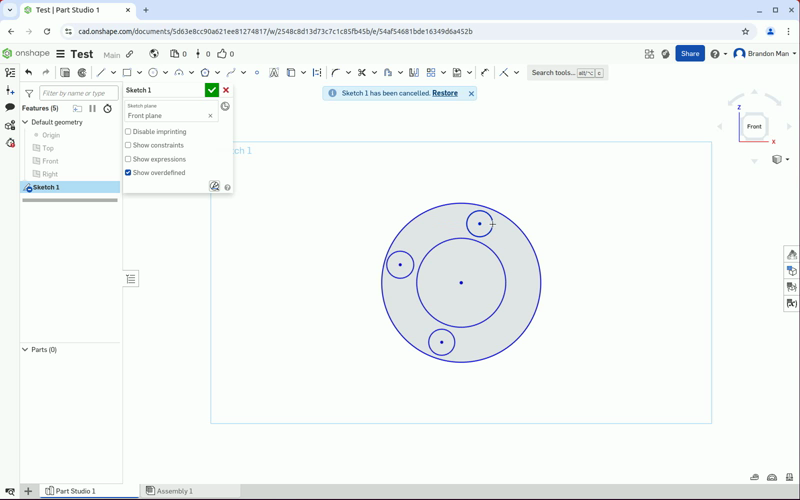
mouse_move(520, 300)
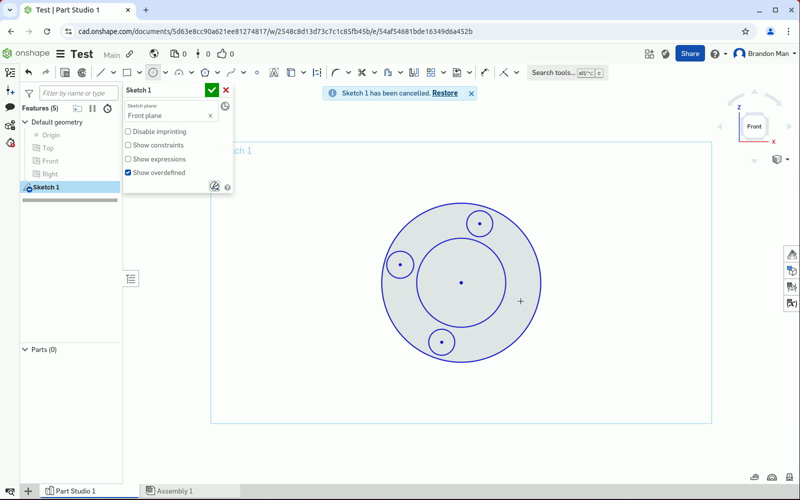
click(520, 300)
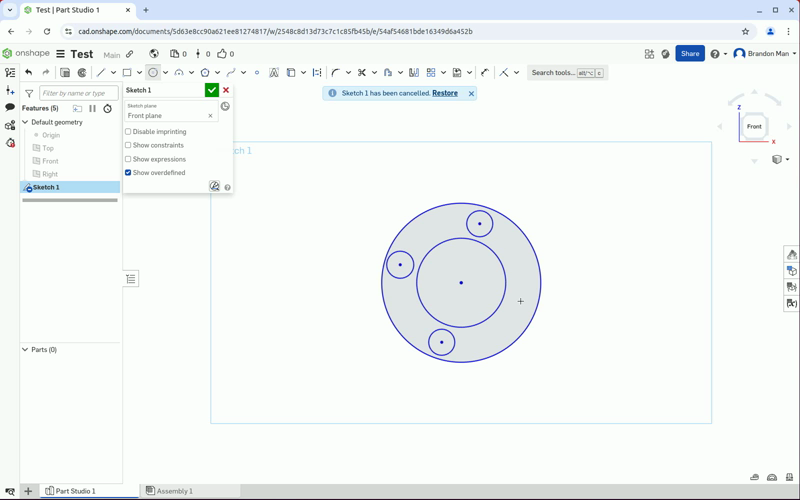
key_up(shift)
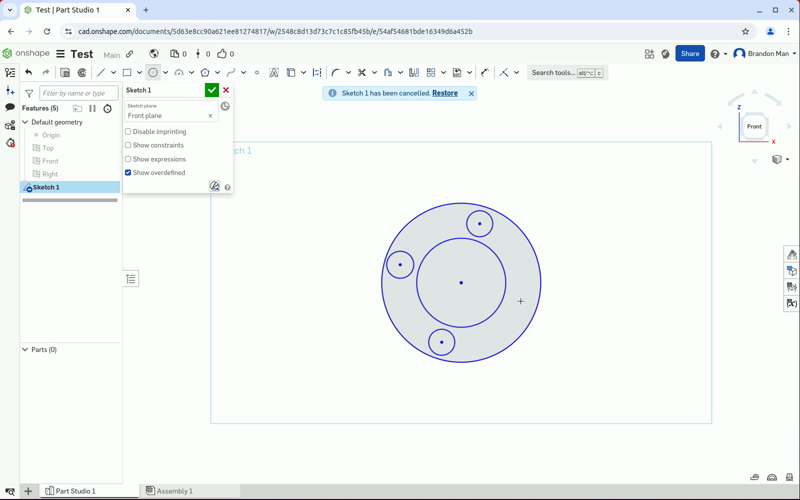
mouse_move(534, 300)
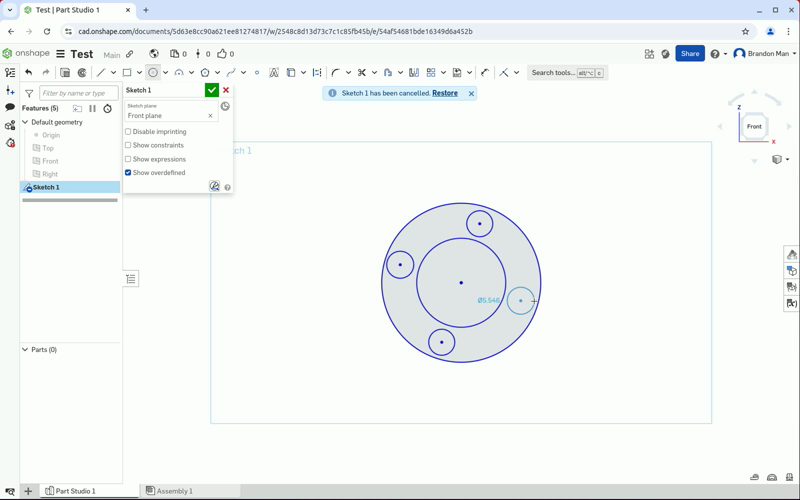
click(534, 300)
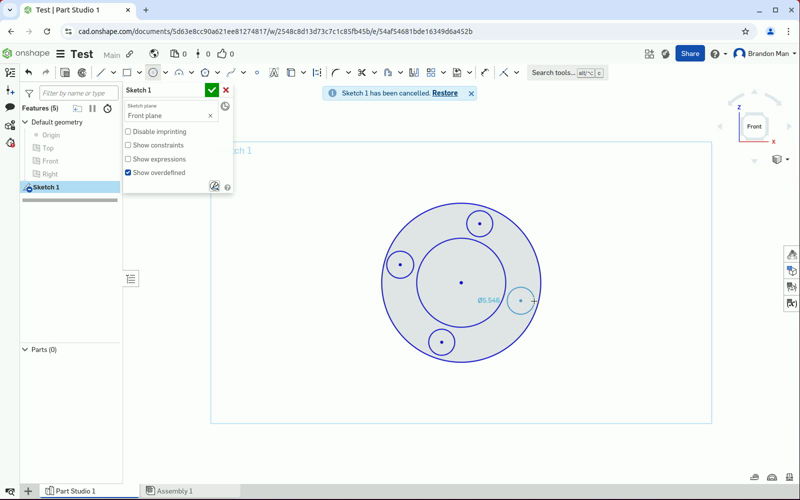
key(esc)
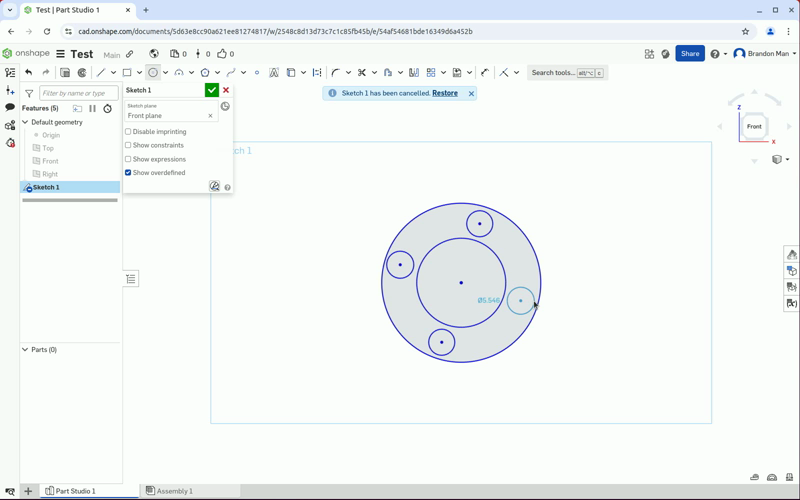
mouse_move(501, 234)
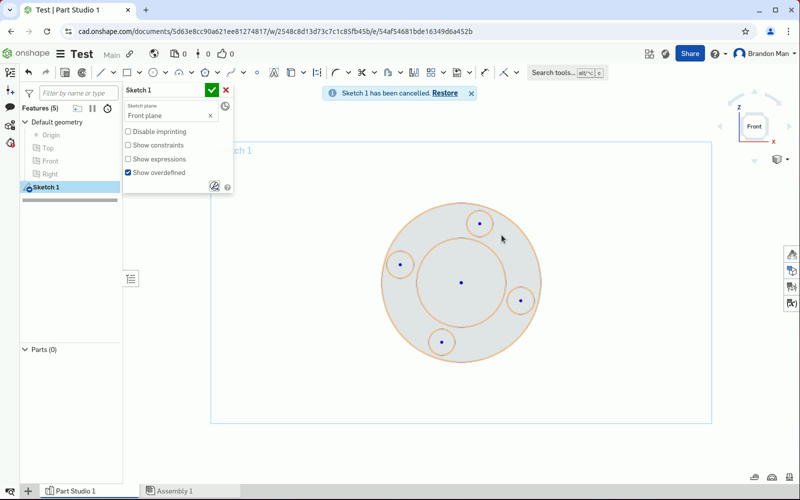
click(501, 234)
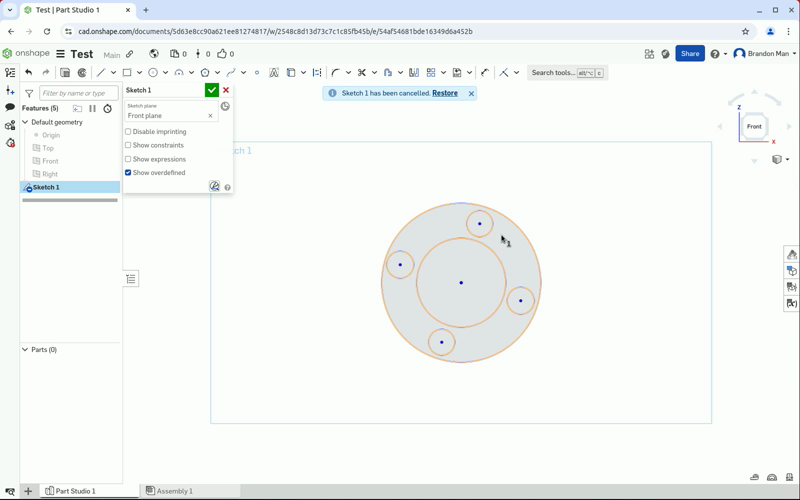
mouse_move(73, 352)
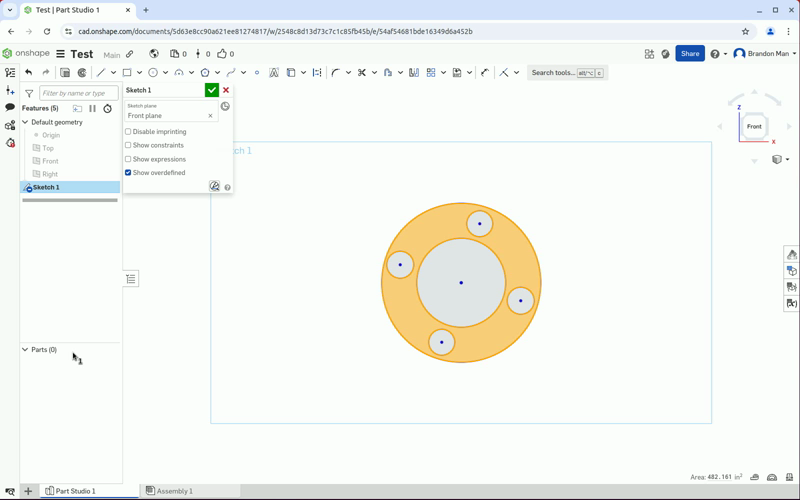
key(shift+y)
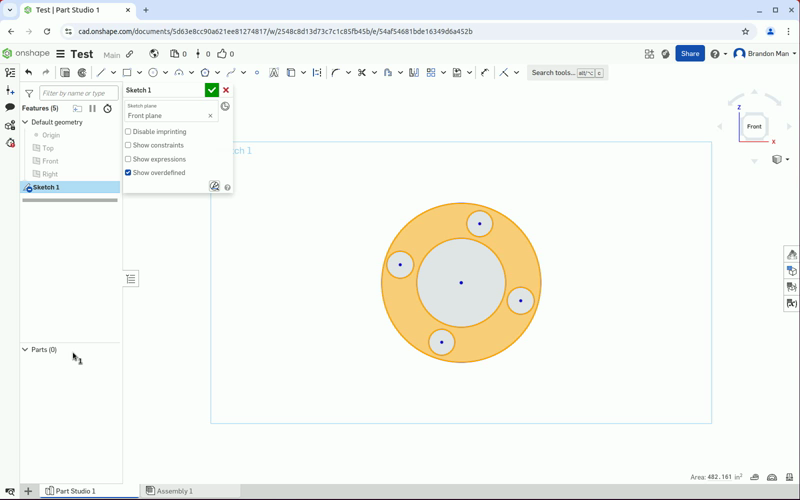
key(shift+e)
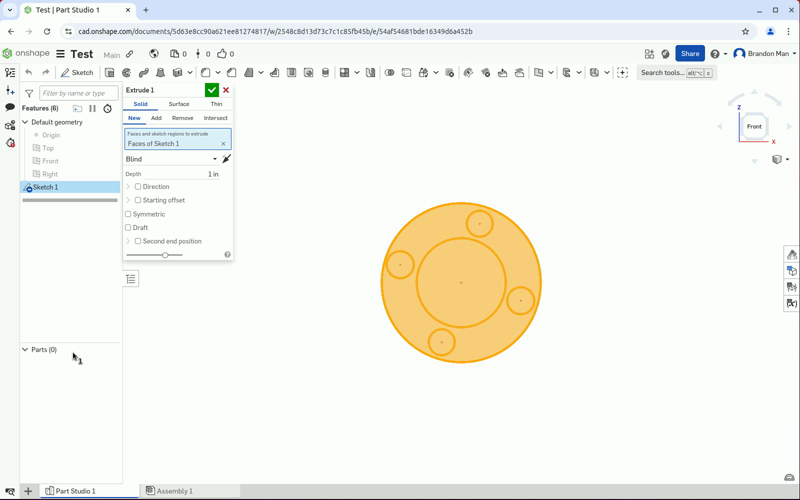
mouse_move(143, 106)
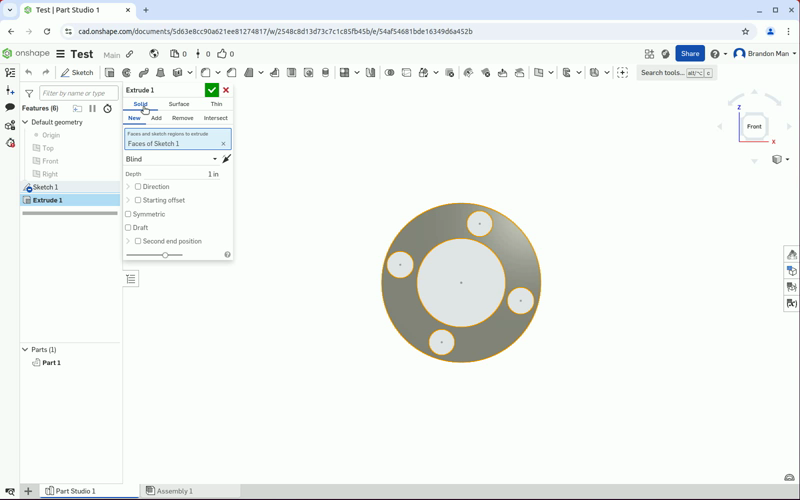
click(143, 106)
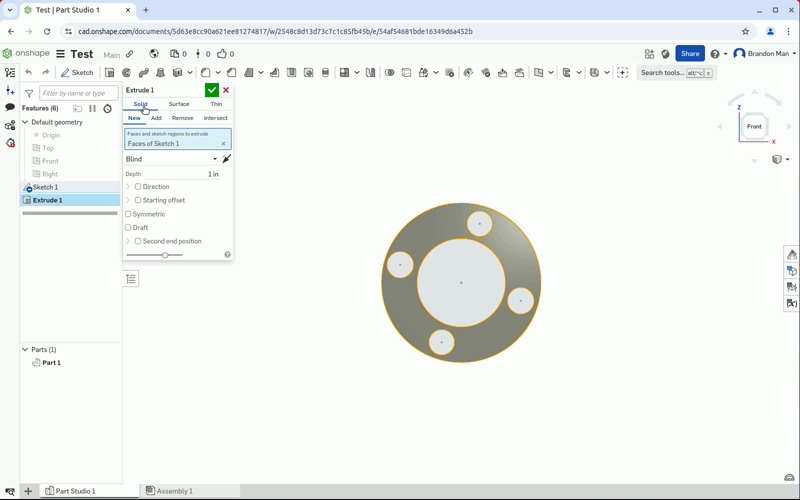
mouse_move(137, 120)
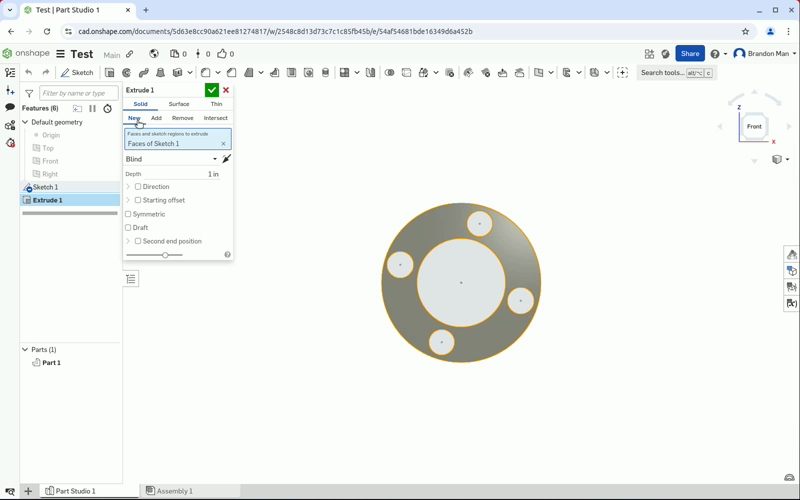
click(137, 120)
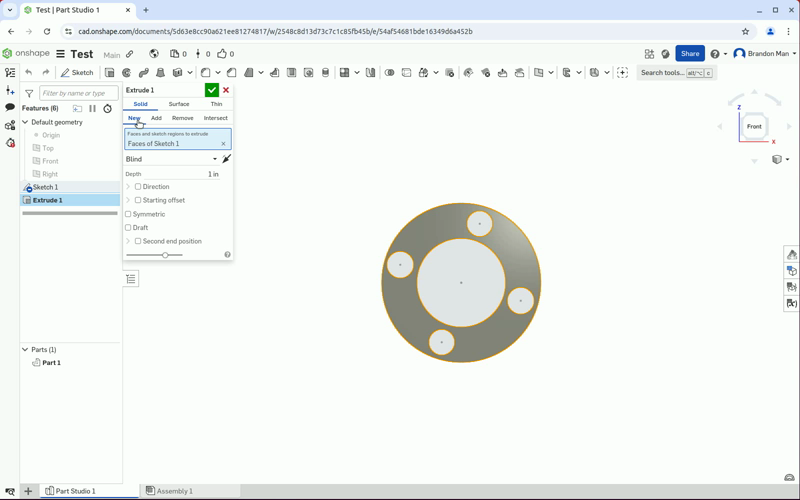
key(tab, 4)
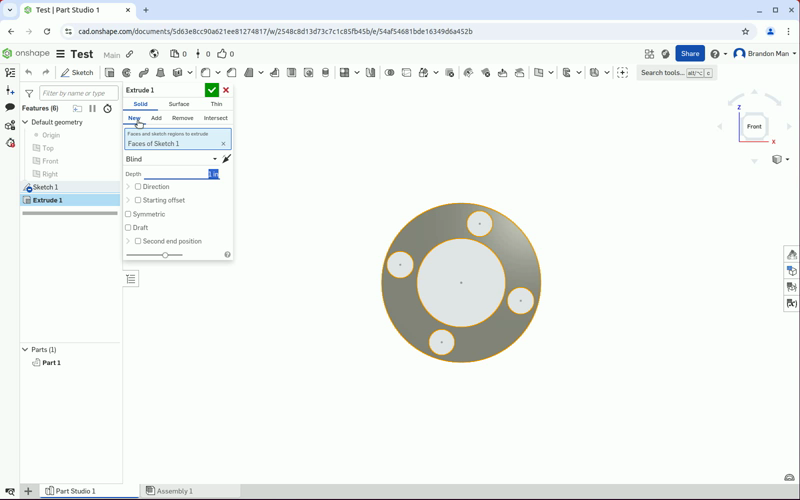
text(6.74)
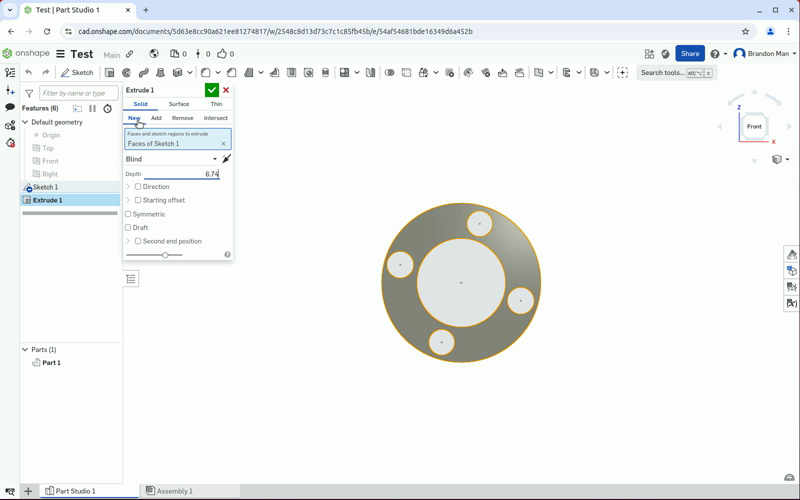
key(tab, 3)
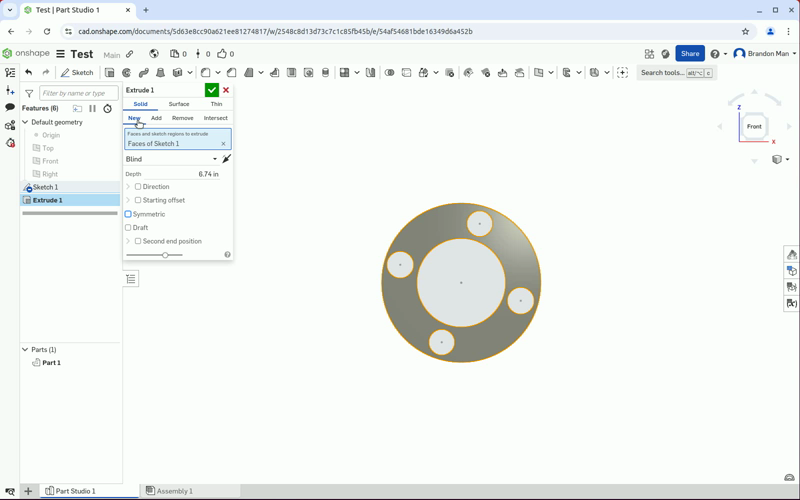
key(space)
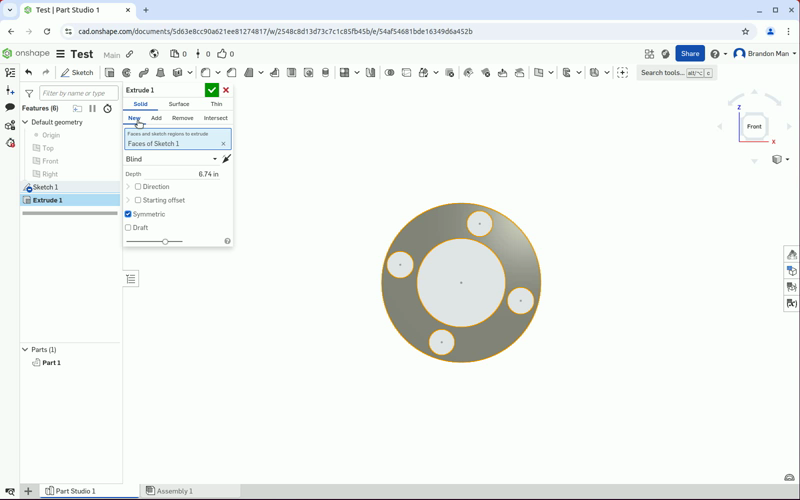
key(enter)
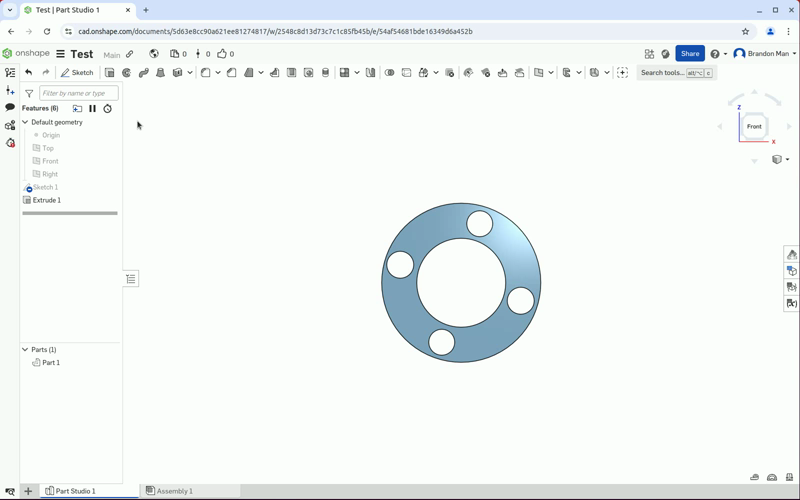
key(shift+h)
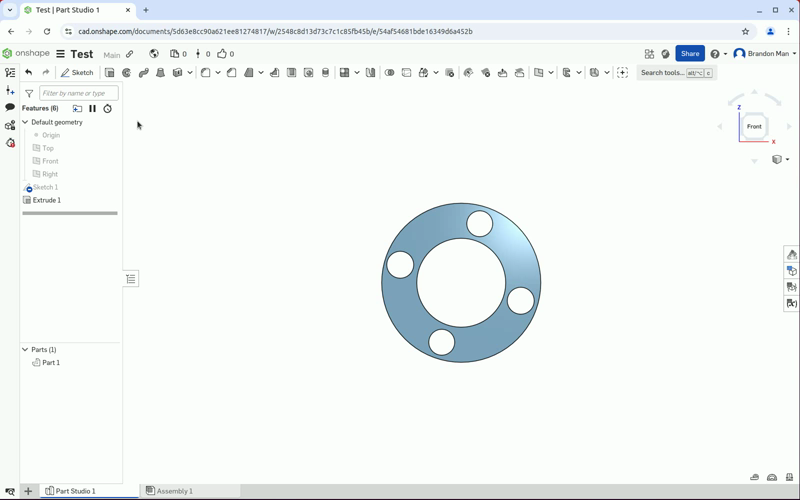
key(shift+h)
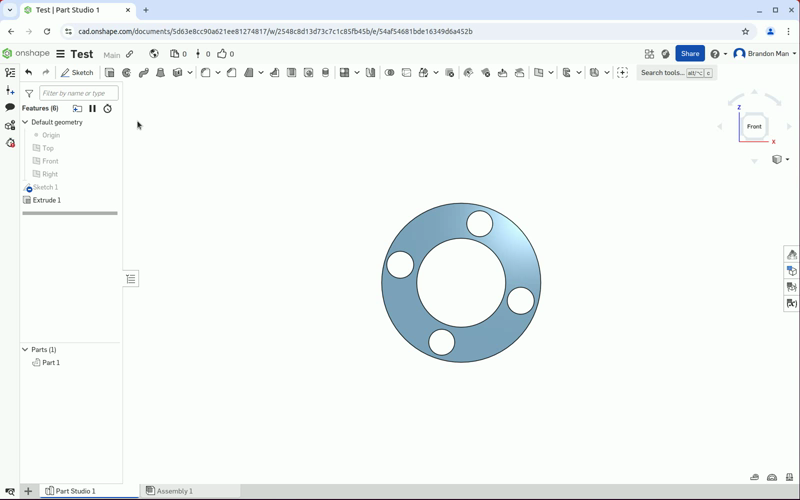
mouse_move(73, 189)
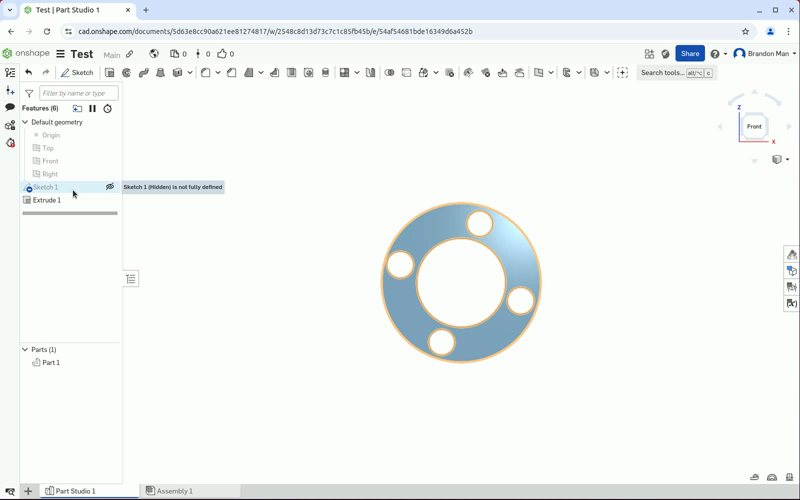
click(73, 189)
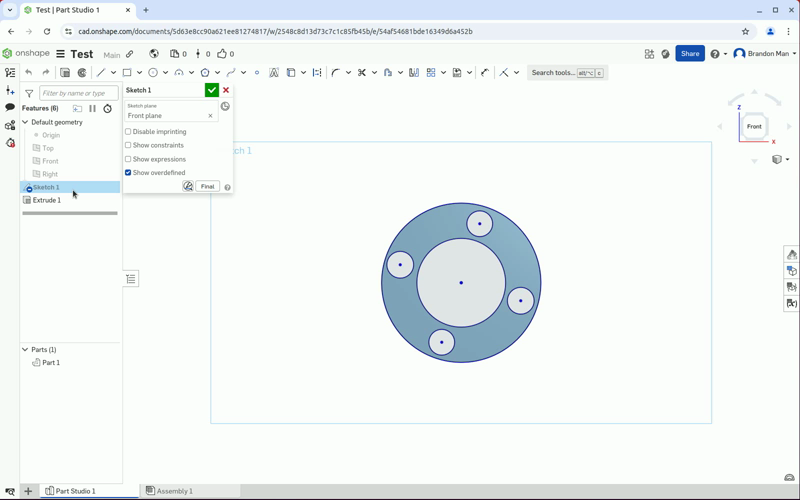
mouse_move(229, 92)
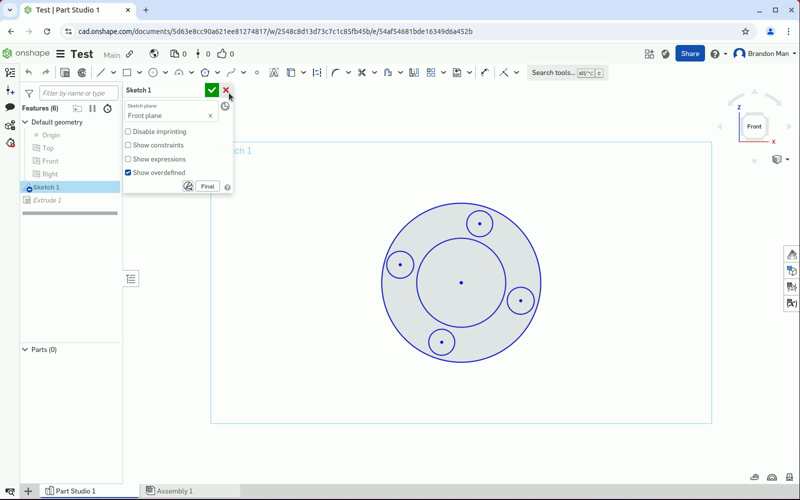
click(229, 92)
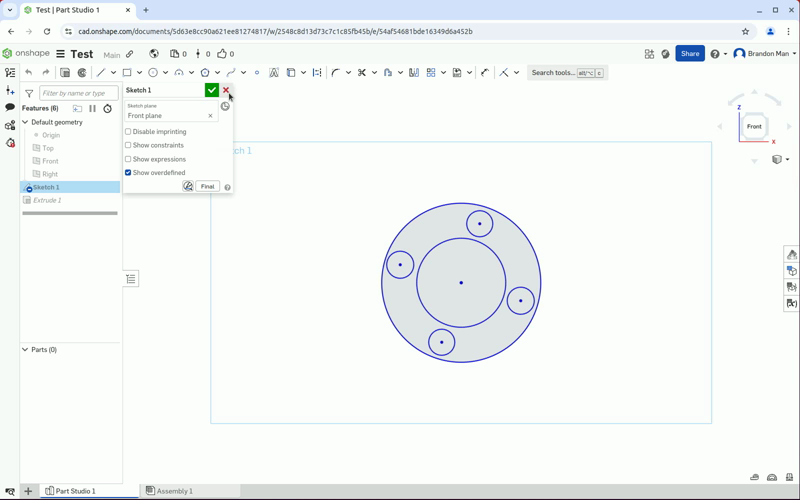
key(shift+s)
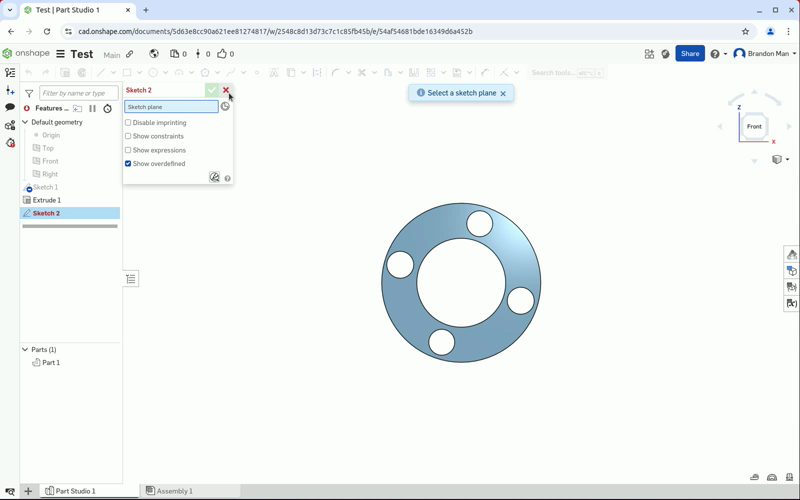
mouse_move(73, 163)
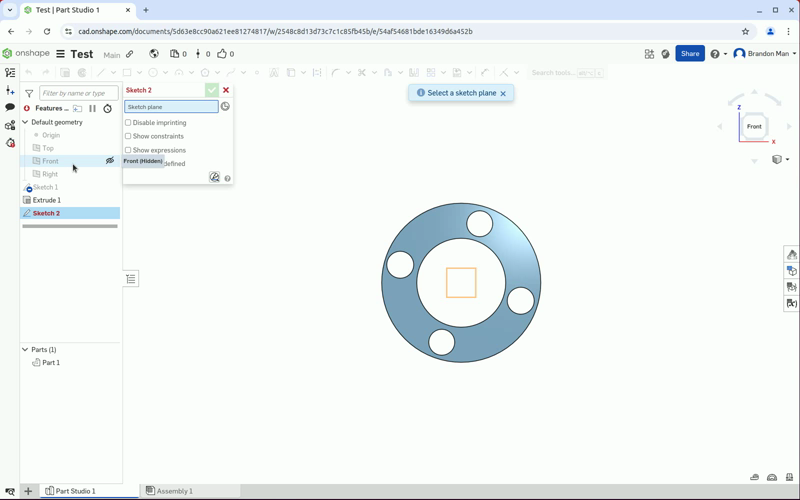
click(73, 163)
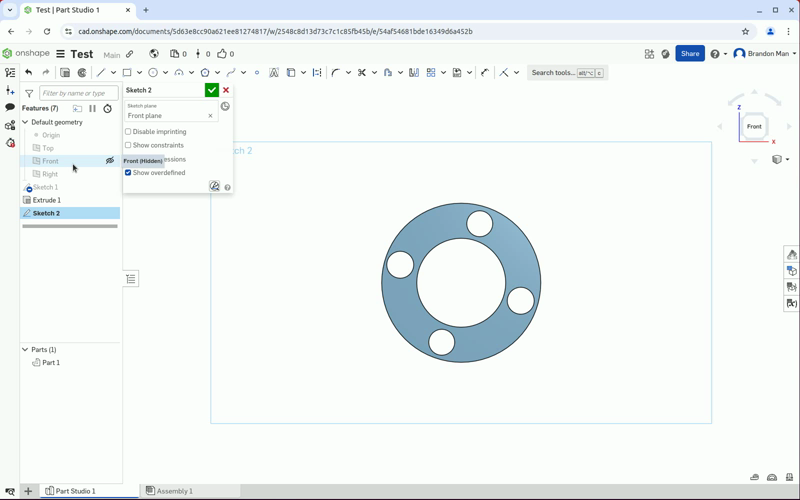
mouse_move(73, 352)
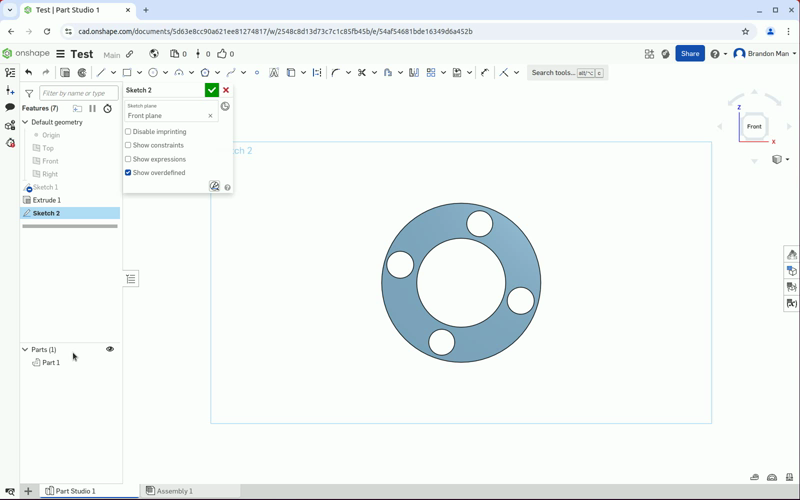
key(y)
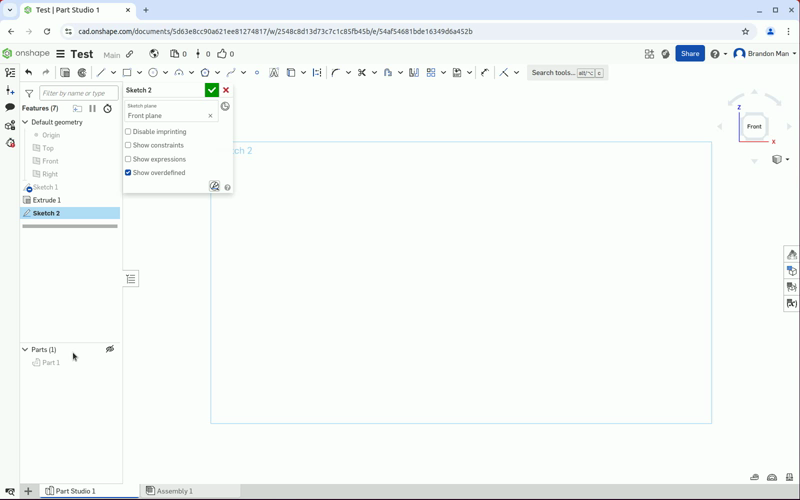
key(c)
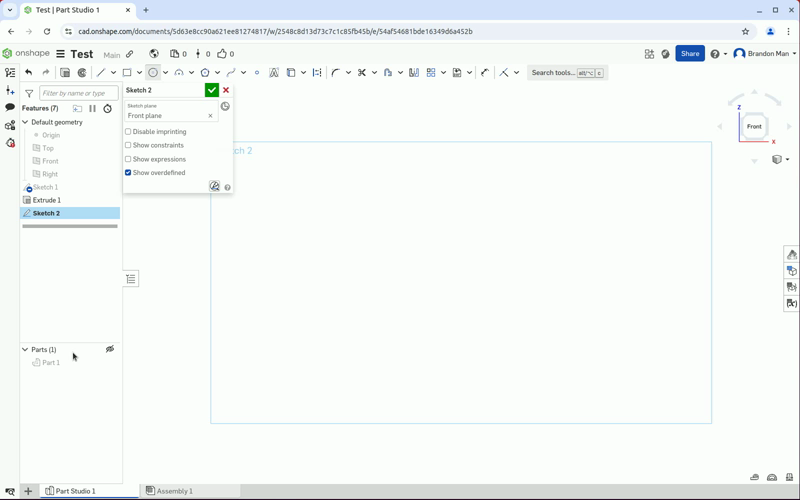
key_down(shift)
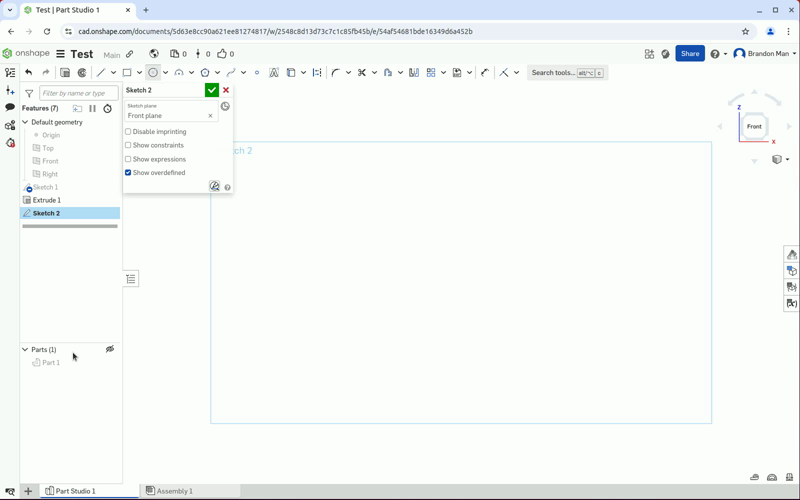
mouse_move(461, 282)
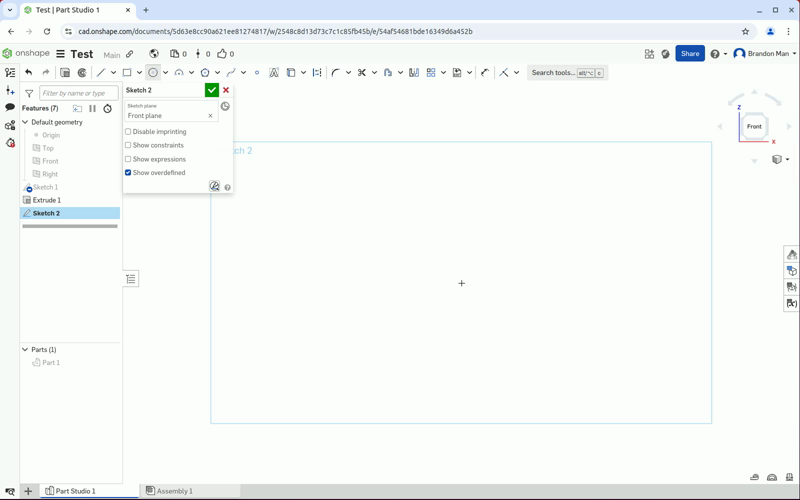
click(461, 282)
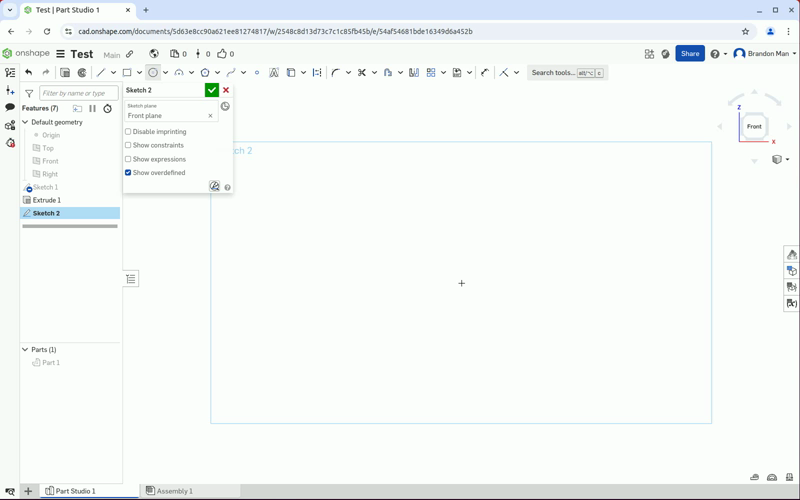
key_up(shift)
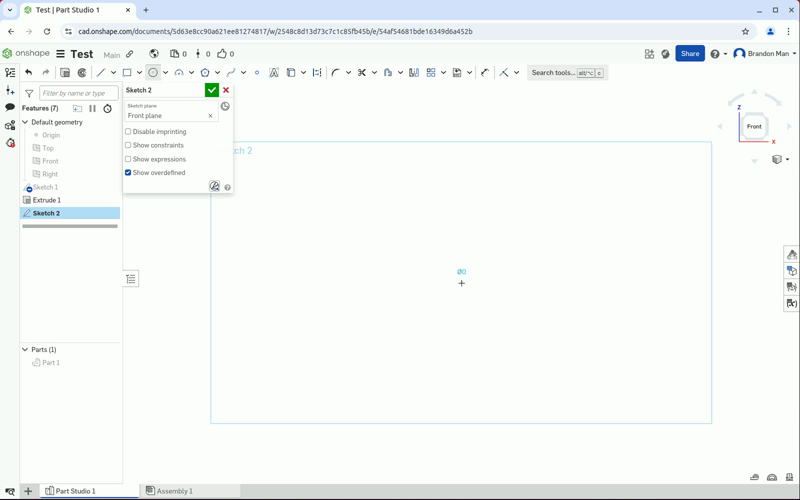
mouse_move(507, 282)
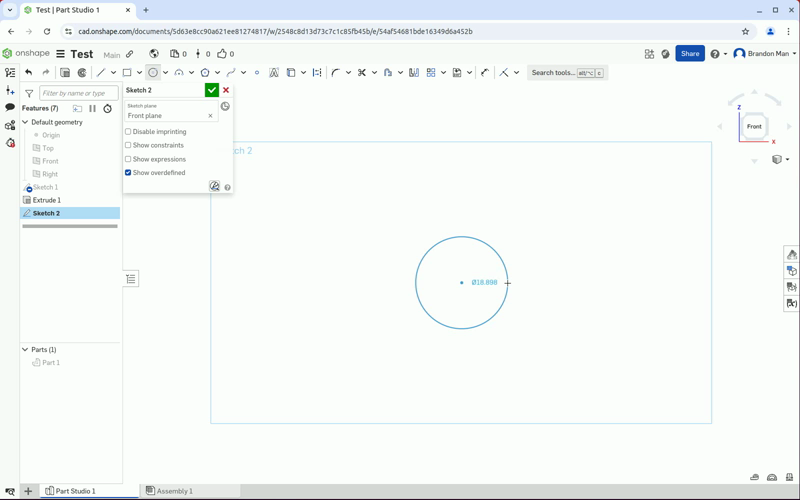
click(507, 282)
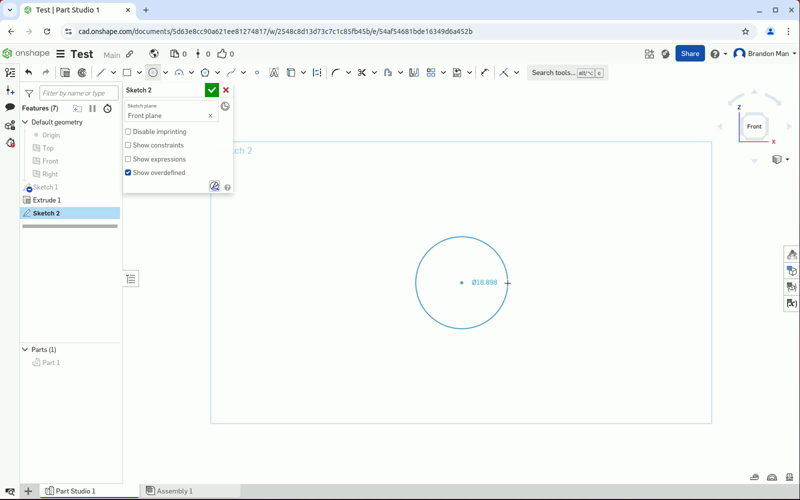
key(esc)
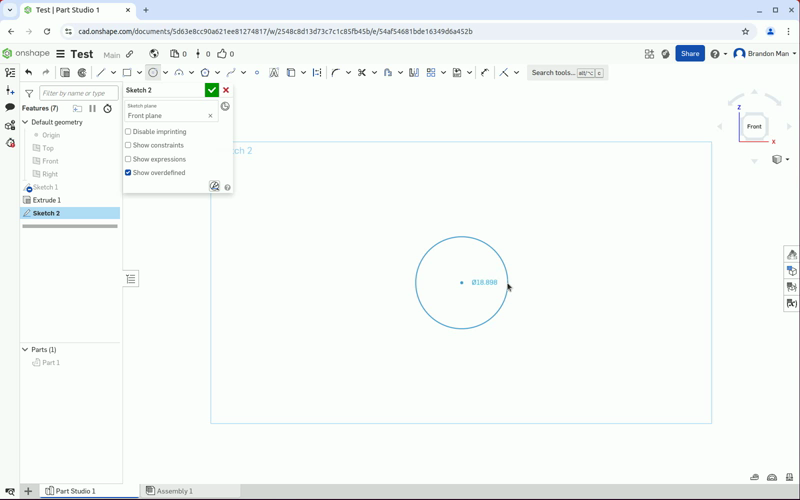
mouse_move(454, 252)
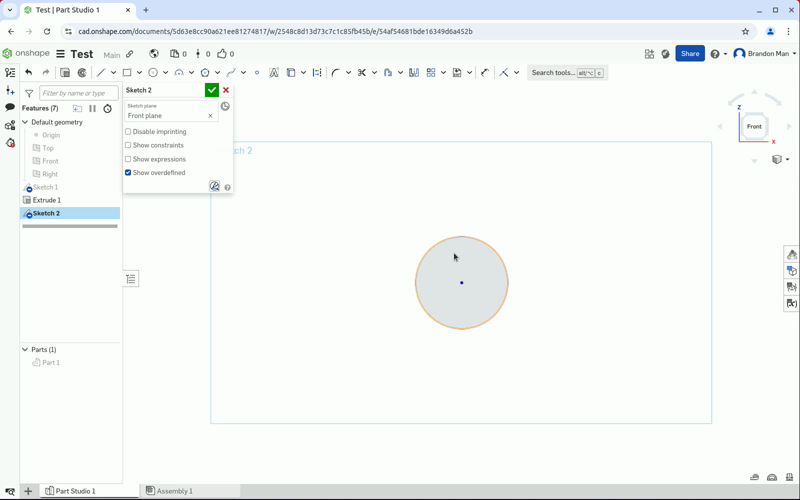
click(454, 252)
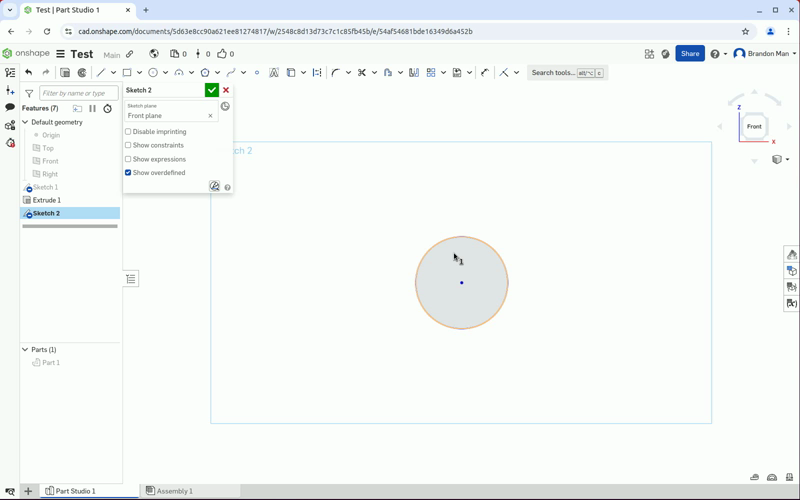
mouse_move(73, 352)
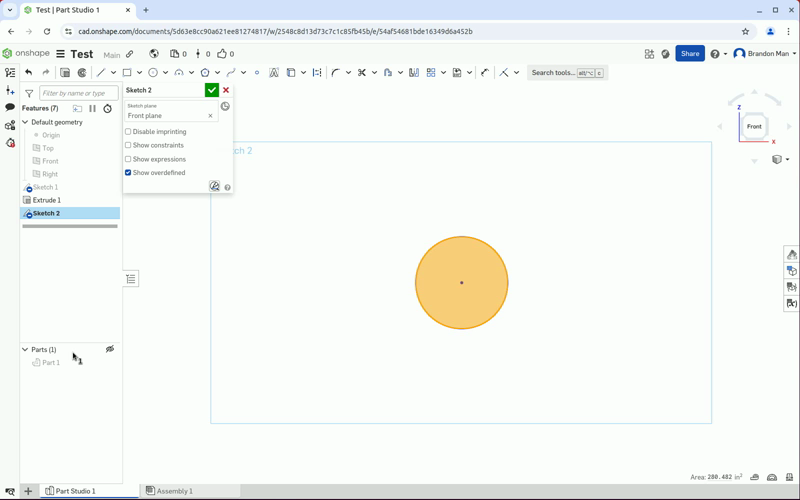
key(shift+y)
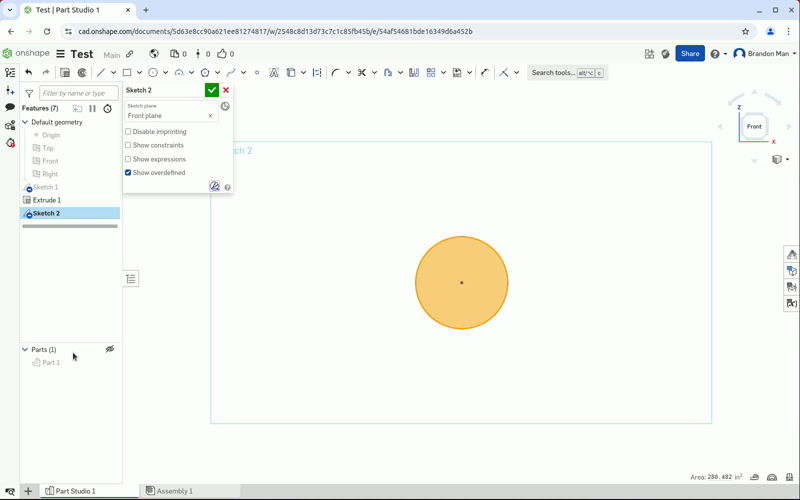
key(shift+e)
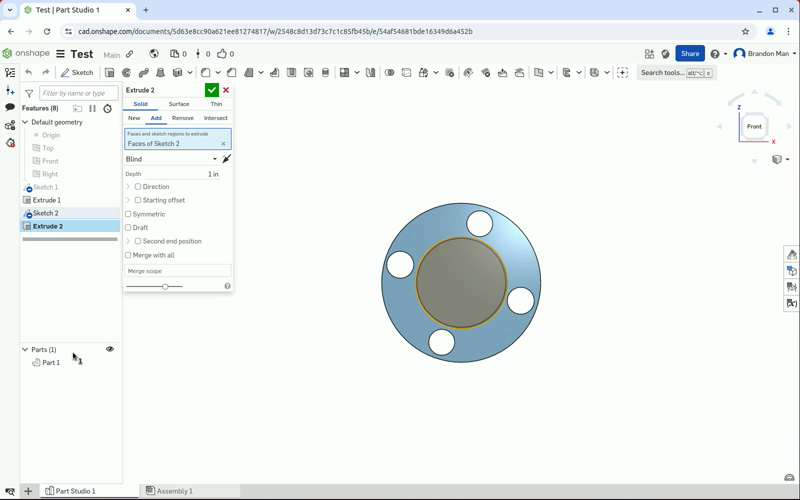
mouse_move(143, 106)
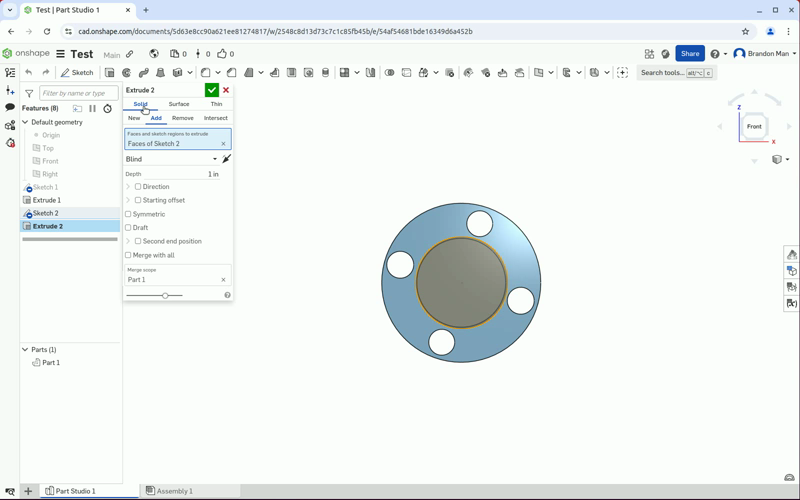
click(143, 106)
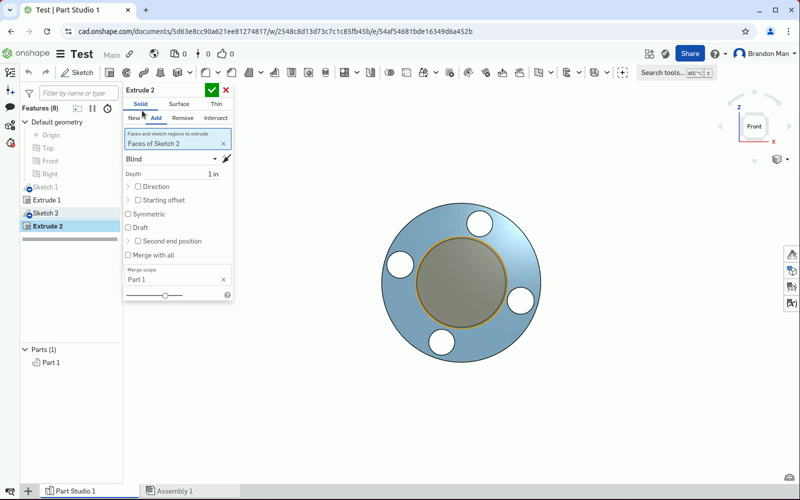
mouse_move(137, 120)
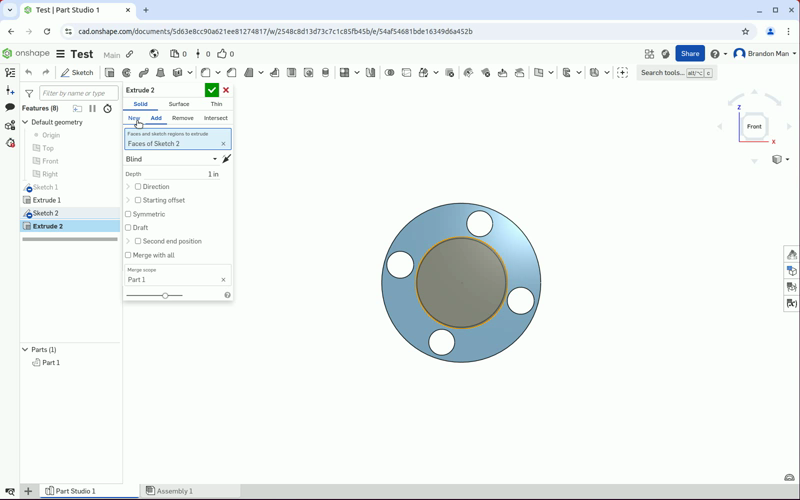
click(137, 120)
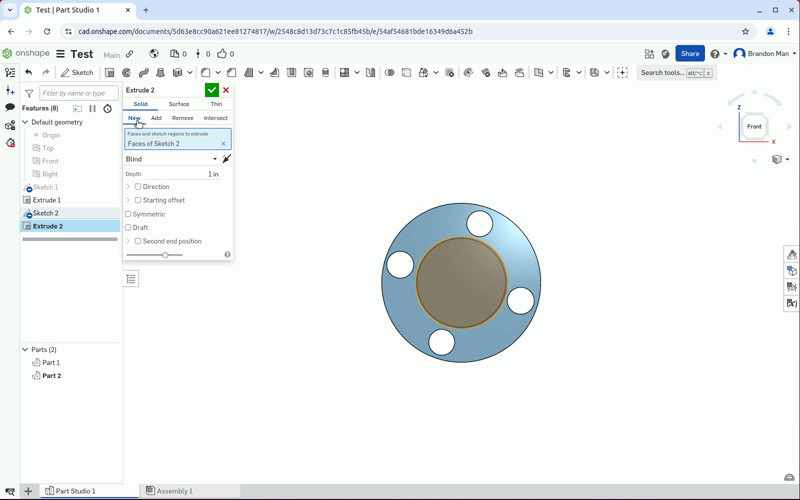
key(tab, 4)
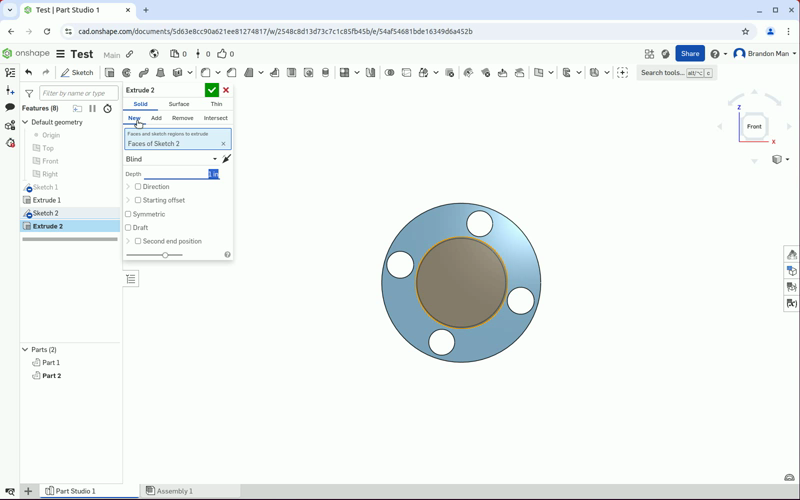
text(13.962)
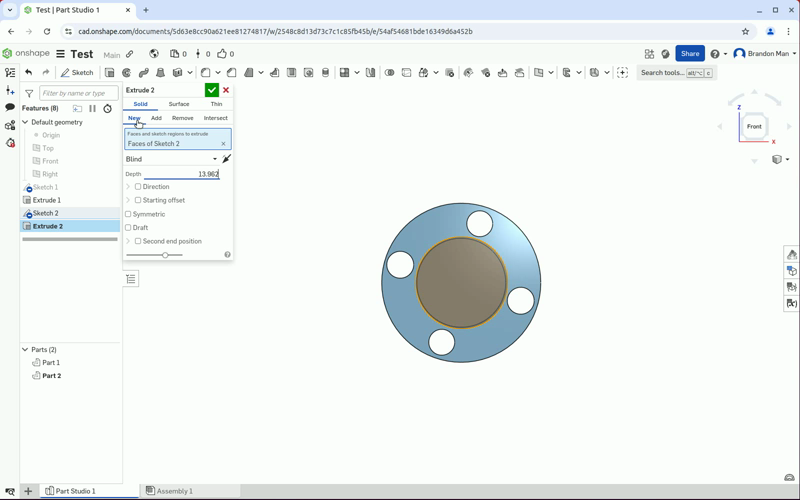
key(tab, 3)
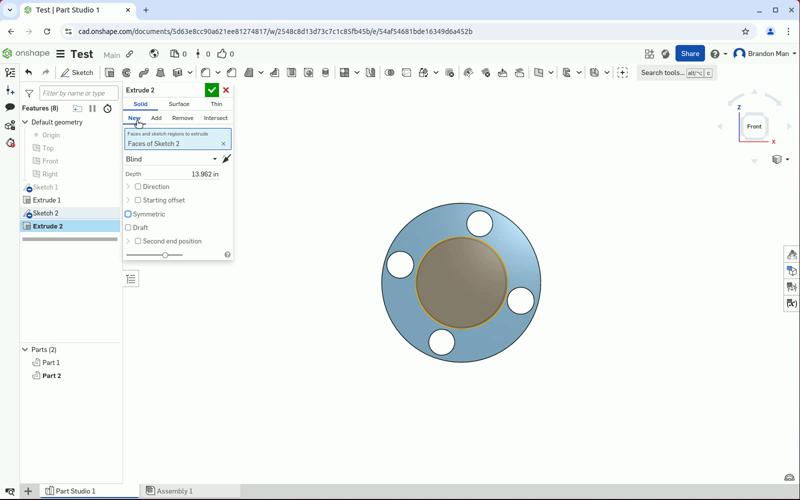
key(space)
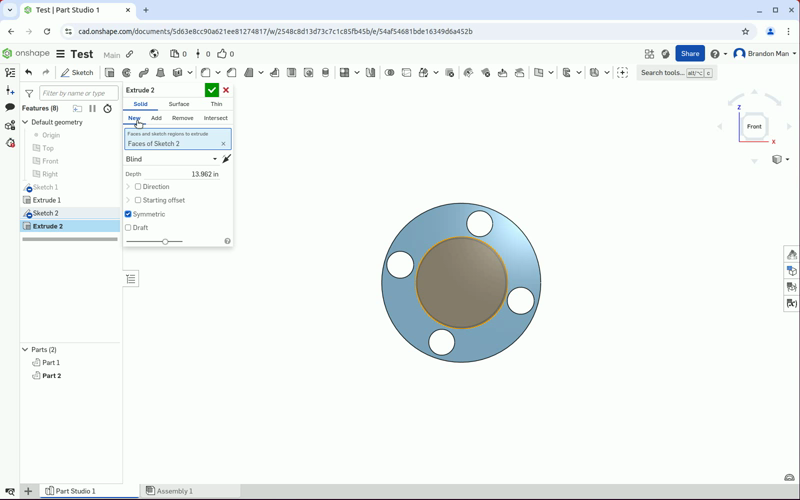
key(enter)
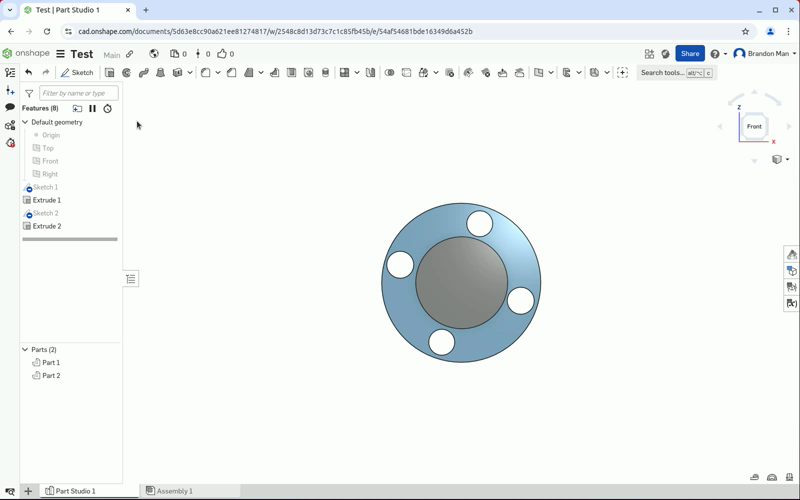
key(shift+h)
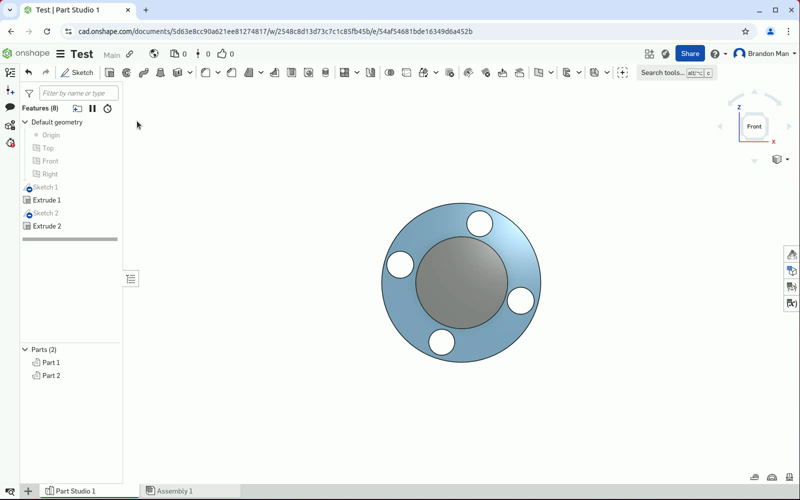
key(shift+h)
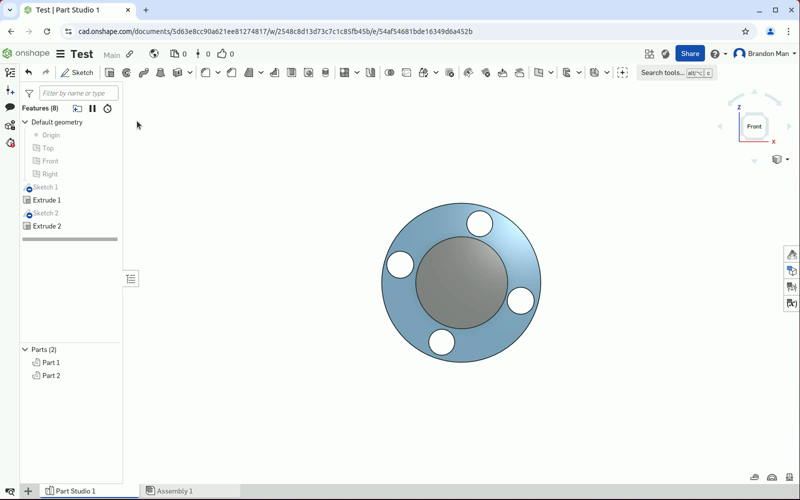
mouse_move(73, 189)
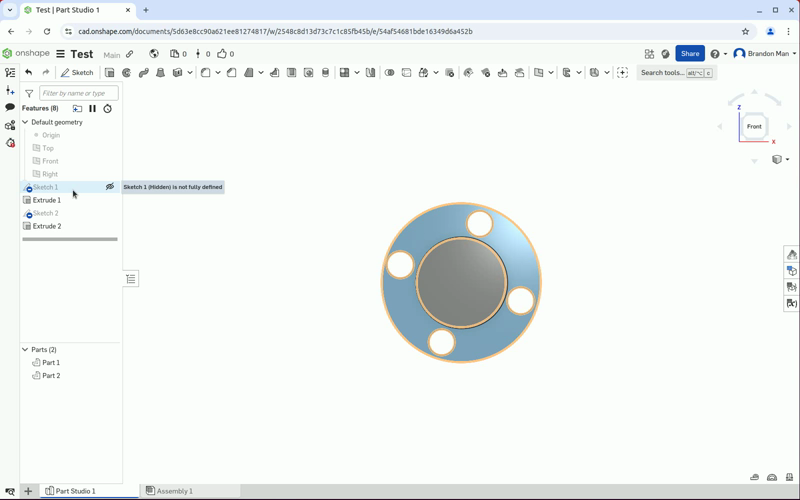
click(73, 189)
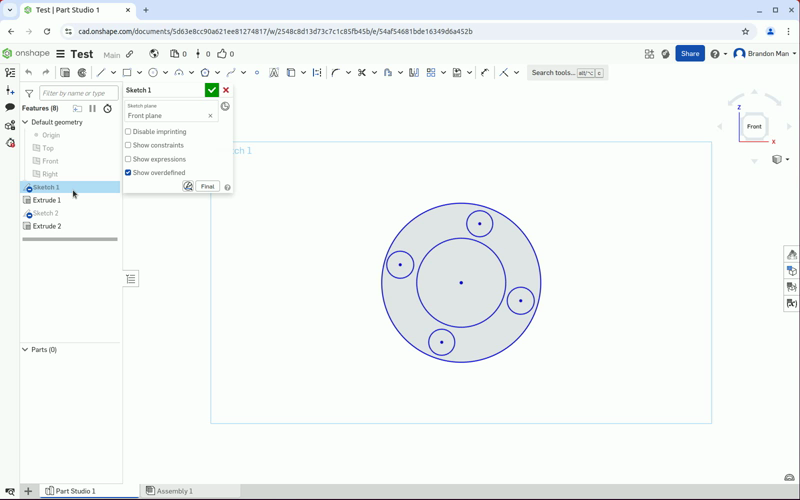
mouse_move(229, 92)
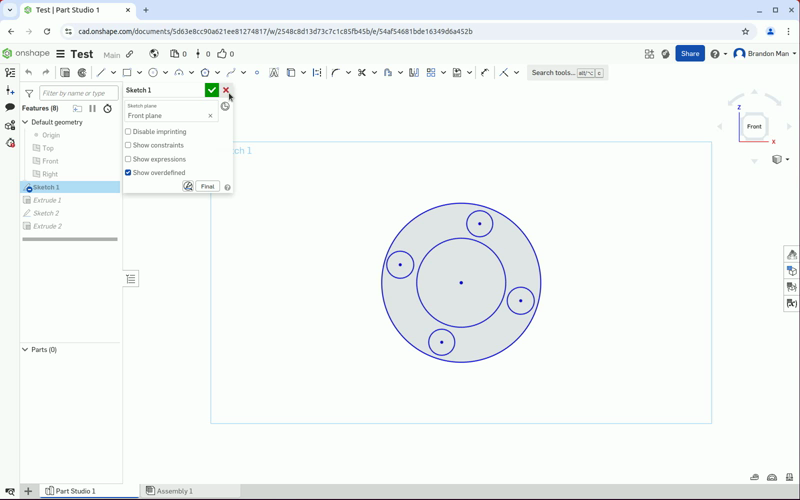
click(229, 92)
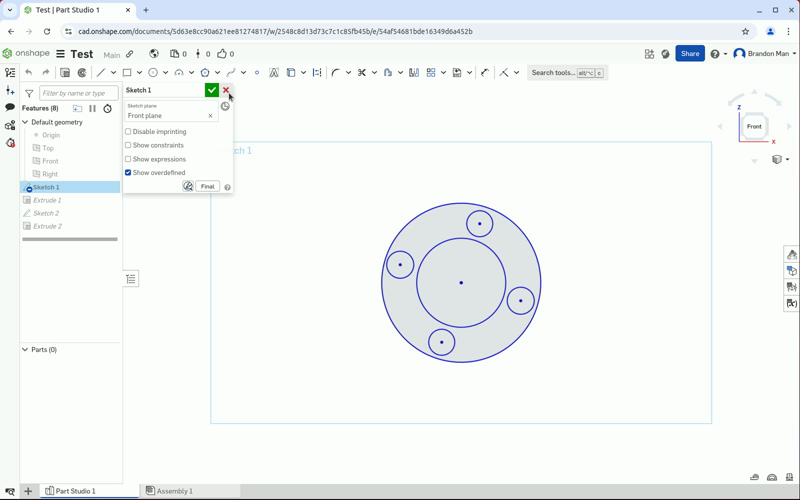
key(shift+s)
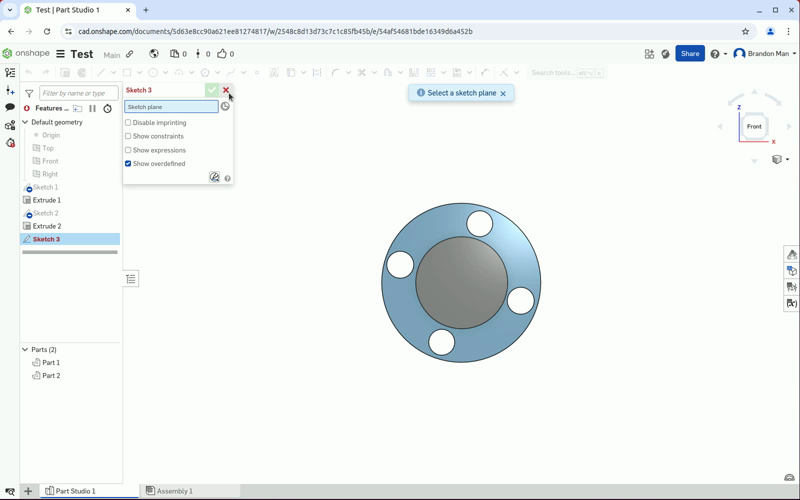
mouse_move(73, 163)
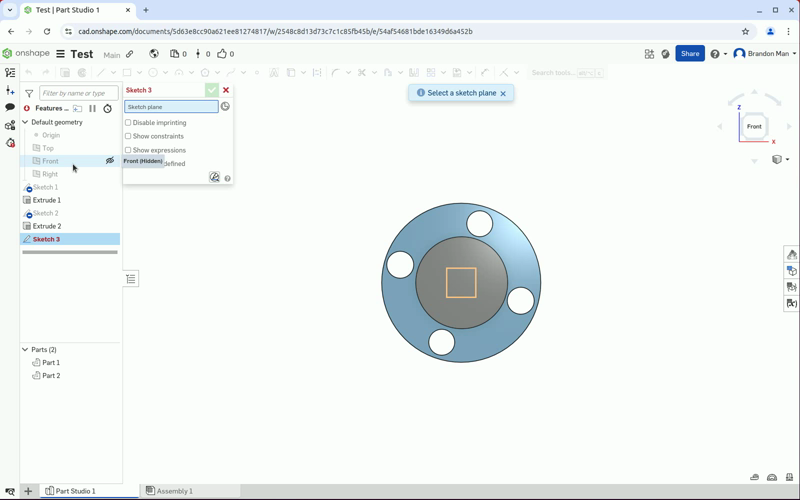
click(73, 163)
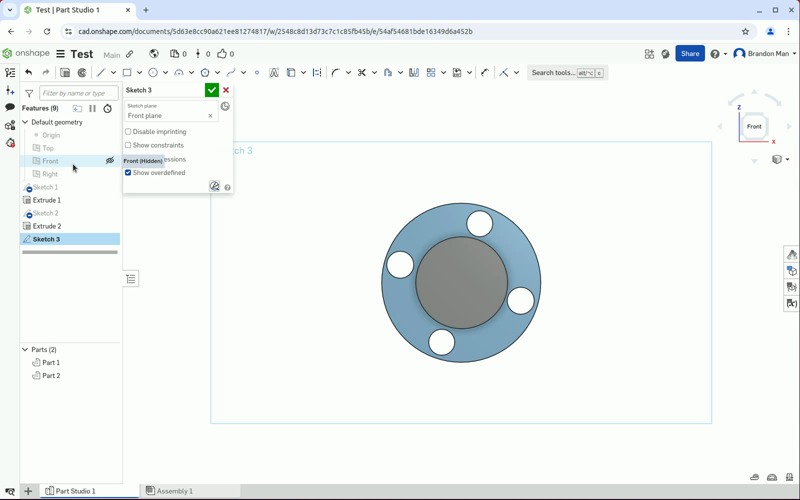
mouse_move(73, 352)
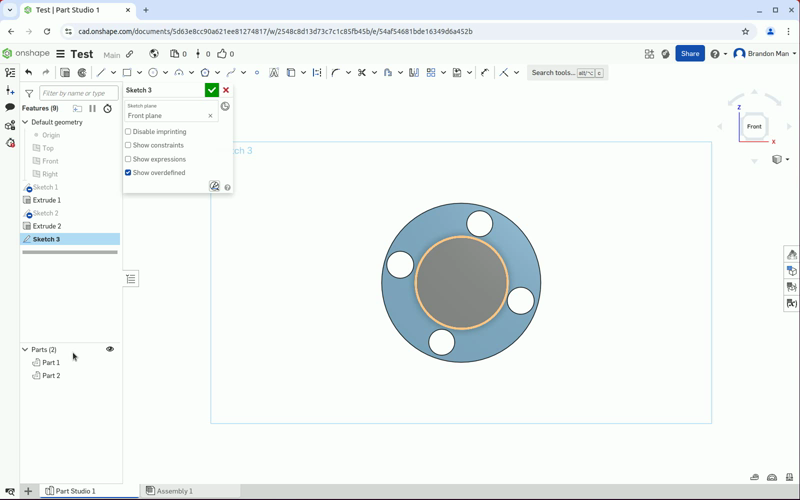
key(y)
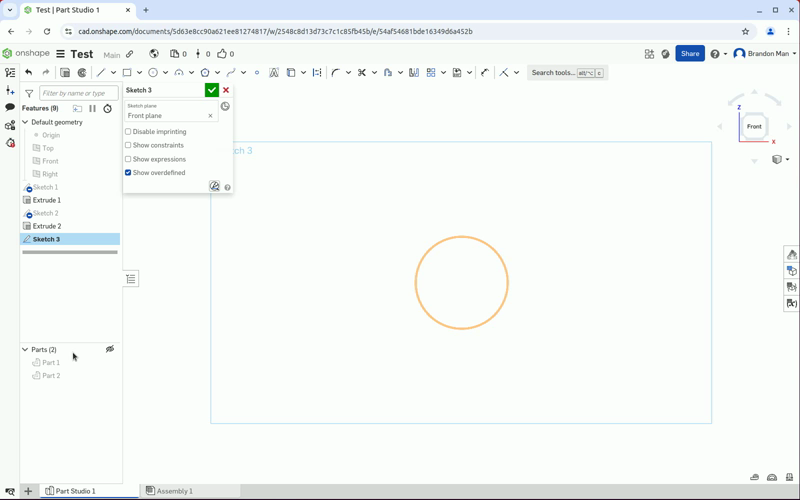
key(c)
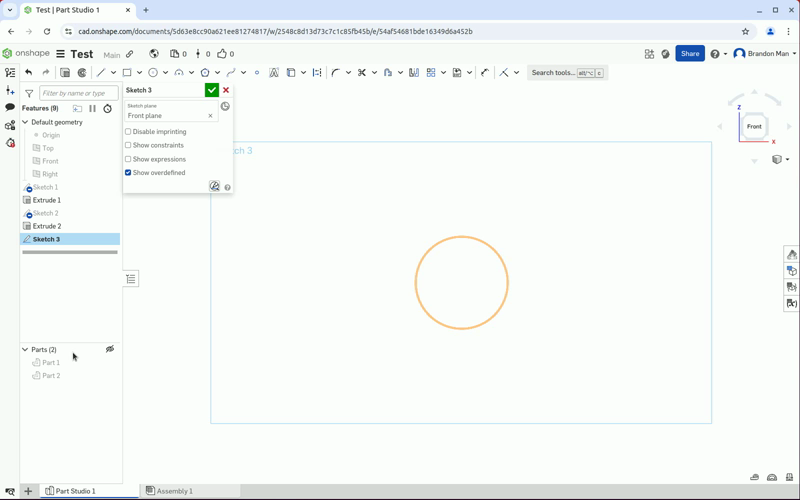
key_down(shift)
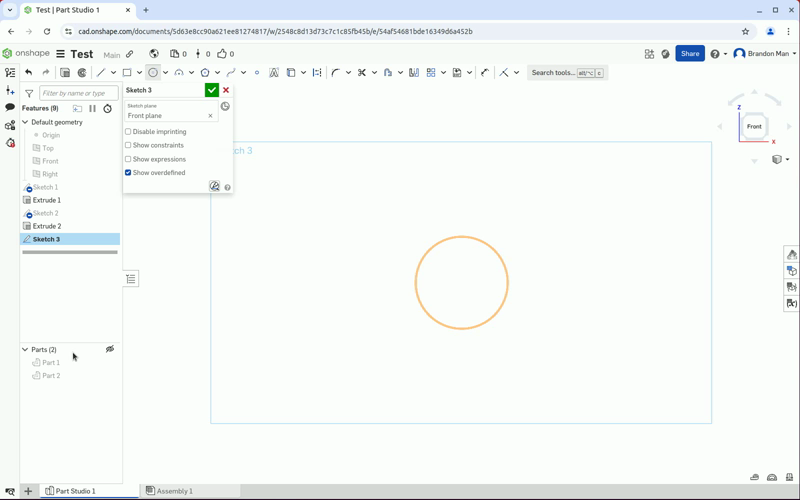
mouse_move(461, 282)
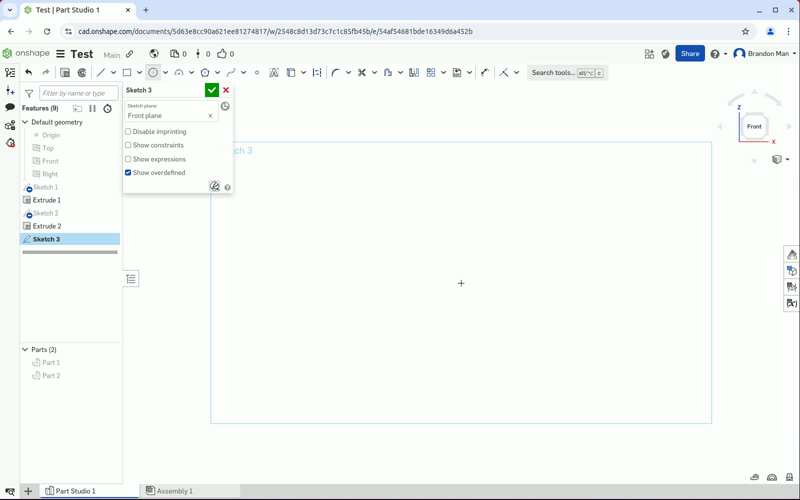
click(461, 282)
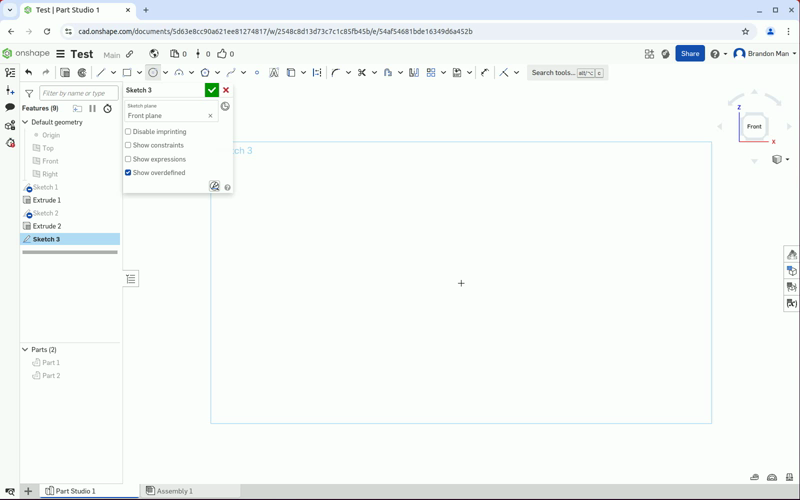
key_up(shift)
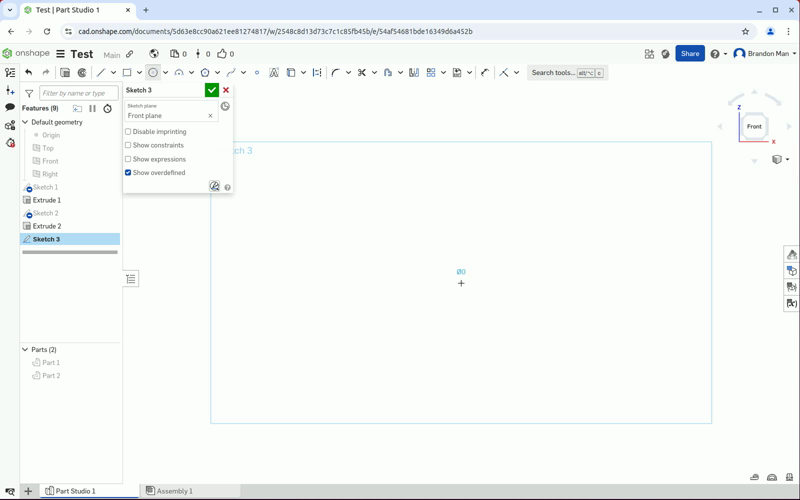
mouse_move(574, 282)
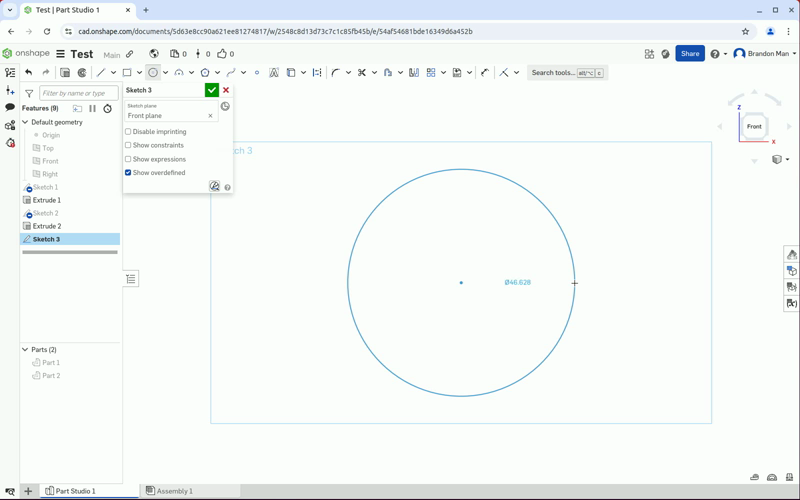
click(574, 282)
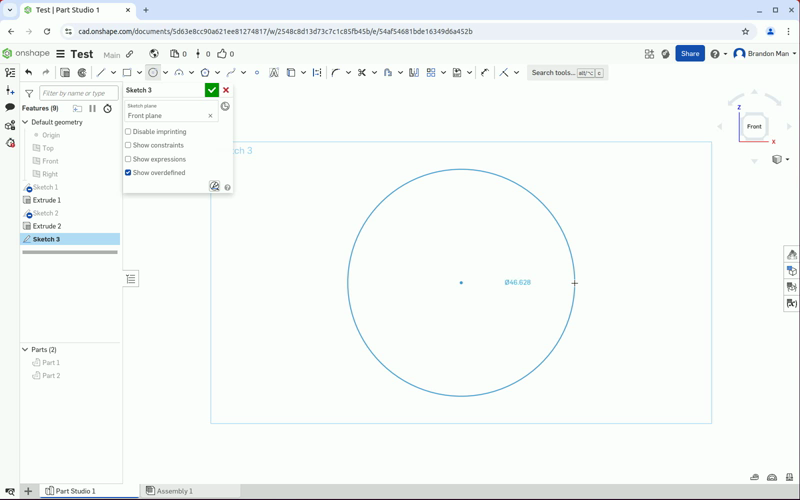
key(esc)
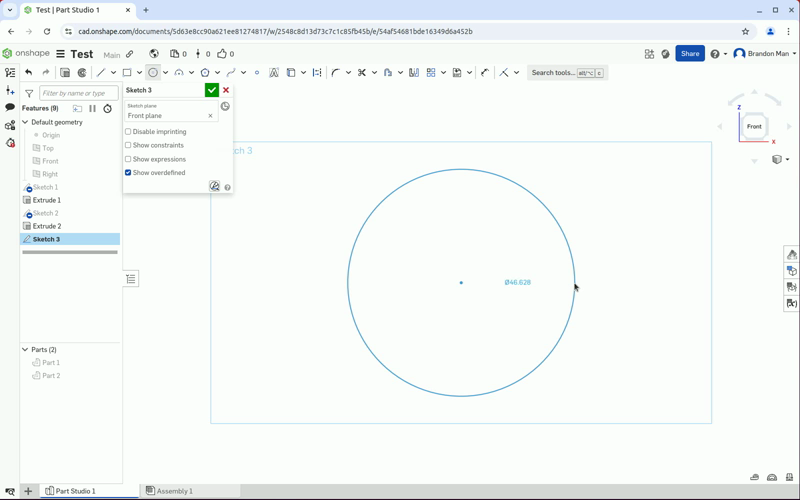
key(c)
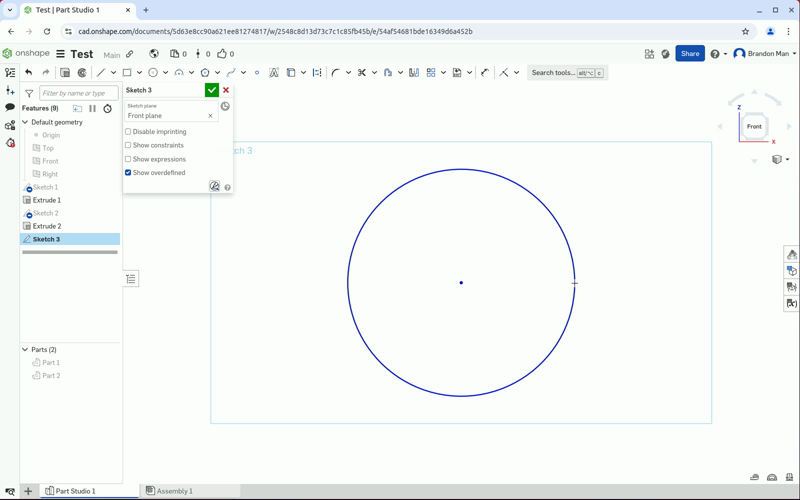
key_down(shift)
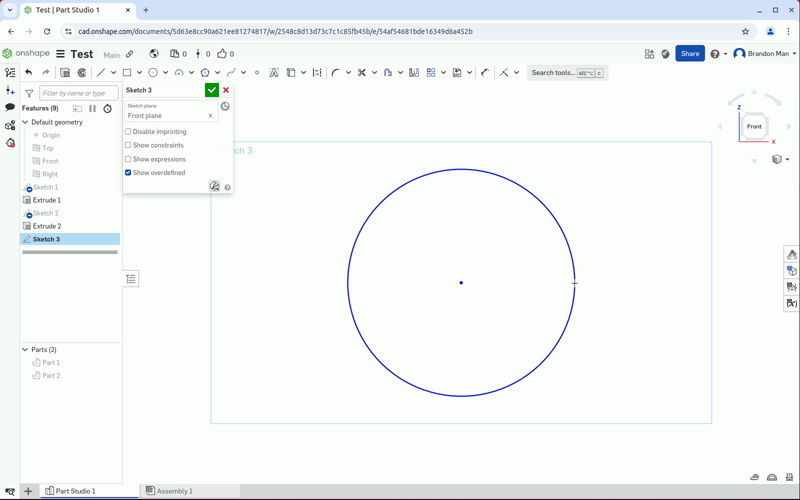
mouse_move(461, 282)
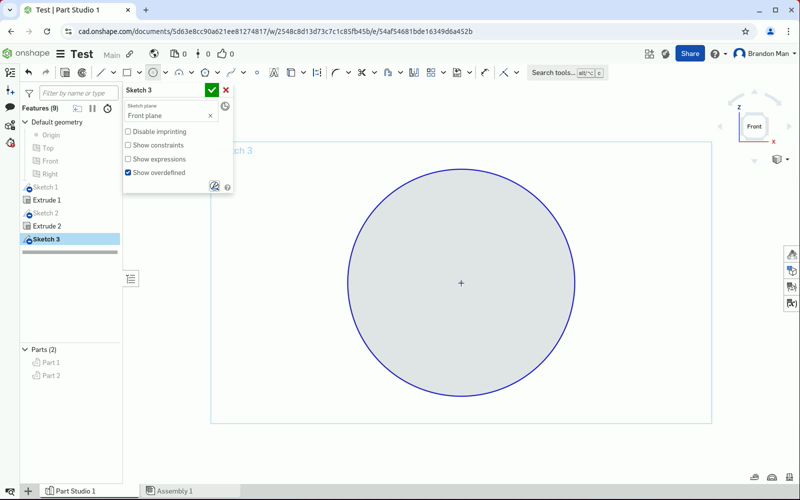
click(461, 282)
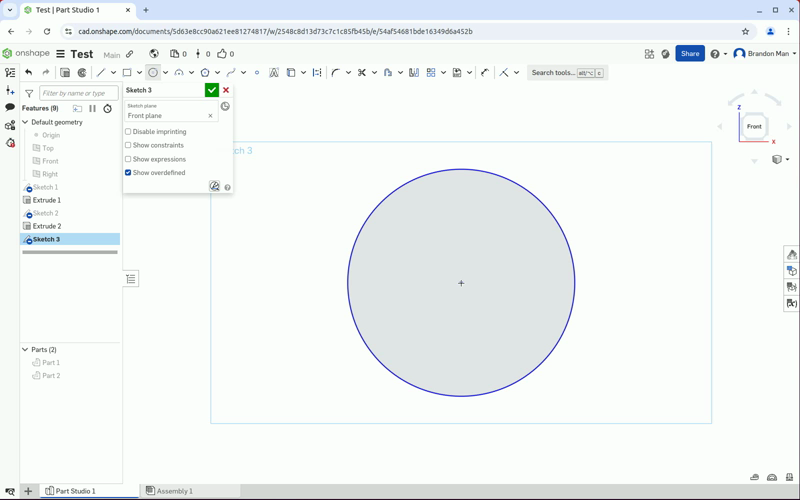
key_up(shift)
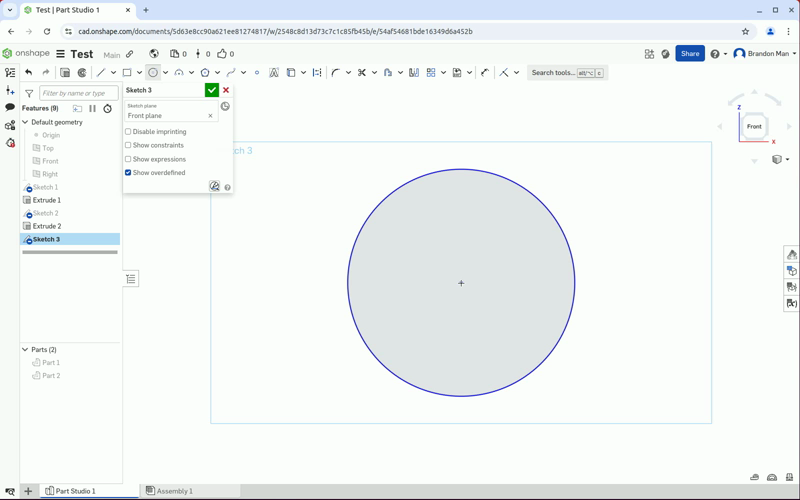
mouse_move(539, 282)
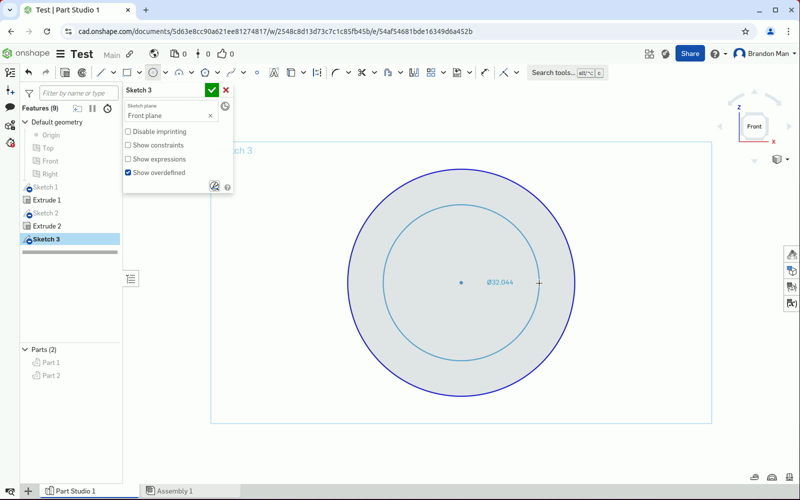
click(539, 282)
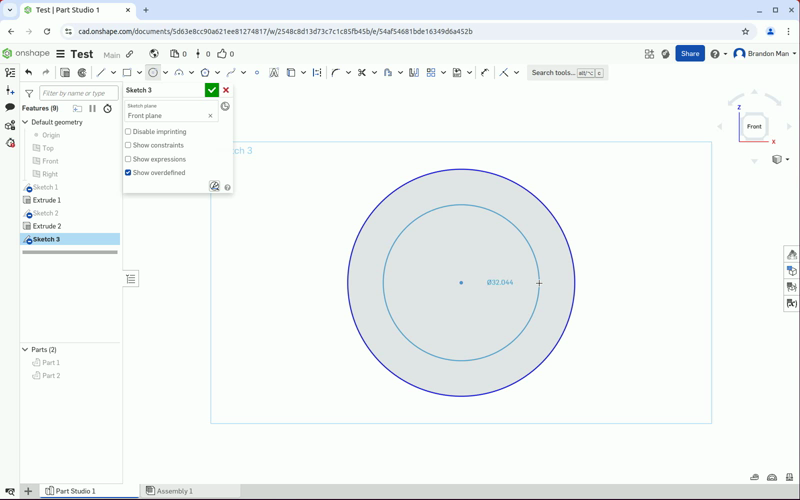
key(esc)
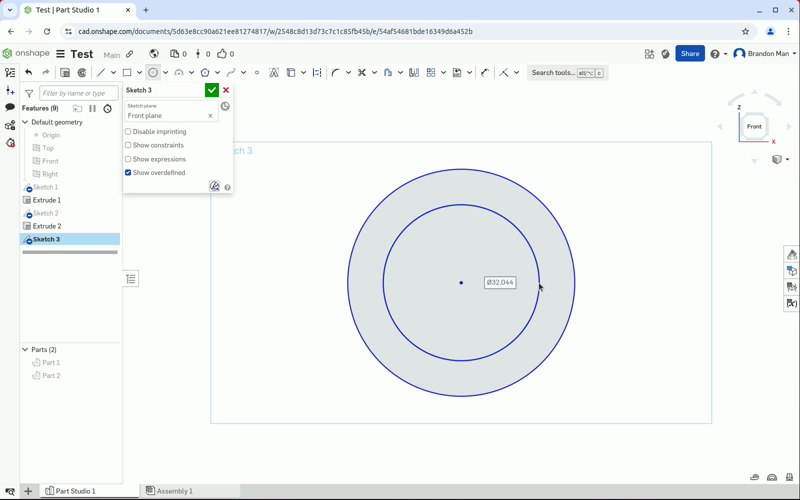
mouse_move(372, 321)
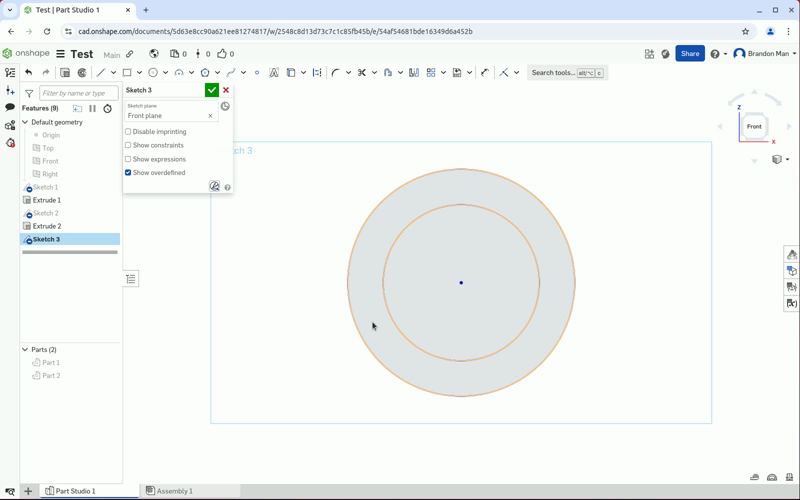
click(372, 321)
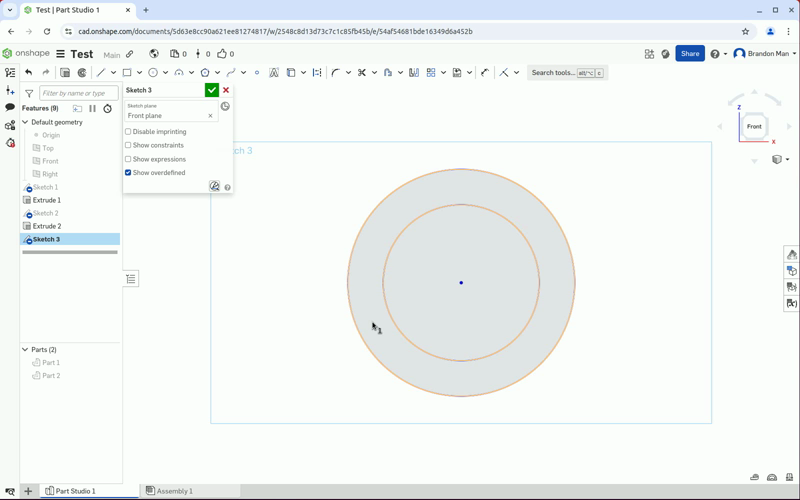
mouse_move(73, 352)
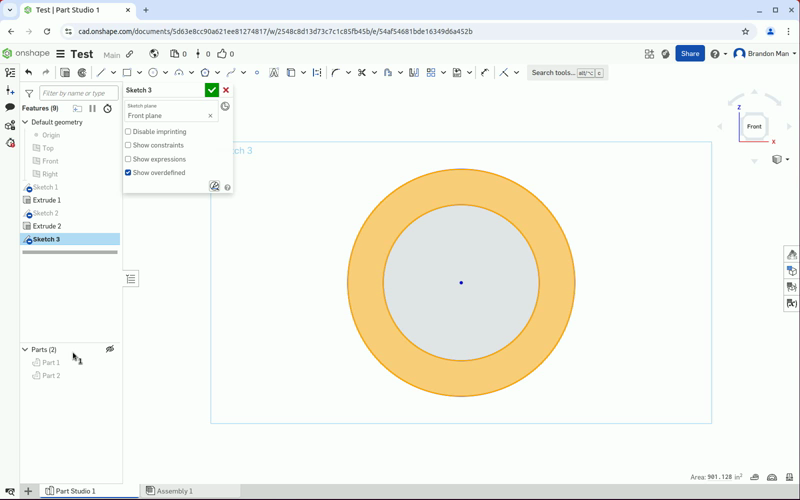
key(shift+y)
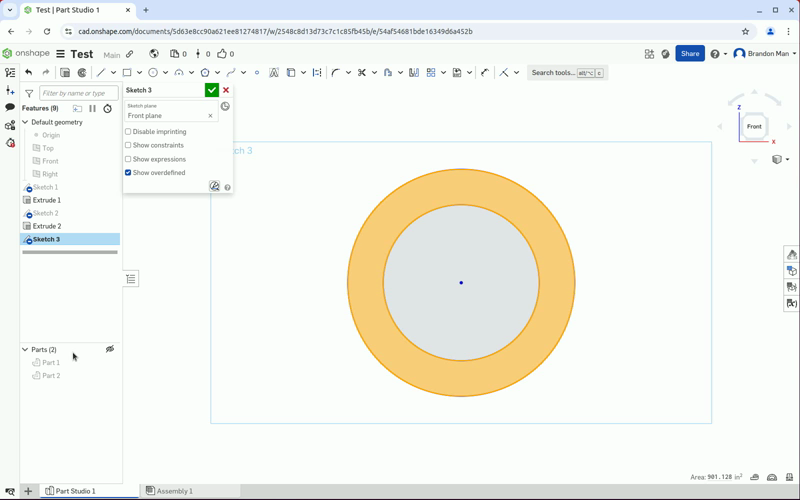
key(shift+e)
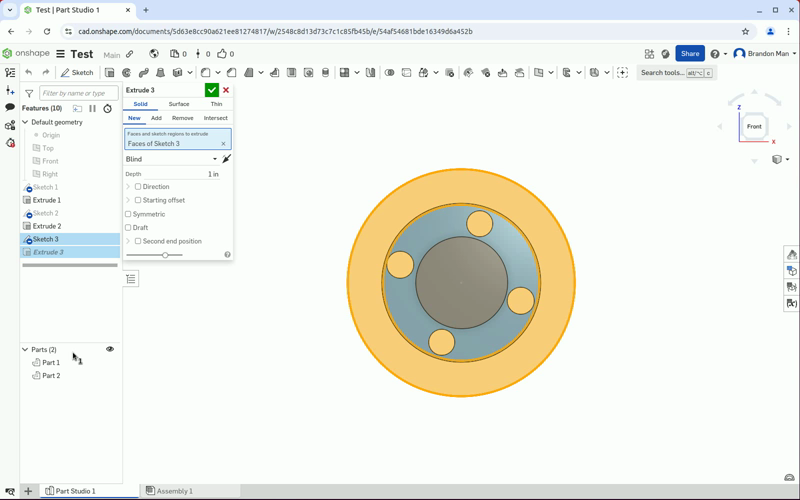
mouse_move(143, 106)
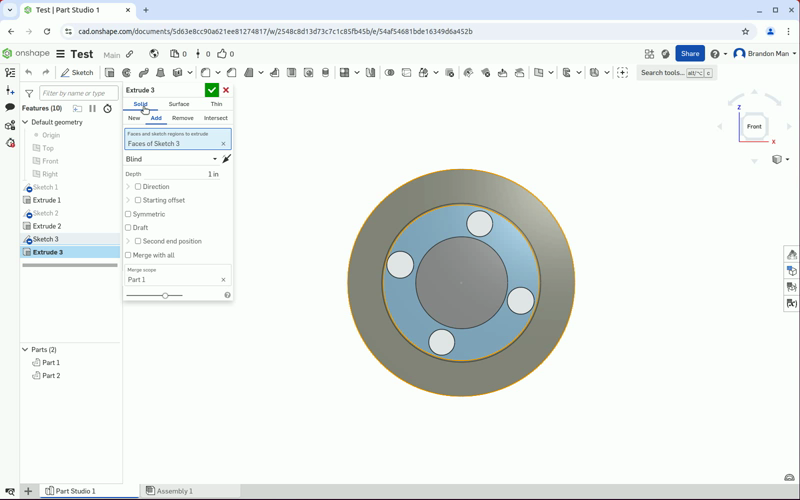
click(143, 106)
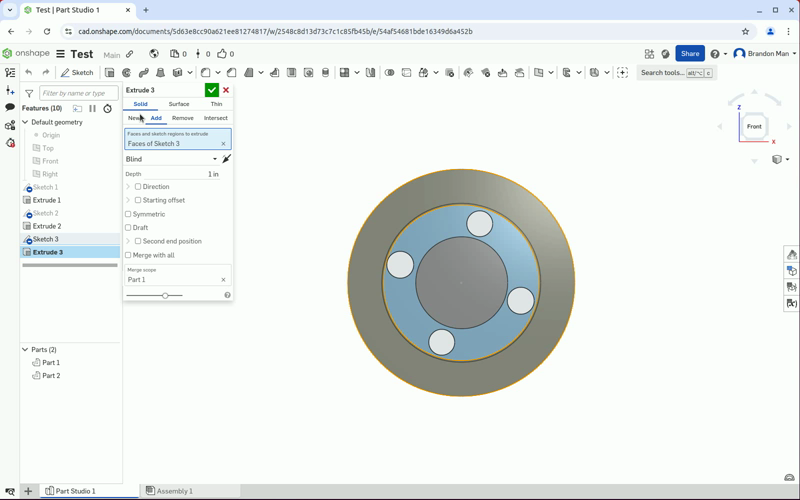
mouse_move(137, 120)
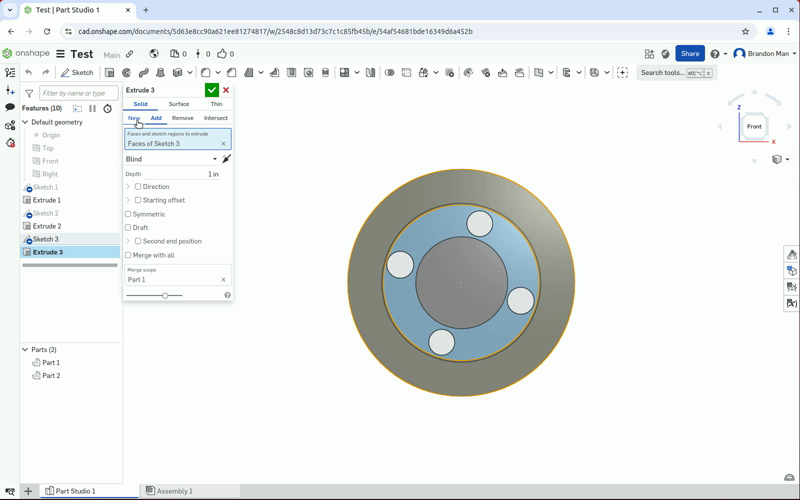
click(137, 120)
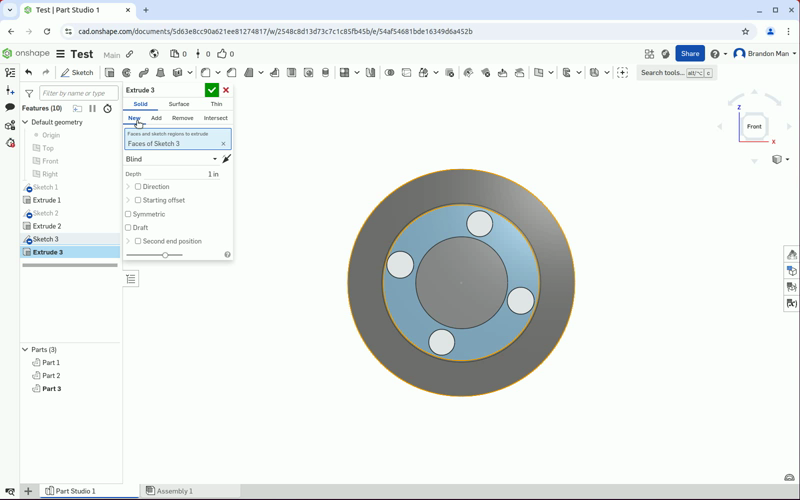
key(tab, 4)
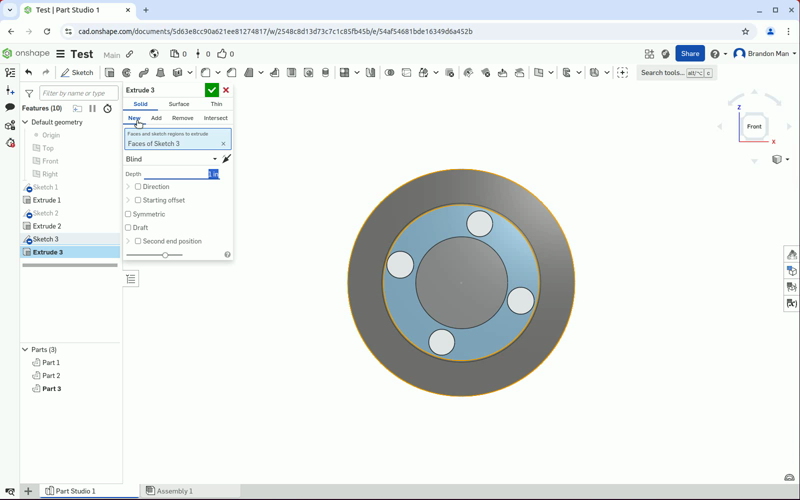
text(13.962)
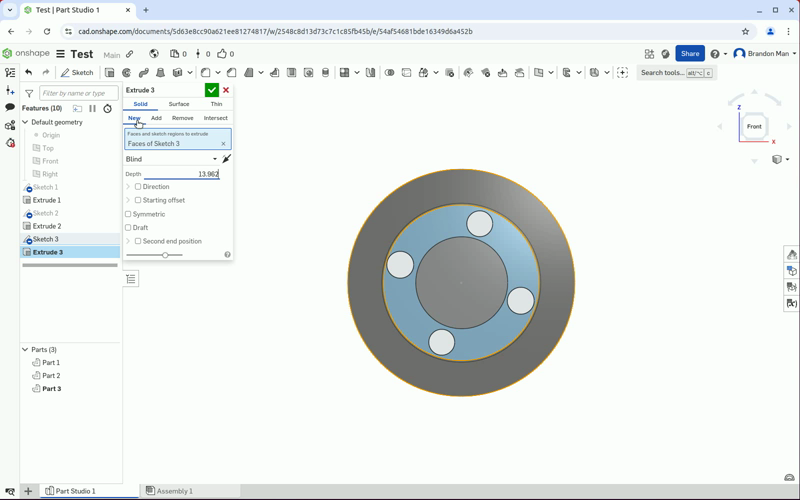
key(tab, 3)
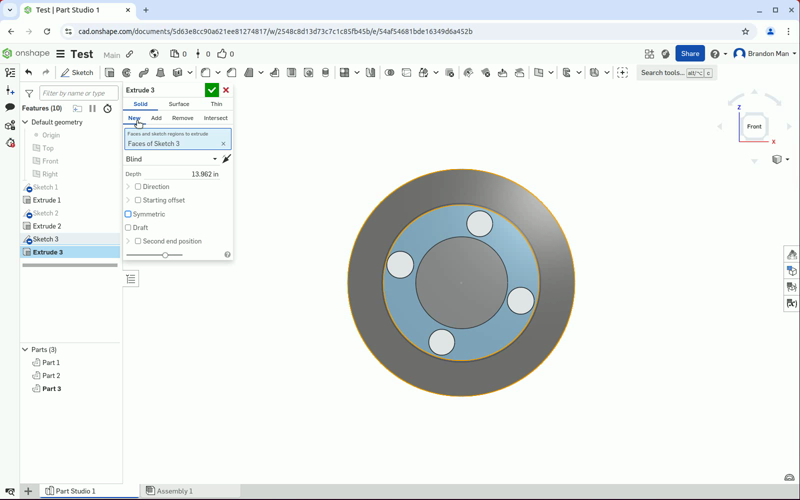
key(space)
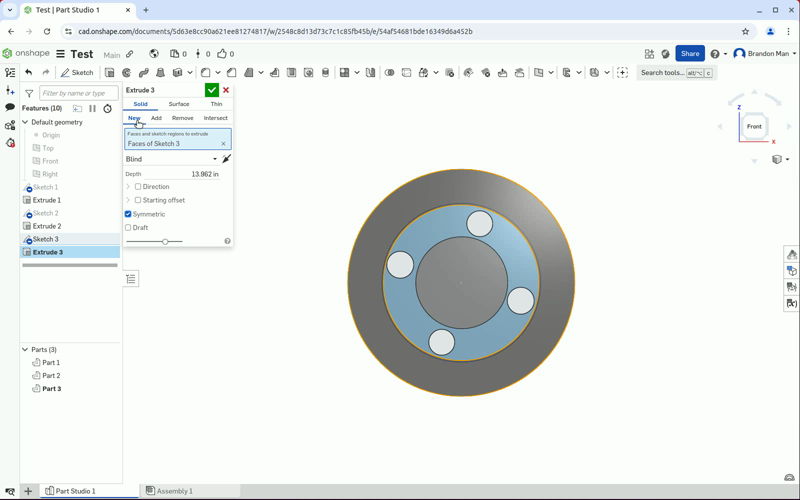
key(enter)
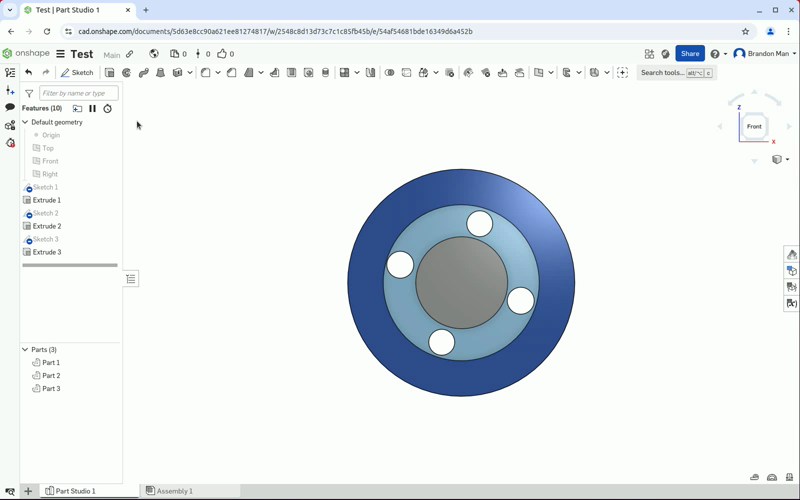
key(shift+h)
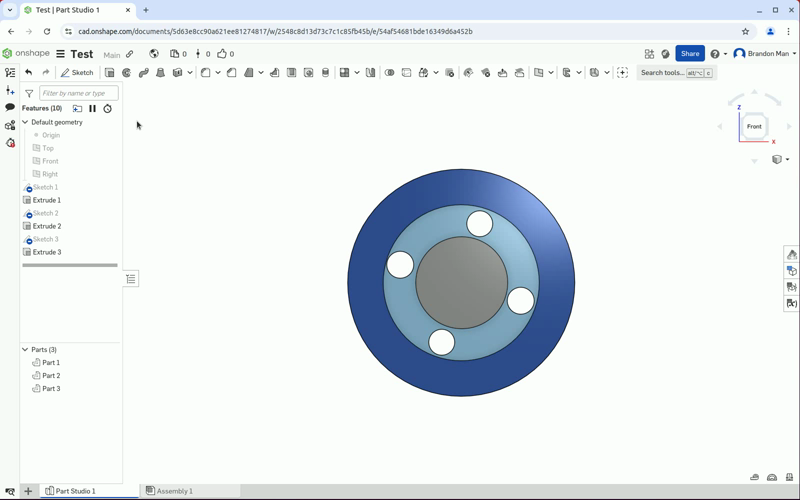
key(shift+h)
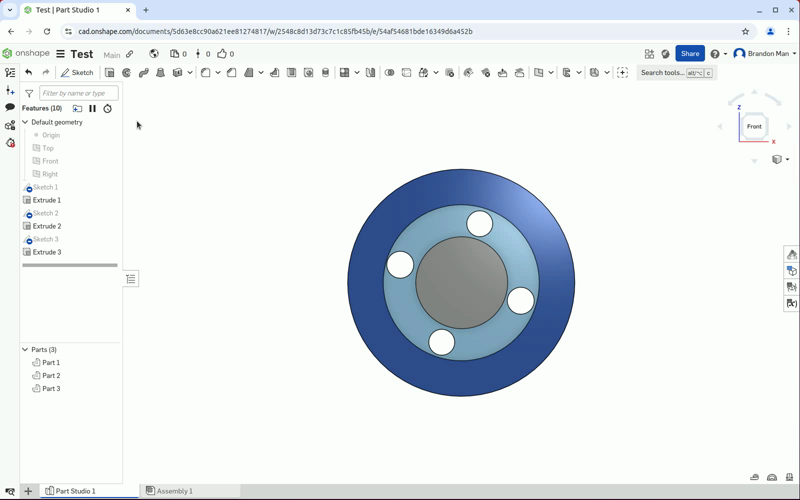
mouse_move(73, 189)
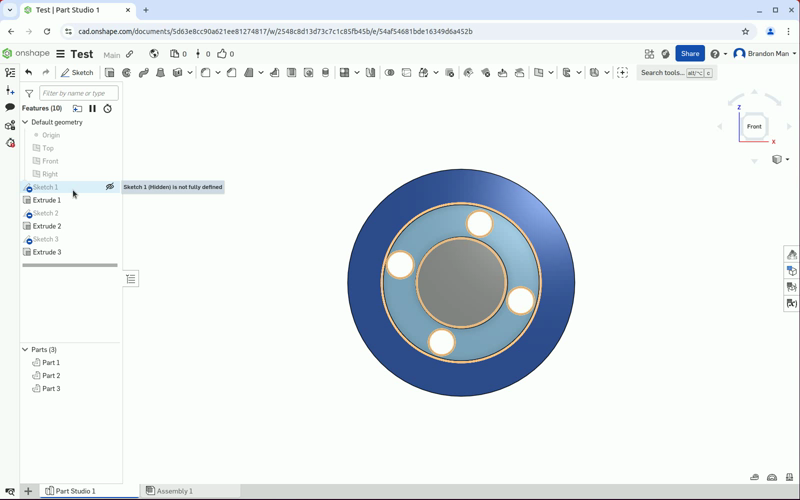
click(73, 189)
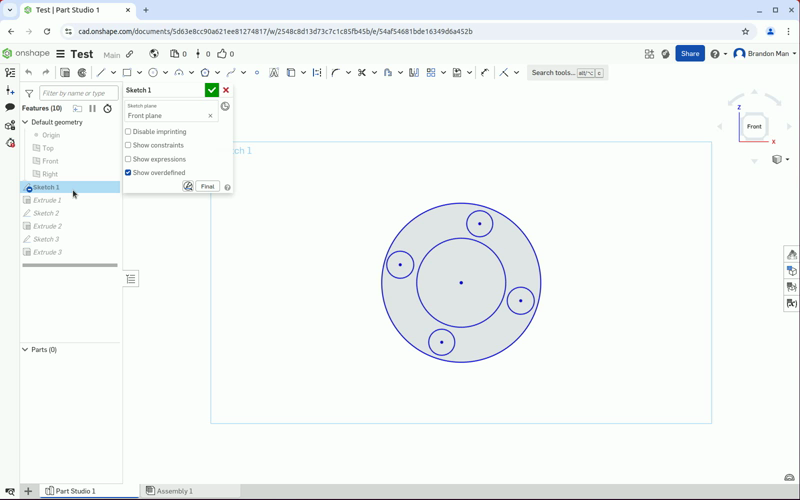
mouse_move(229, 92)
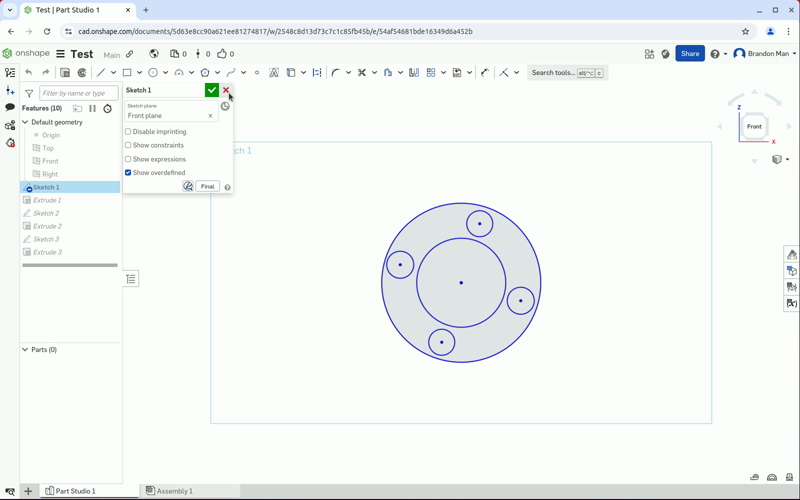
click(229, 92)
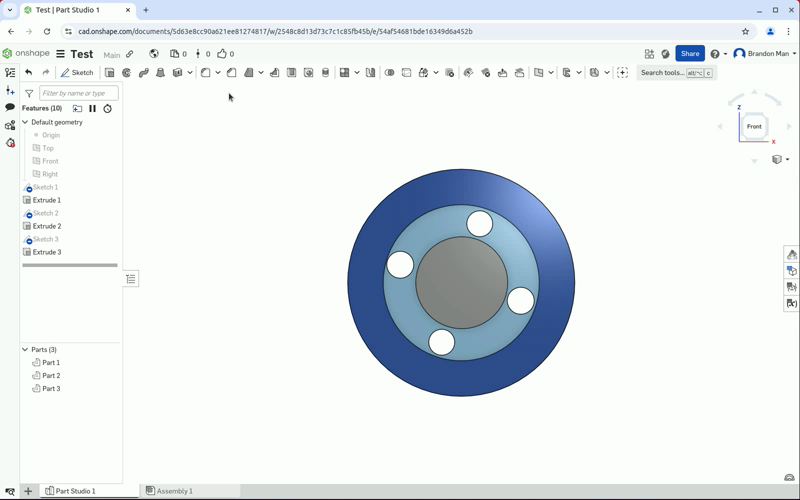
mouse_move(541, 75)
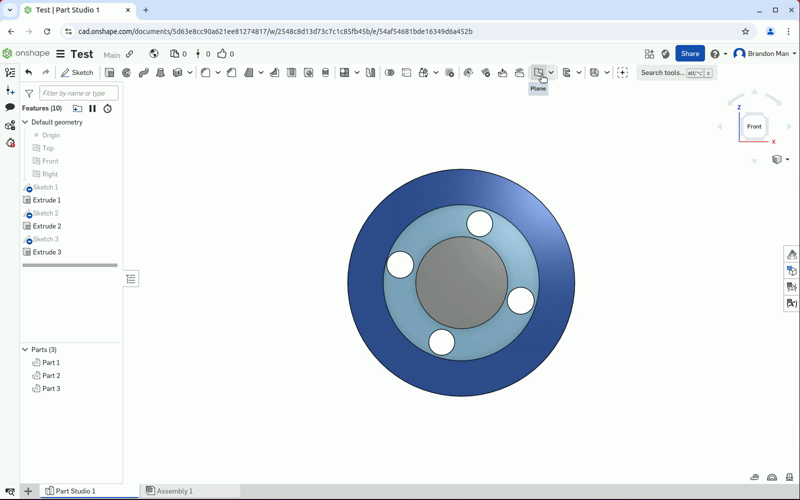
click(541, 75)
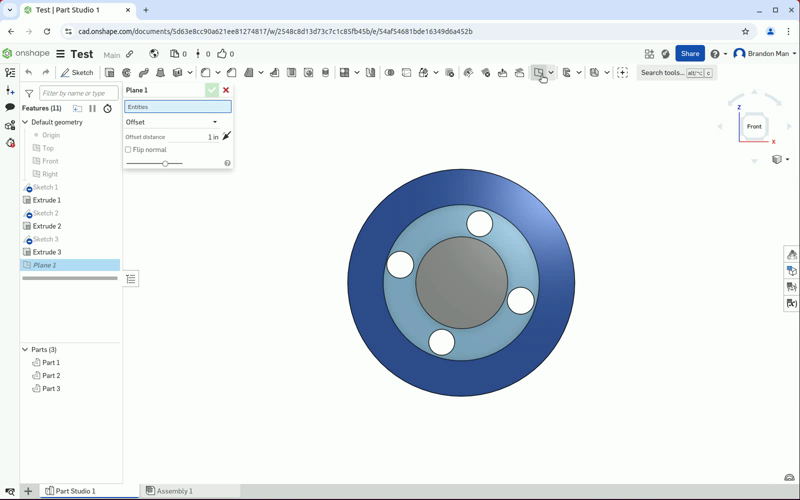
mouse_move(73, 163)
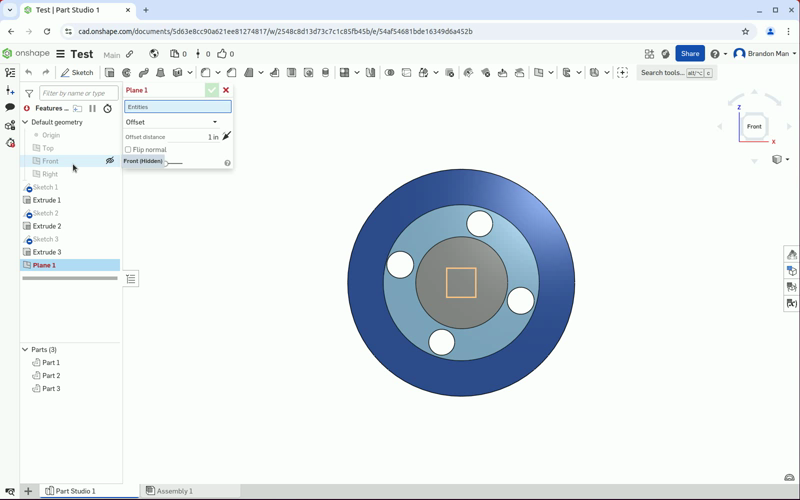
click(73, 163)
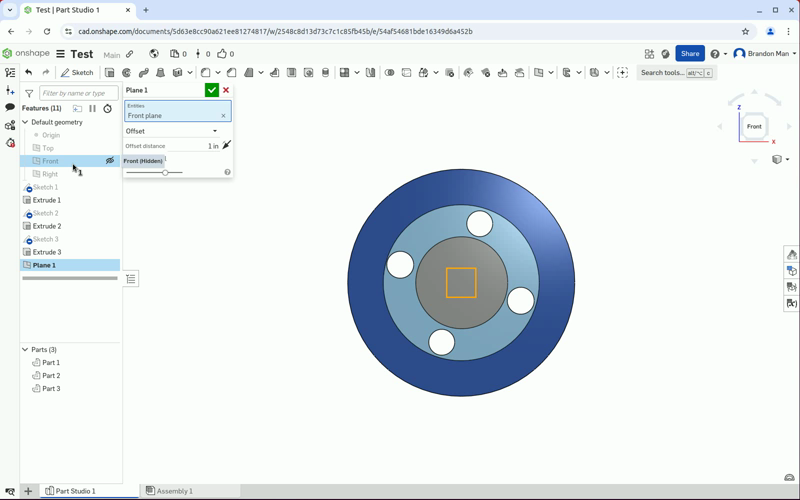
key(tab, 2)
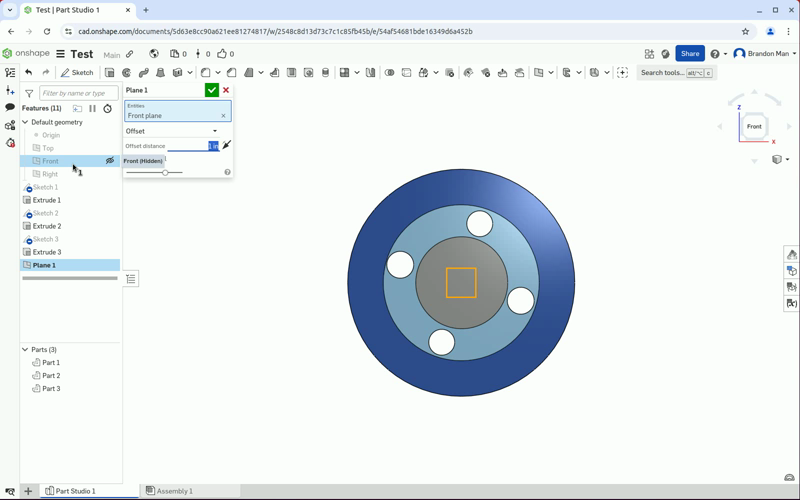
text(6.994)
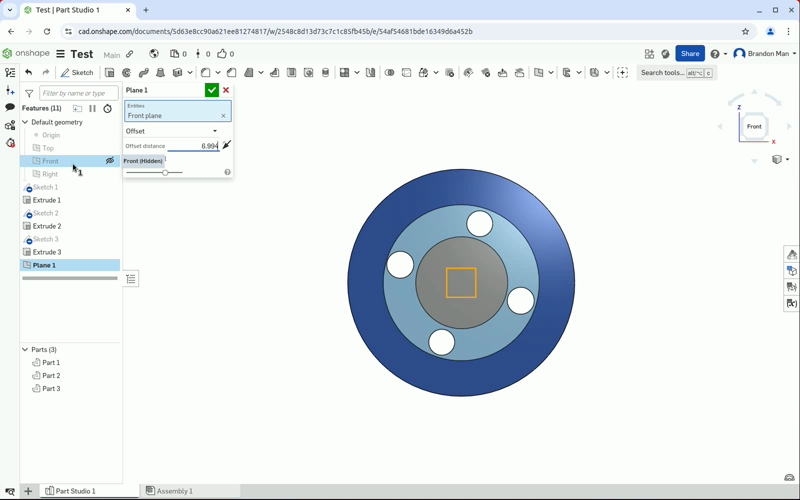
key(enter, 2)
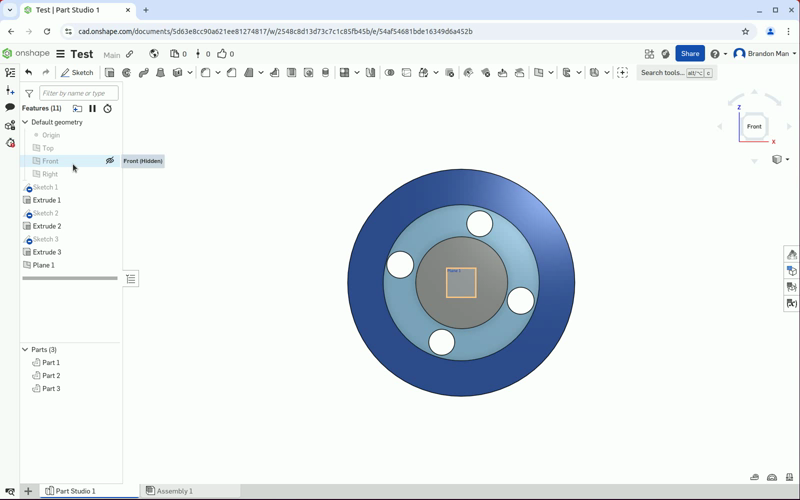
key(shift+s)
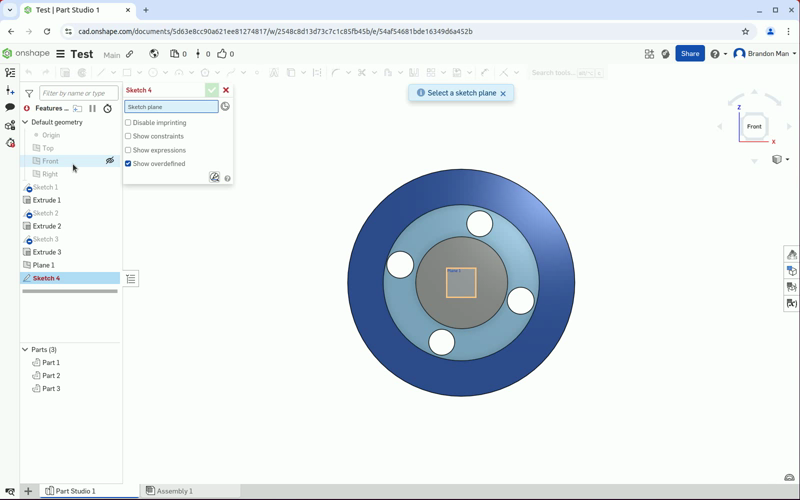
mouse_move(73, 267)
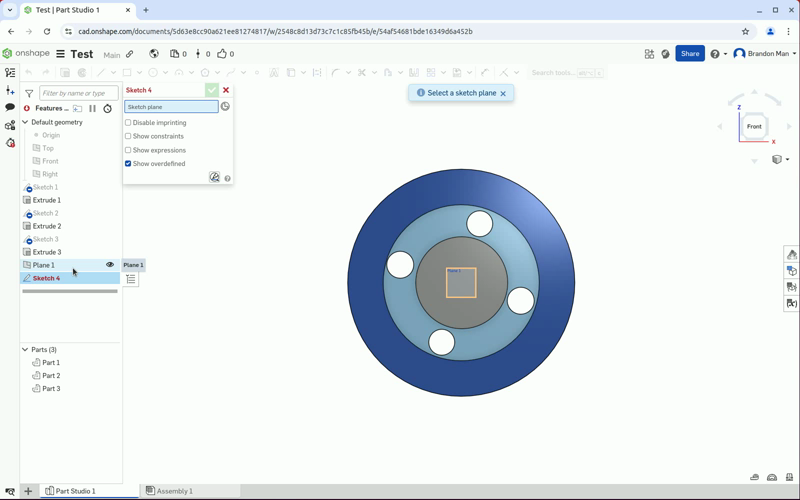
click(73, 267)
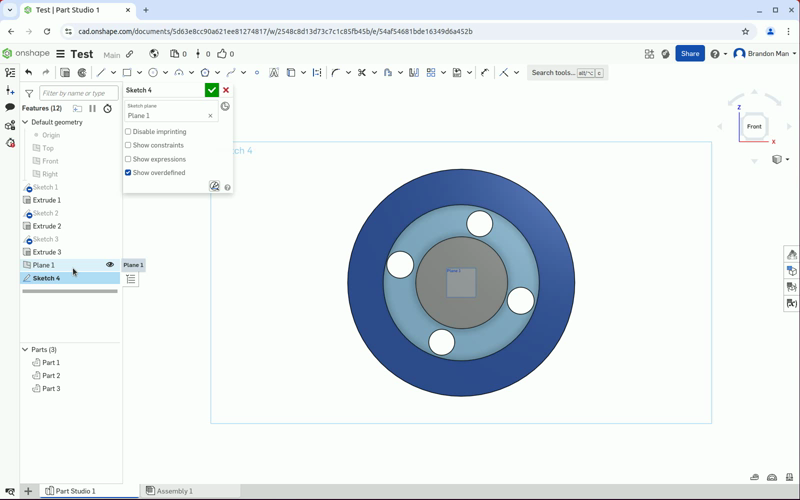
mouse_move(73, 352)
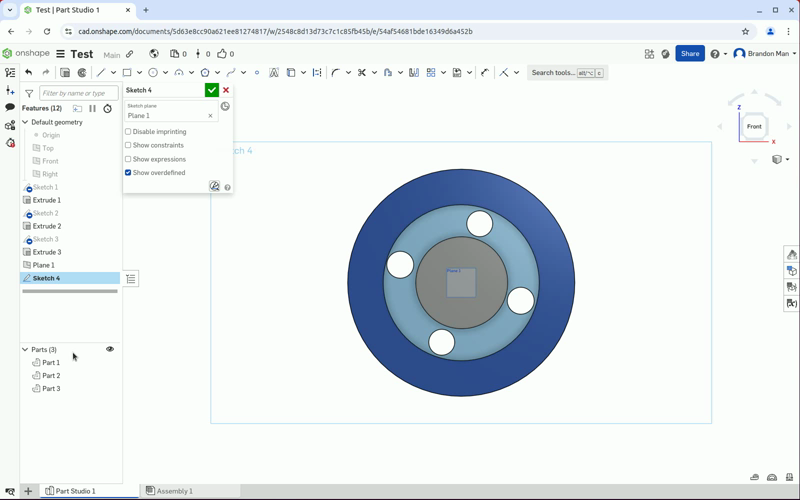
key(y)
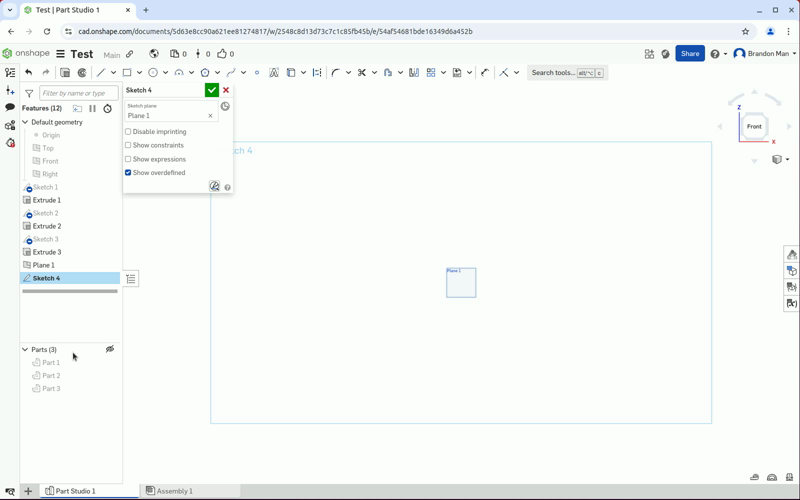
key(c)
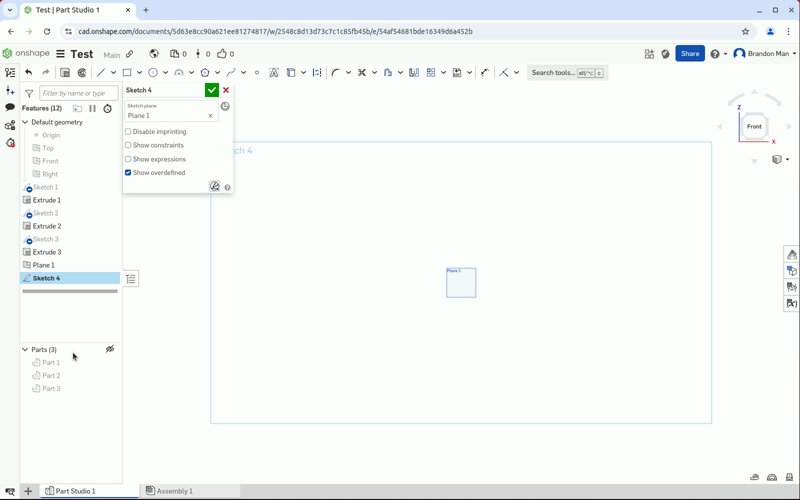
key_down(shift)
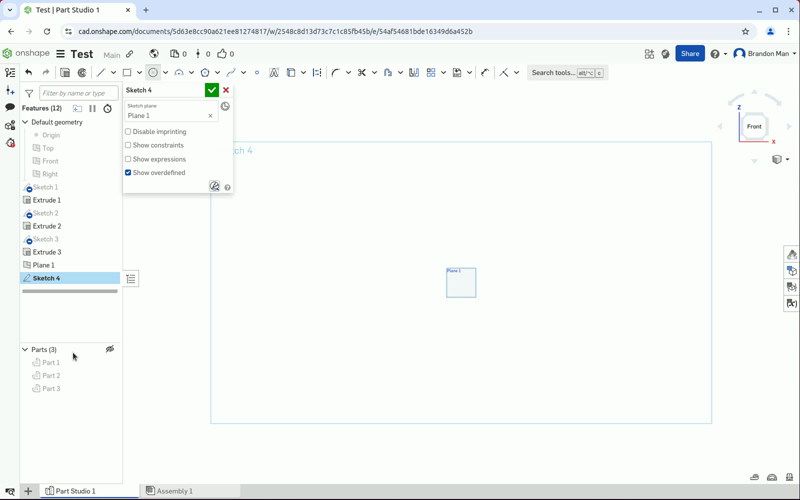
mouse_move(461, 282)
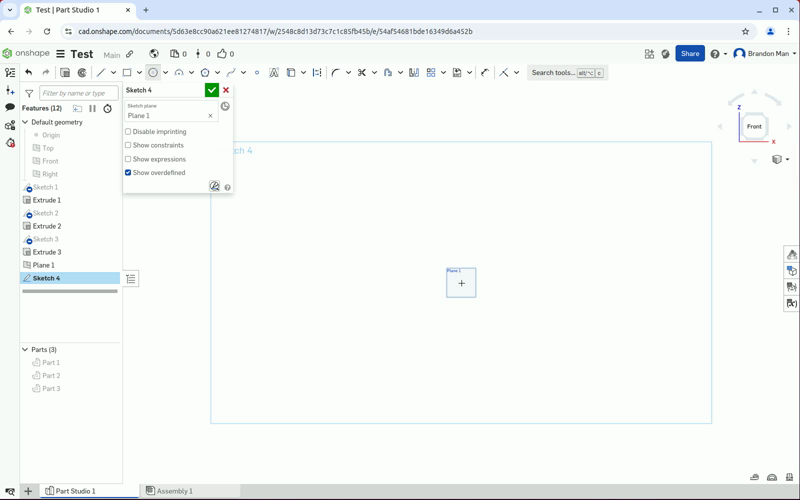
click(461, 282)
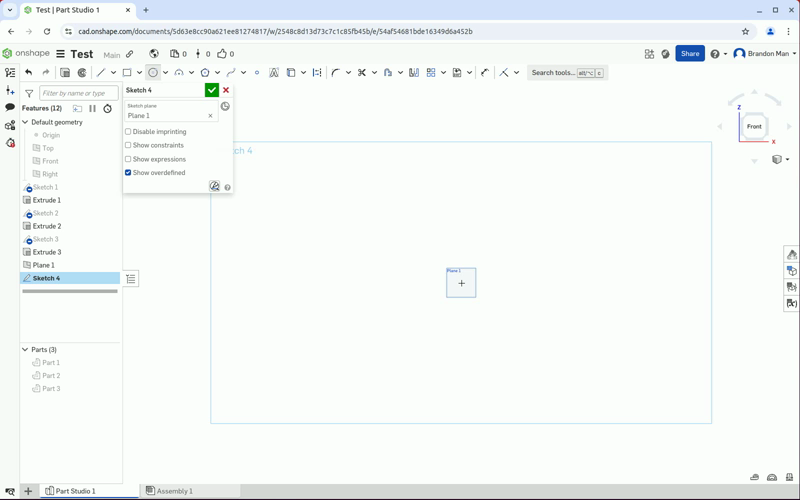
key_up(shift)
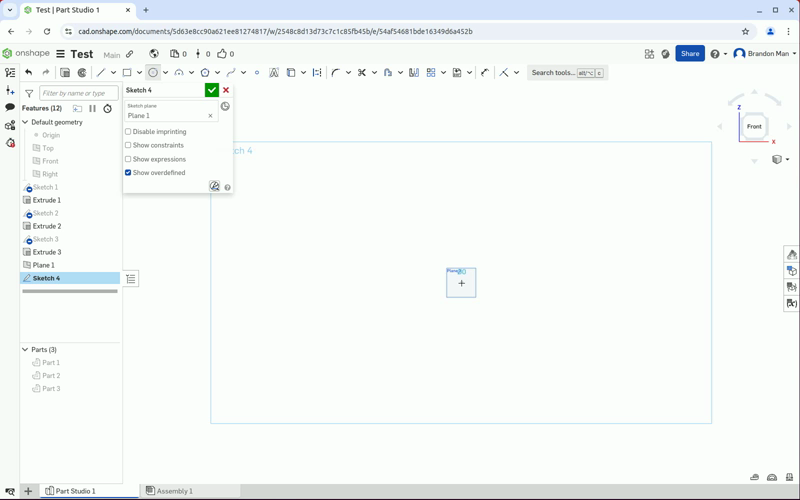
mouse_move(479, 282)
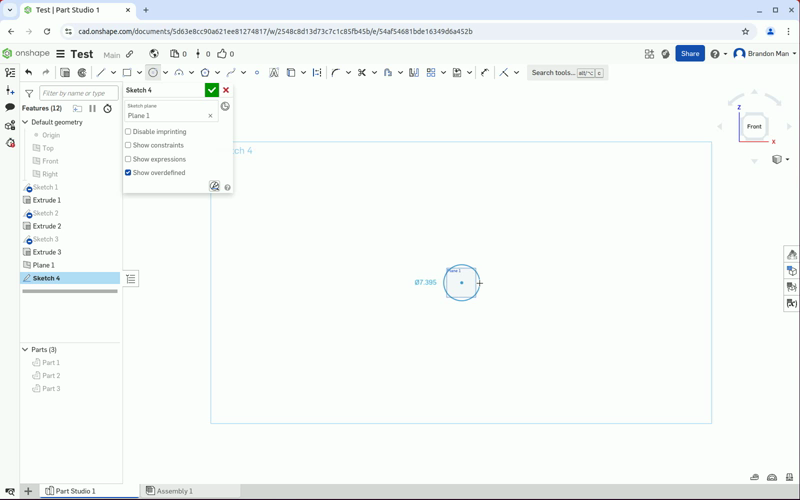
click(479, 282)
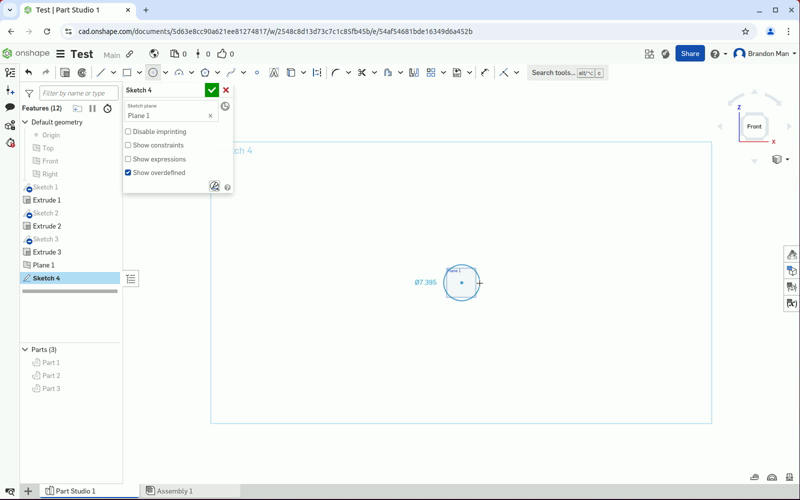
key(esc)
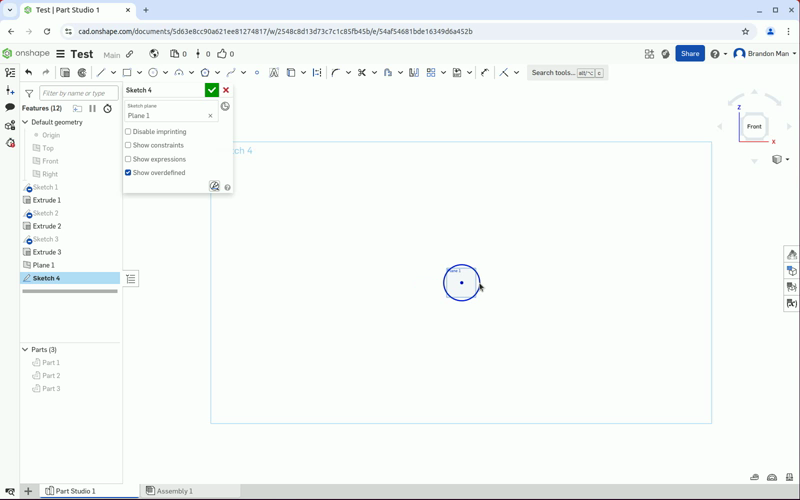
mouse_move(469, 288)
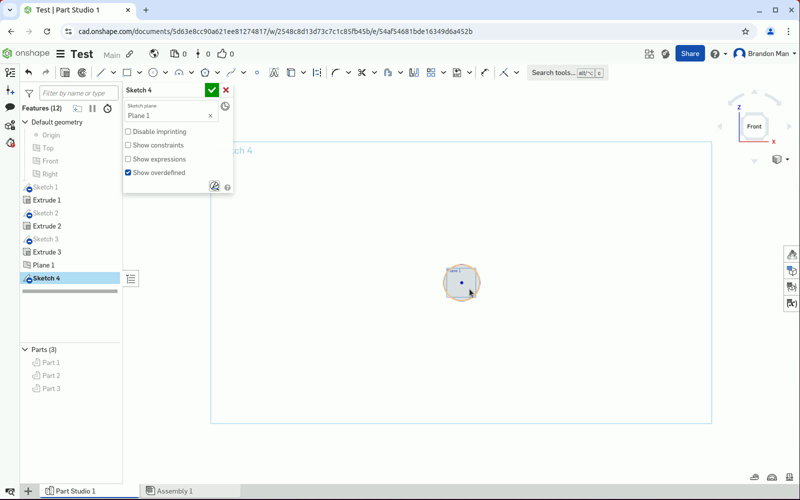
scroll(6)
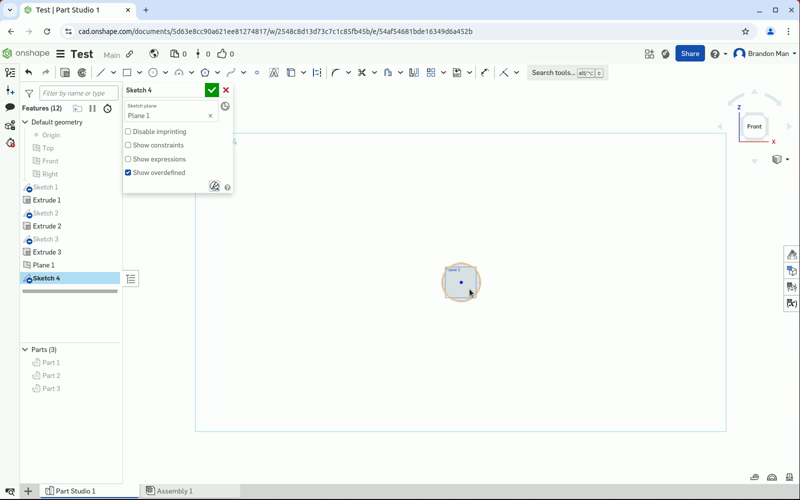
scroll(6)
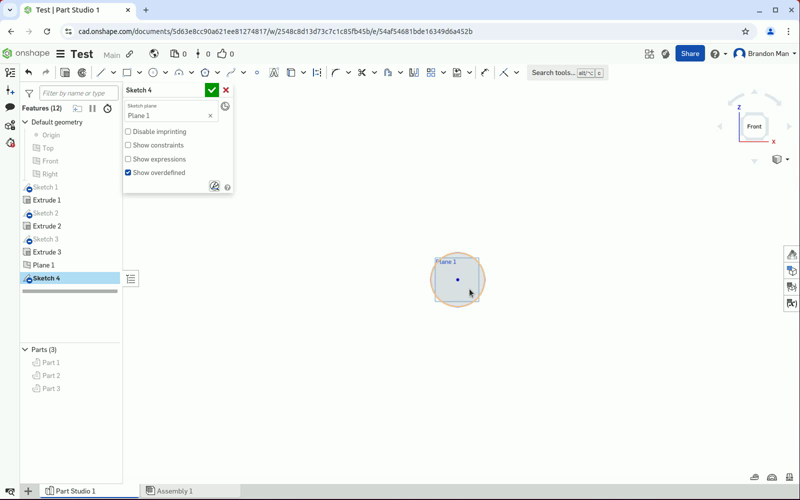
scroll(6)
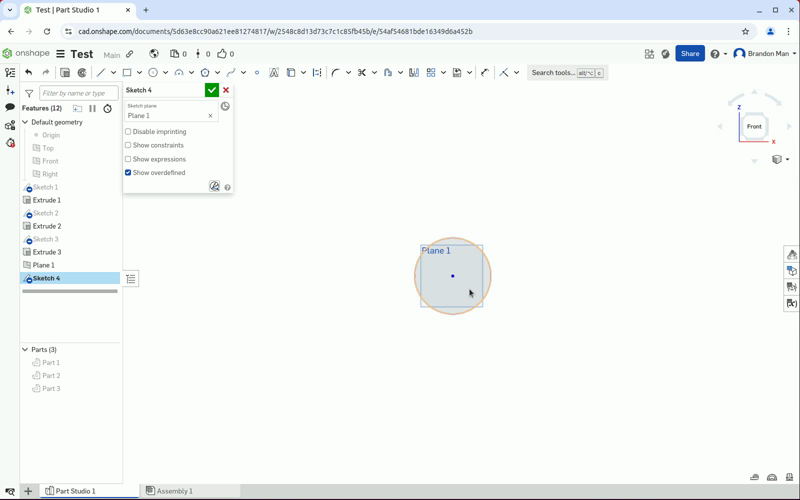
scroll(6)
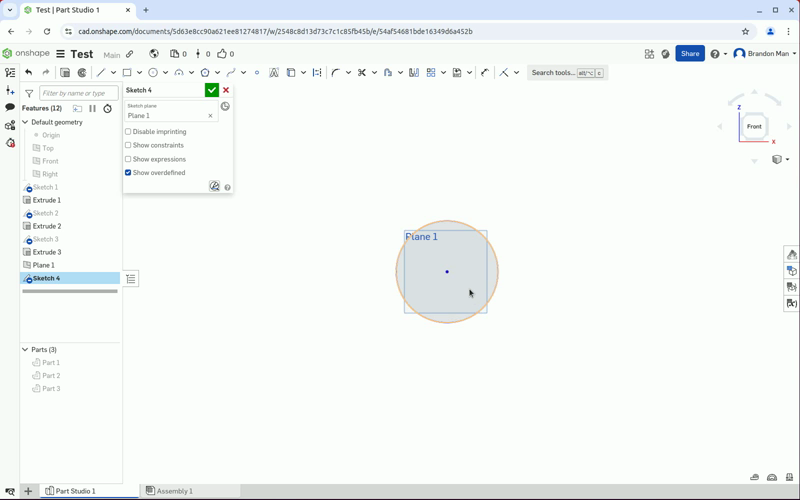
scroll(6)
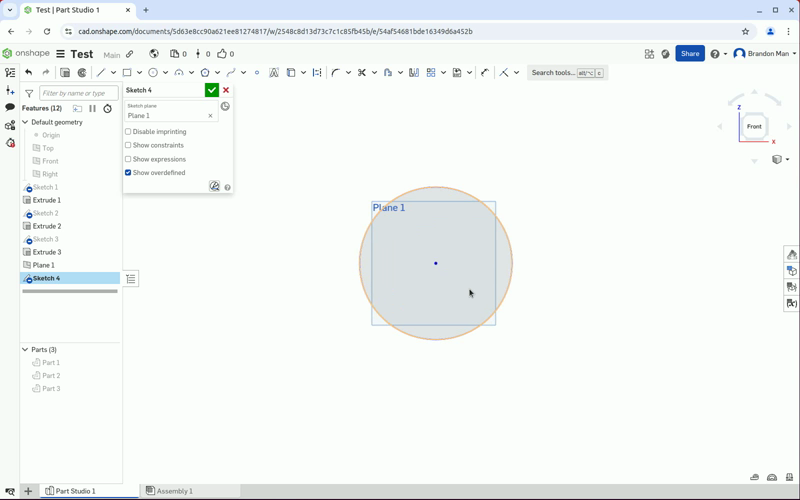
scroll(6)
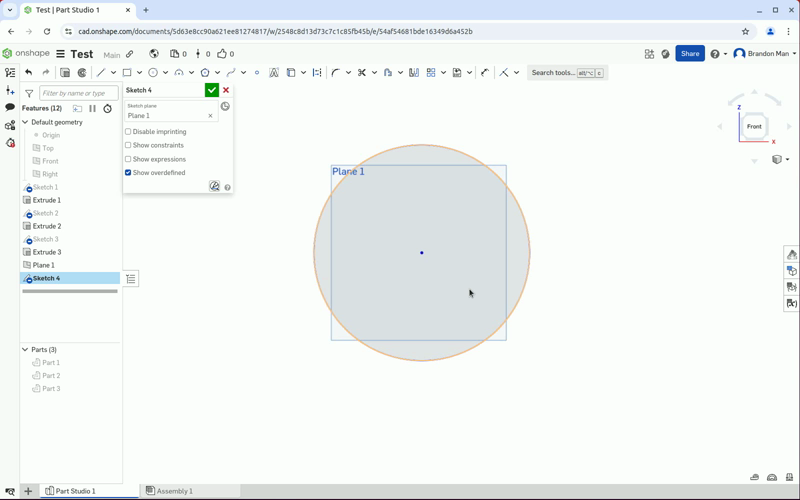
scroll(6)
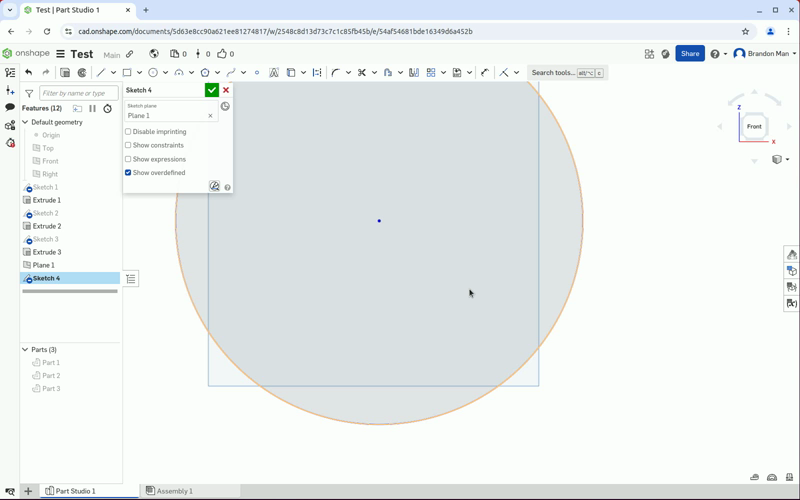
click(469, 288)
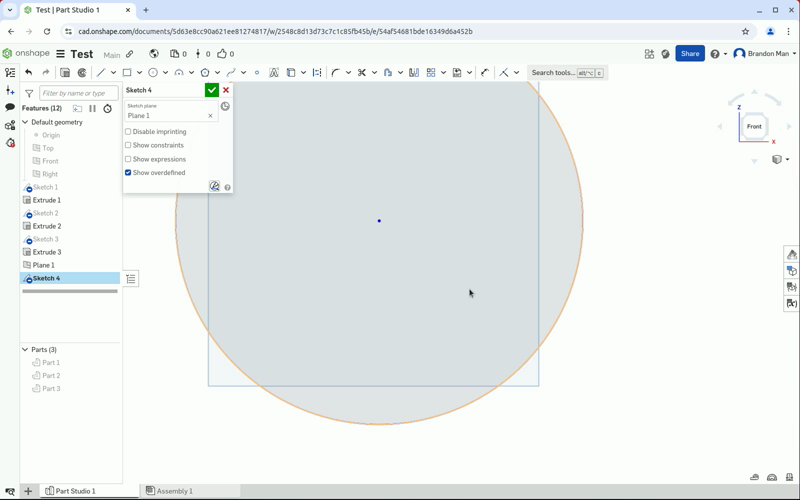
scroll(-6)
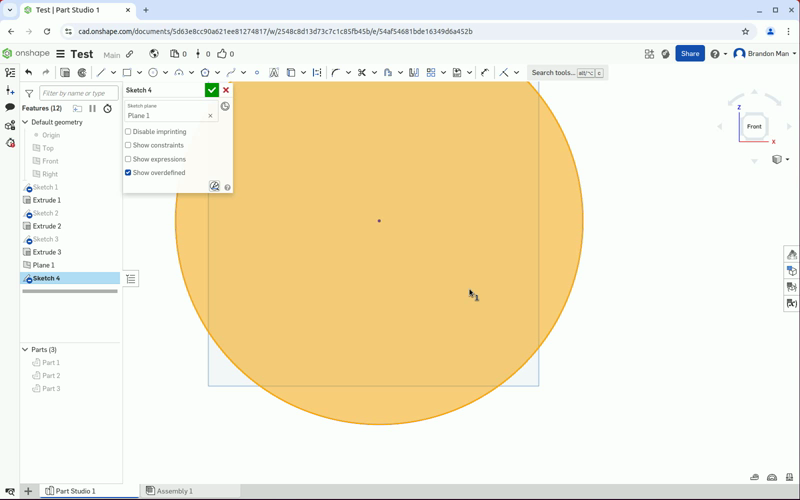
scroll(-6)
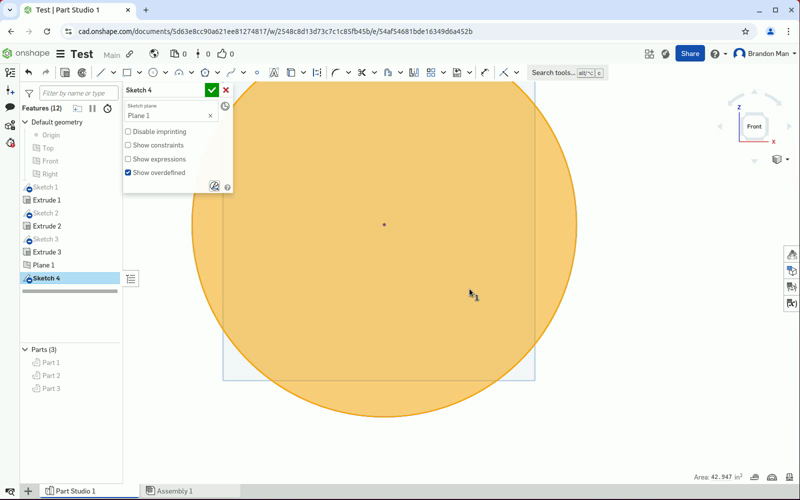
scroll(-6)
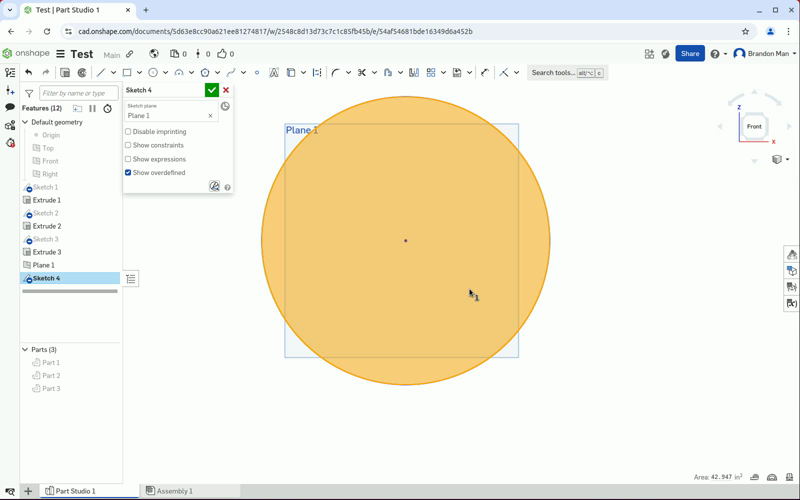
scroll(-6)
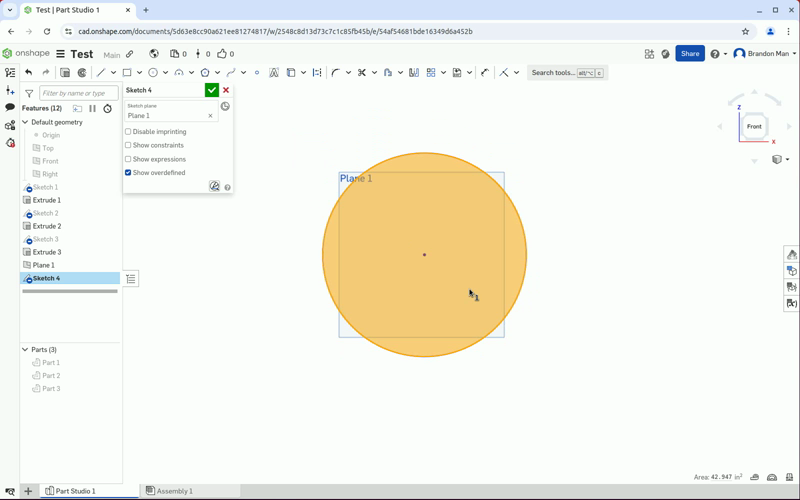
scroll(-6)
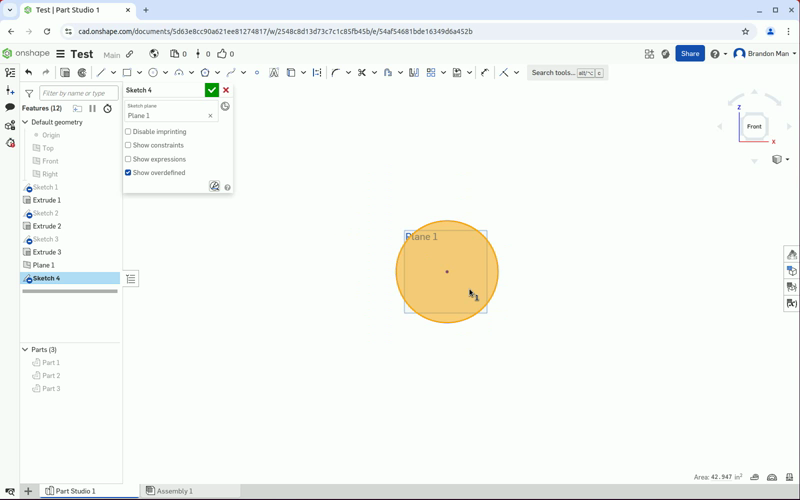
scroll(-6)
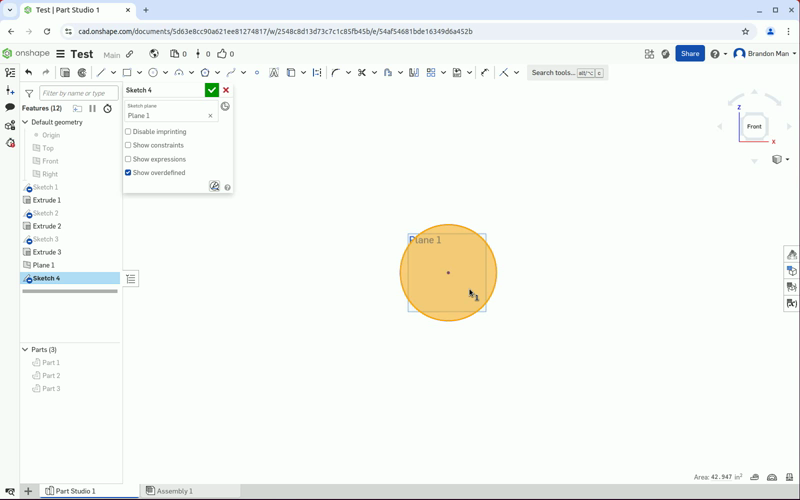
scroll(-6)
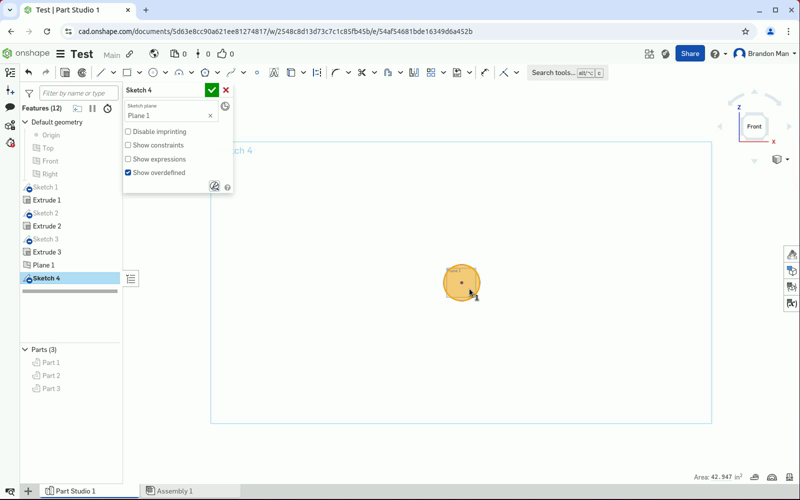
mouse_move(73, 352)
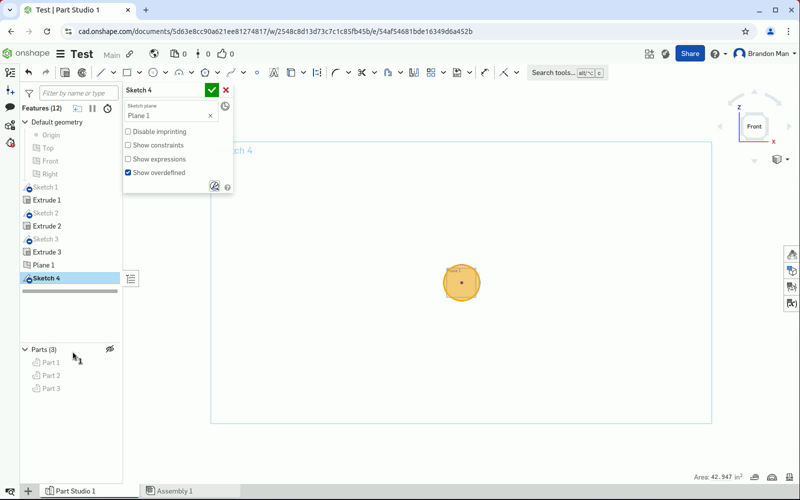
key(shift+y)
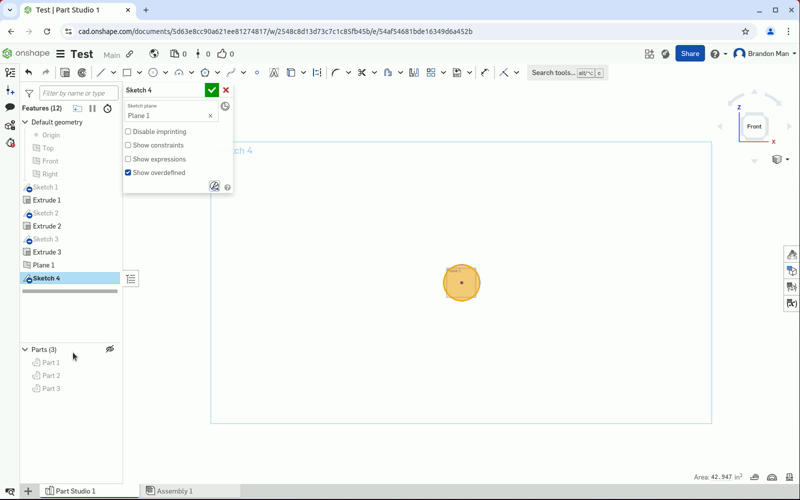
key(shift+e)
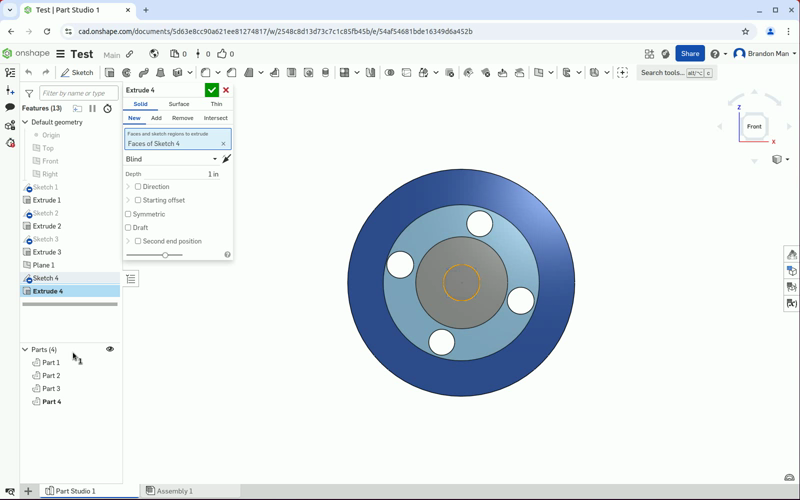
mouse_move(143, 106)
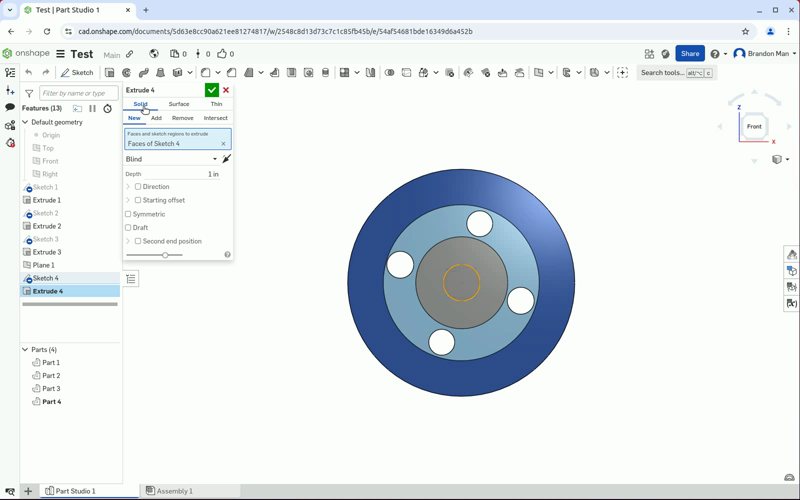
click(143, 106)
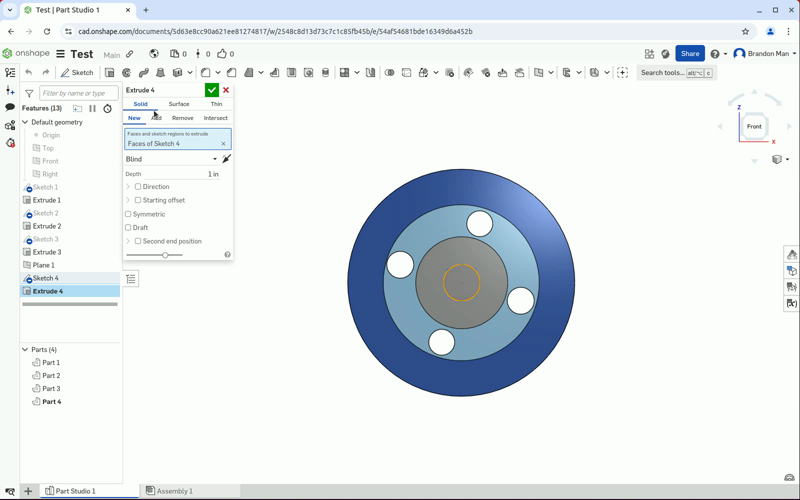
mouse_move(186, 120)
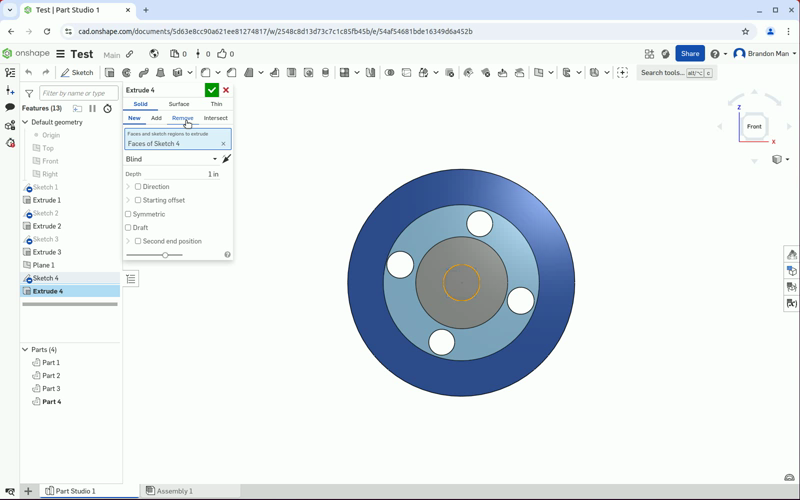
click(186, 120)
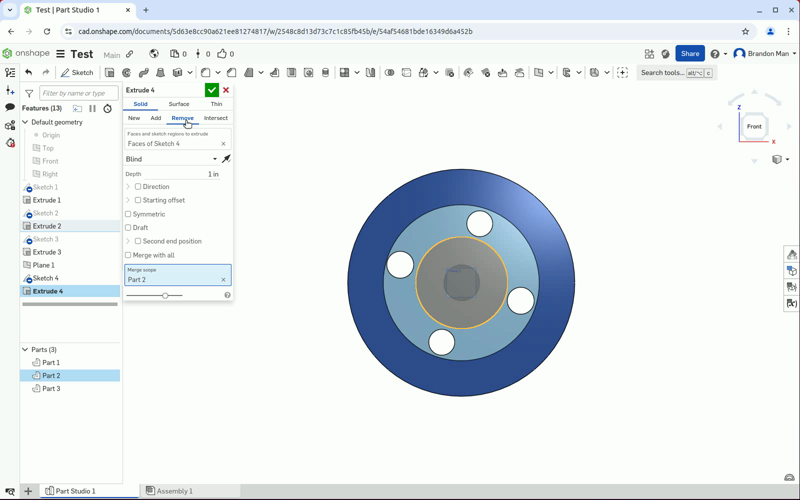
key(tab, 4)
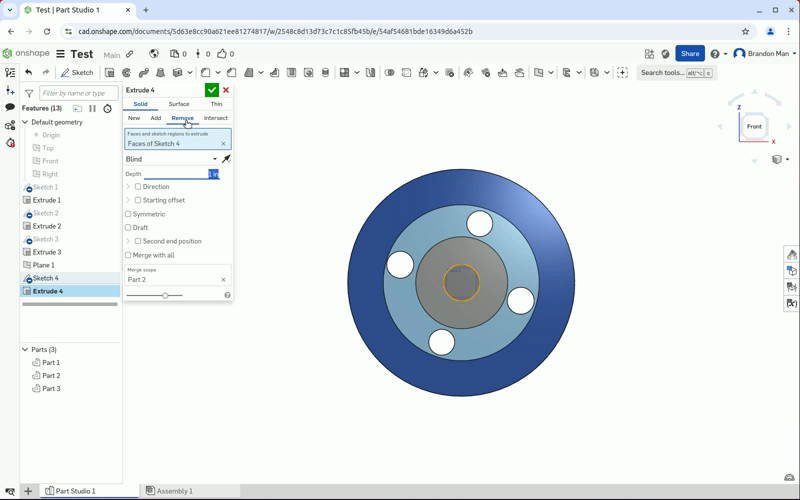
text(13.961)
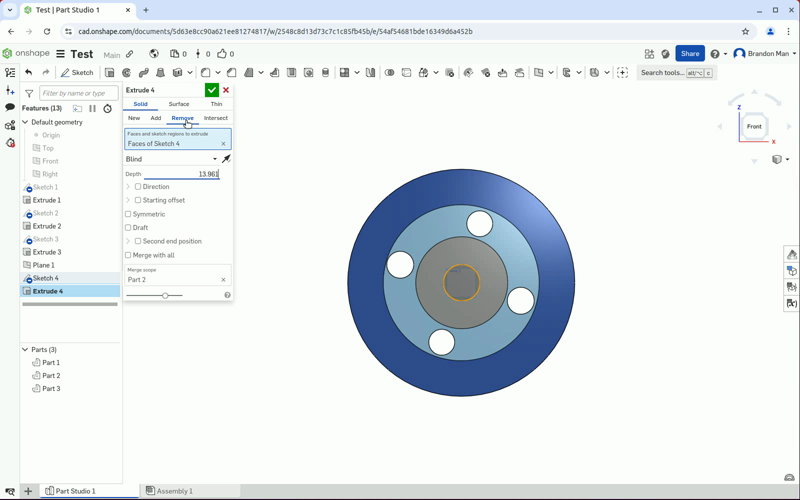
key(tab, 6)
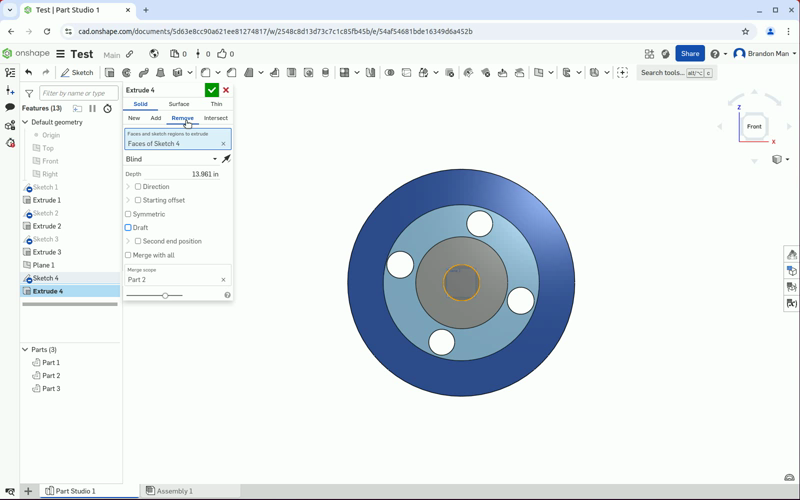
key(space)
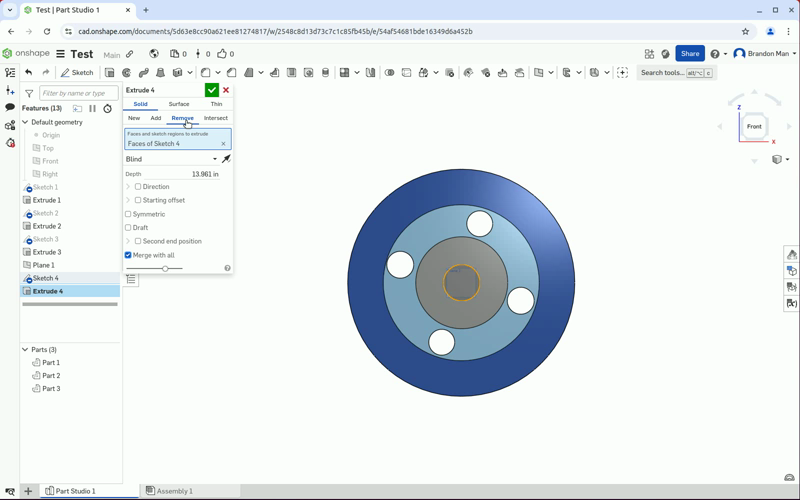
key(enter)
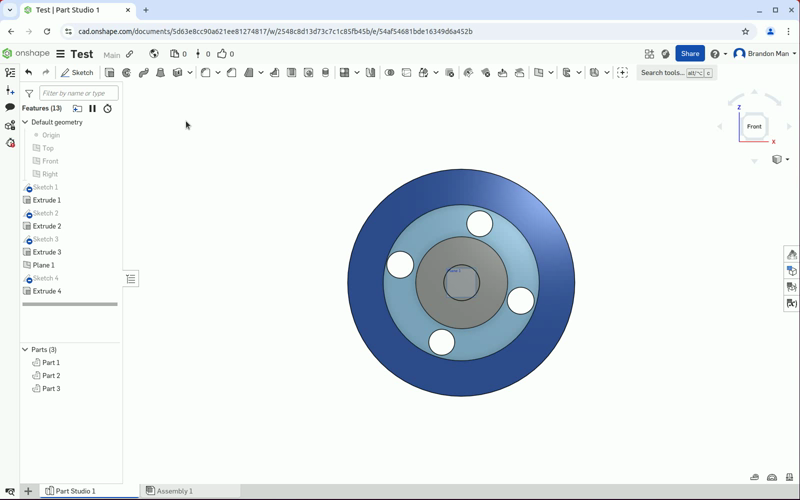
key(shift+h)
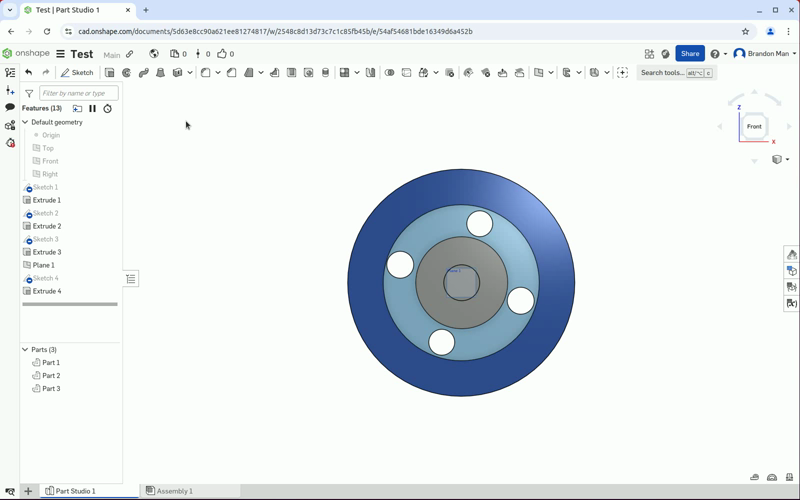
key(shift+h)
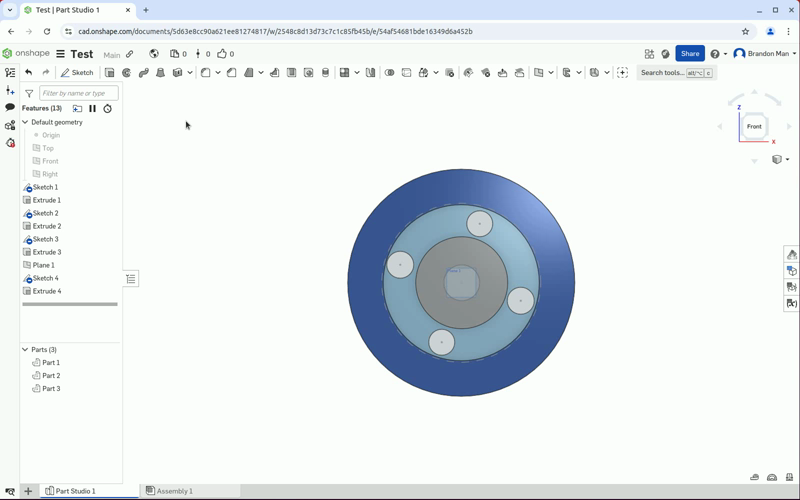
key(shift+7)
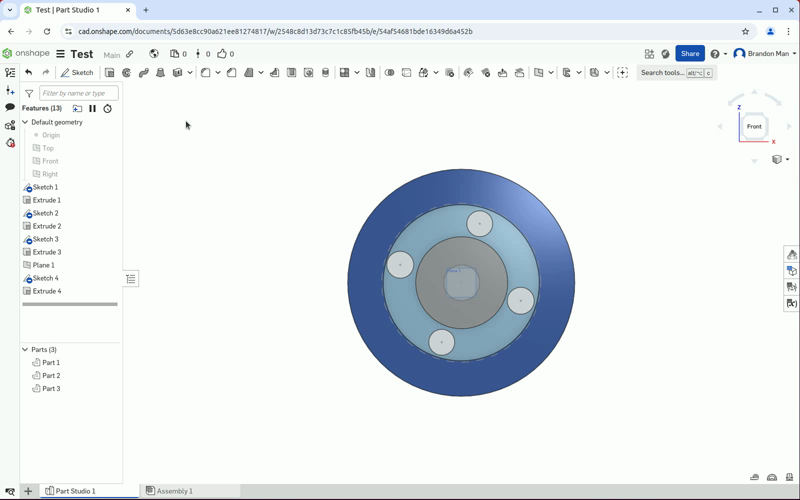
key(left, 2)
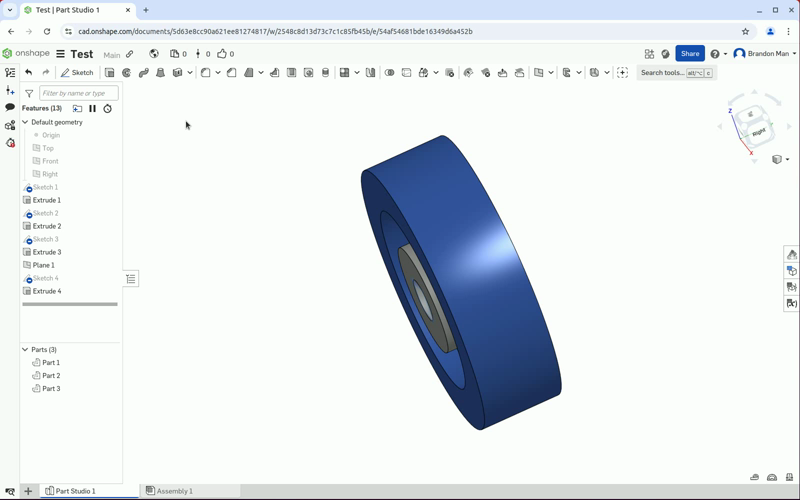
key(down, 2)
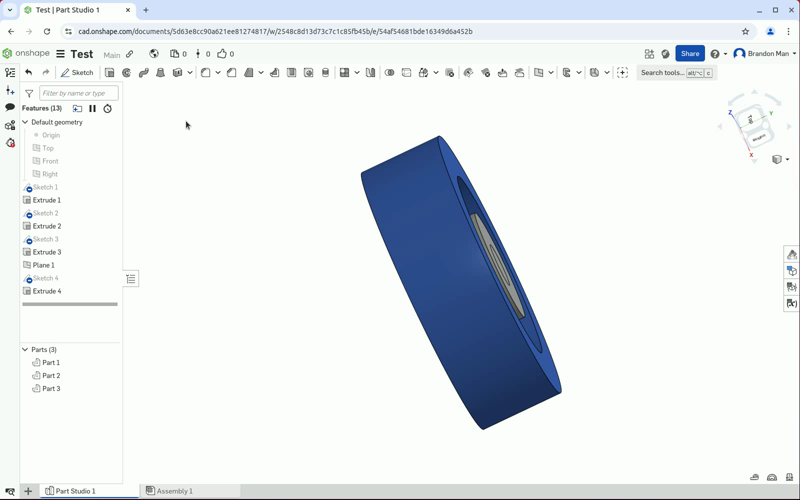
key(up, 2)
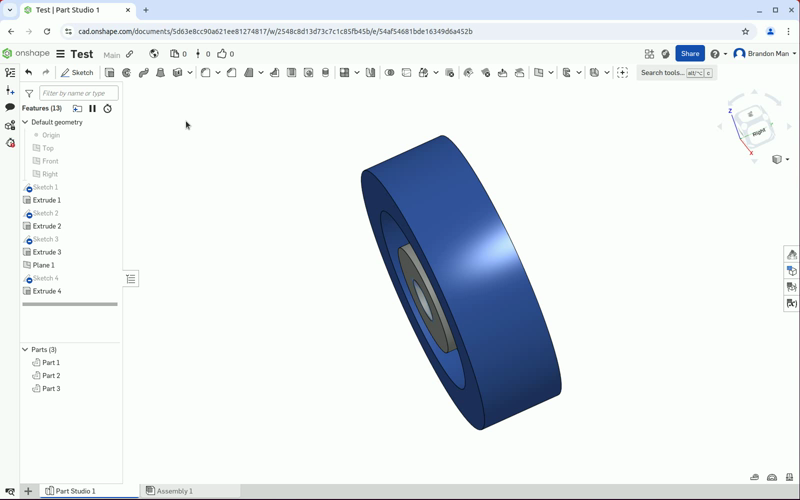
key(right, 2)
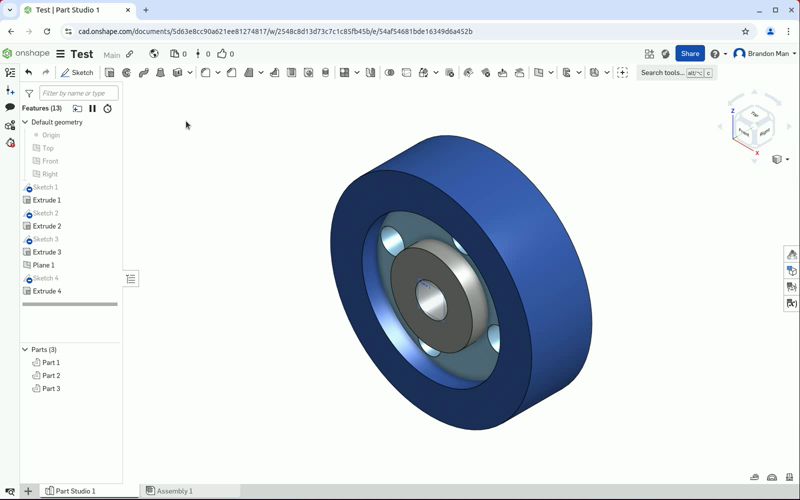
mouse_move(73, 189)
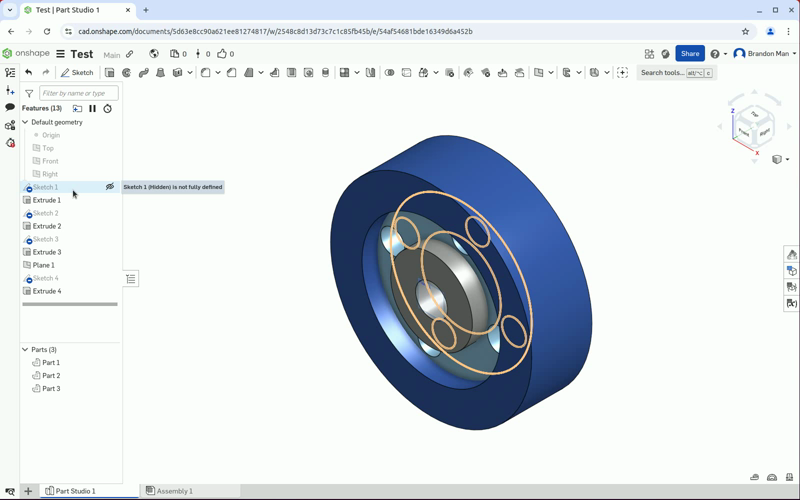
click(73, 189)